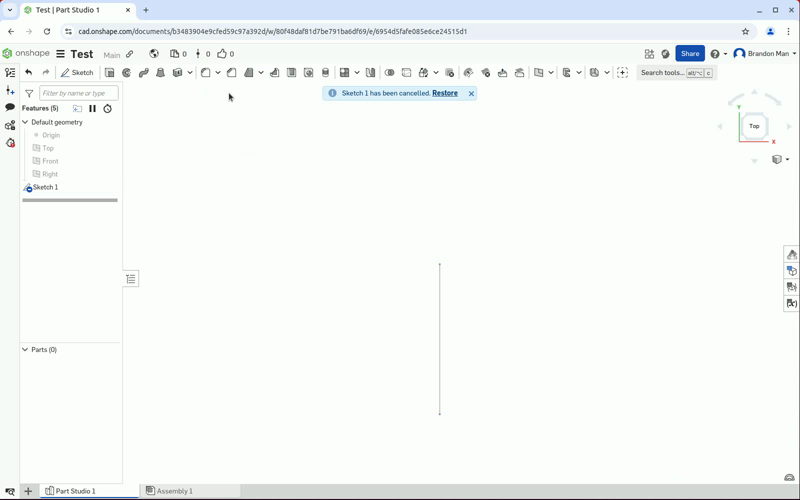
key(shift+h)
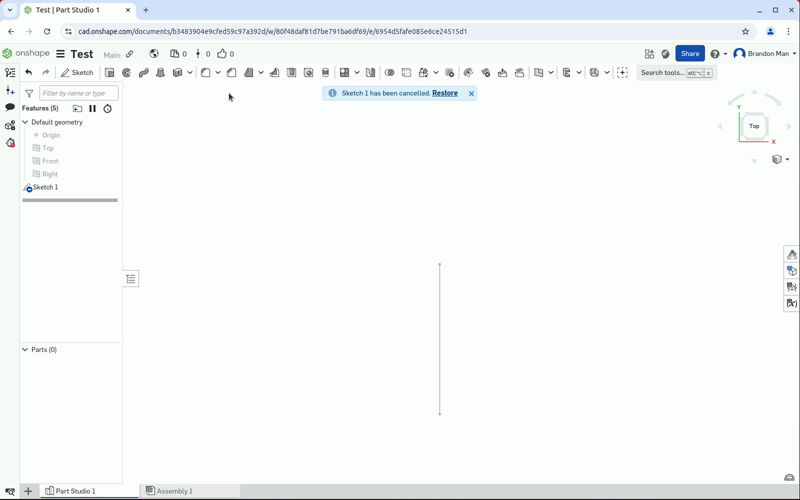
key(shift+s)
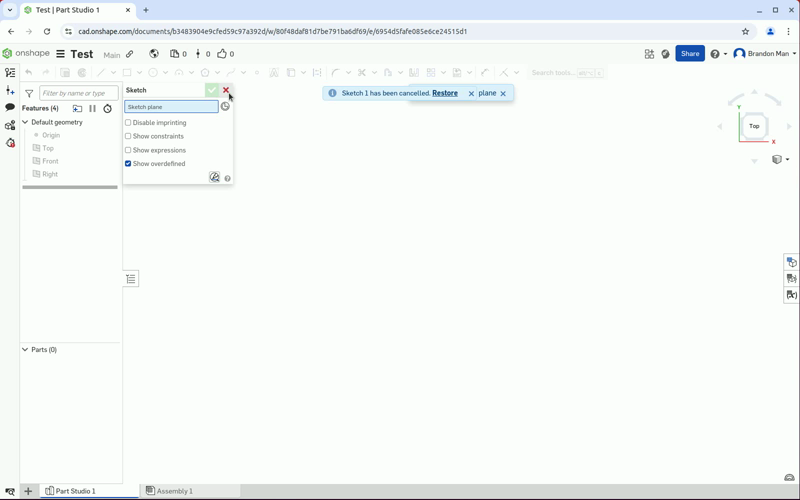
mouse_move(73, 150)
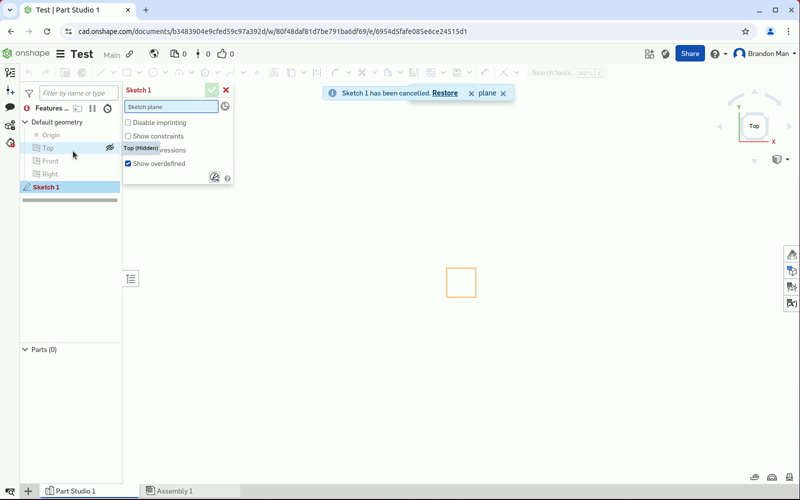
click(73, 150)
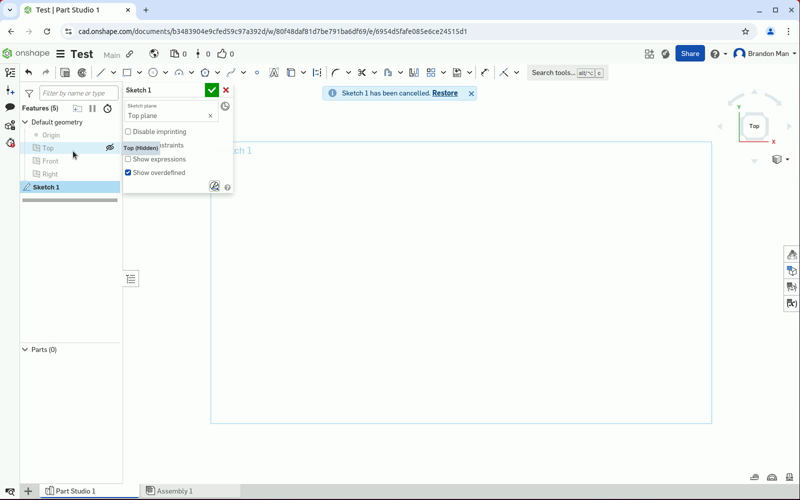
mouse_move(73, 352)
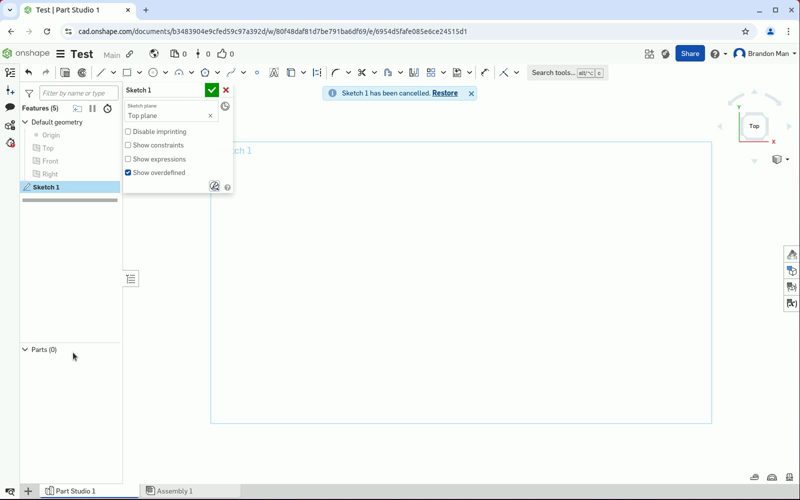
key(y)
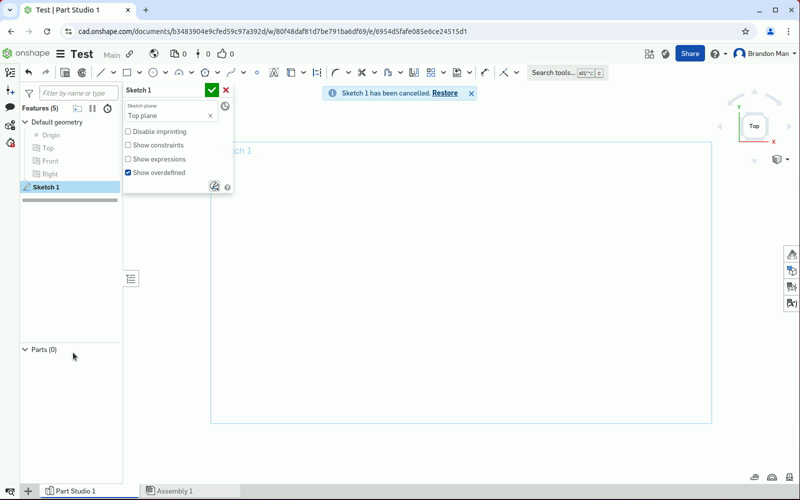
key(c)
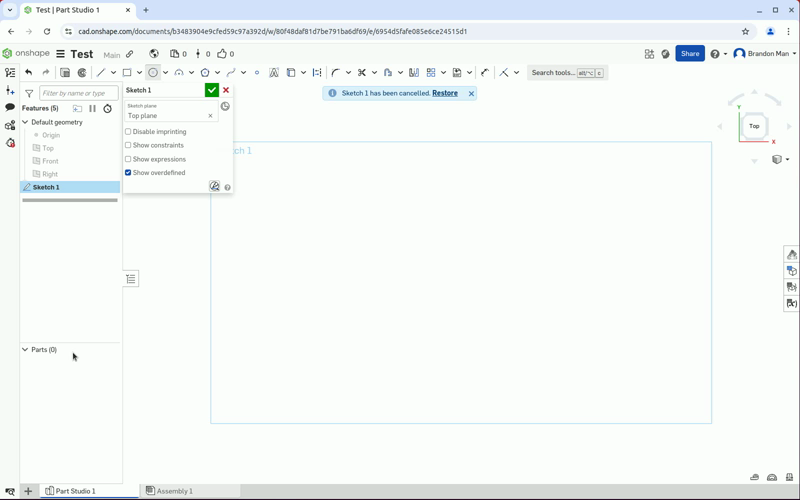
key_down(shift)
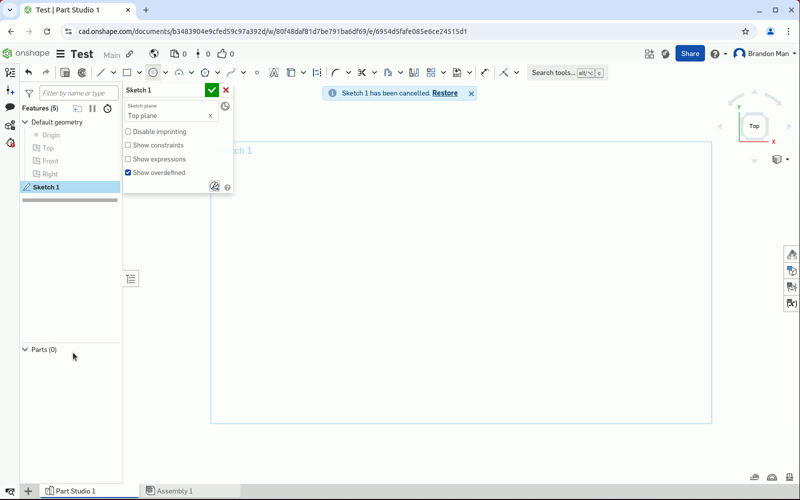
mouse_move(404, 236)
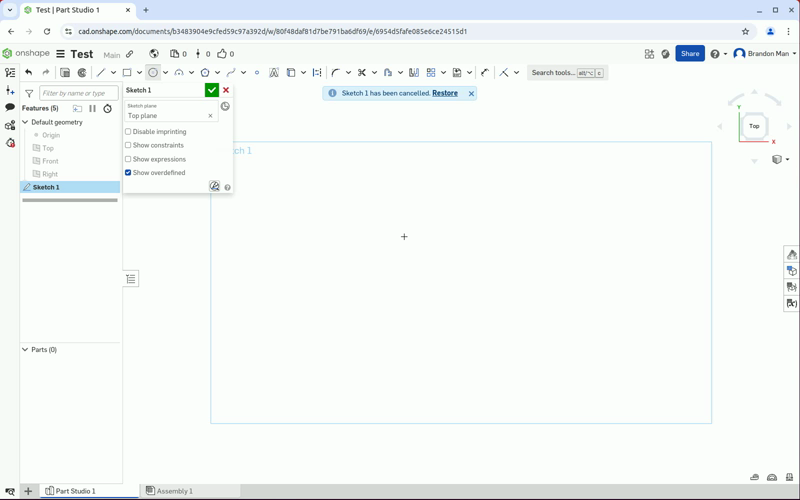
click(404, 236)
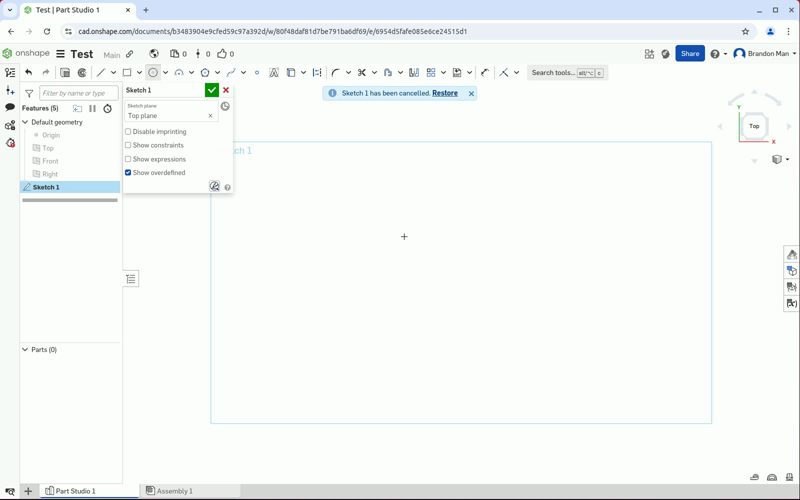
key_up(shift)
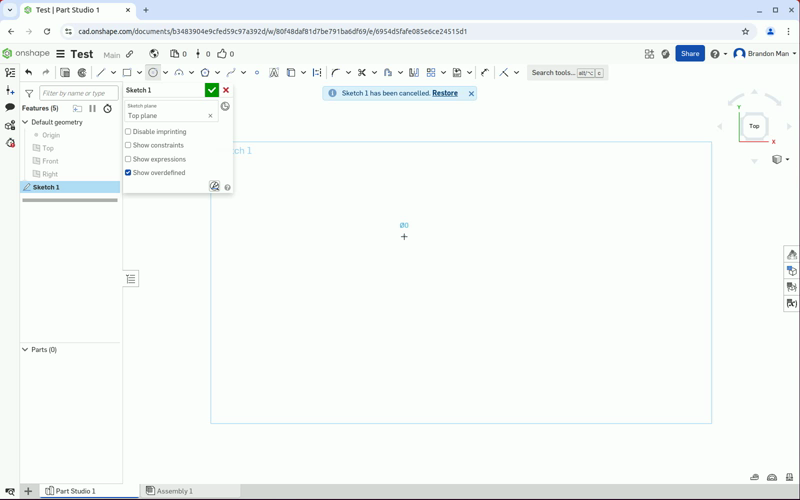
mouse_move(413, 236)
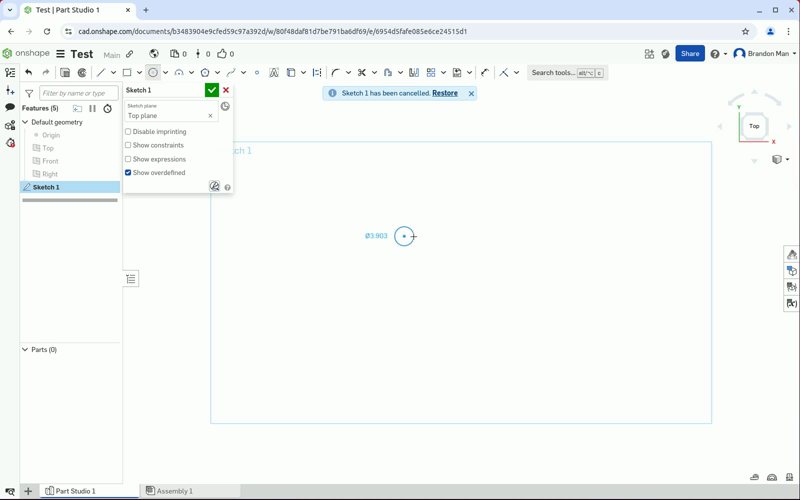
click(413, 236)
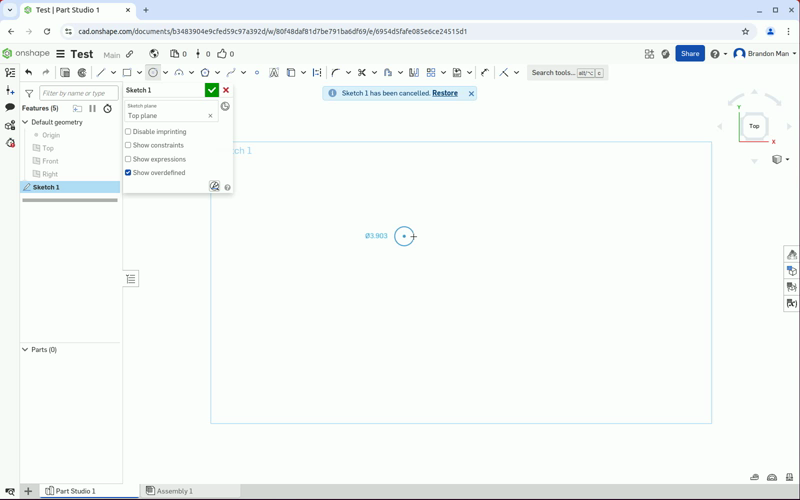
key(esc)
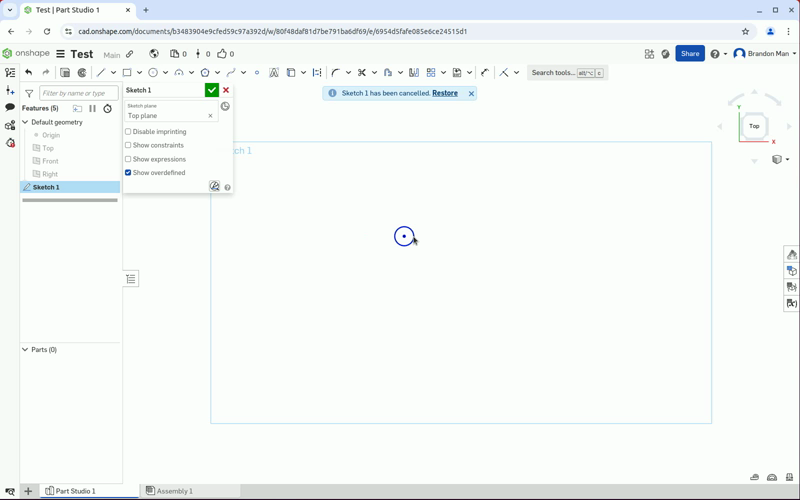
mouse_move(401, 241)
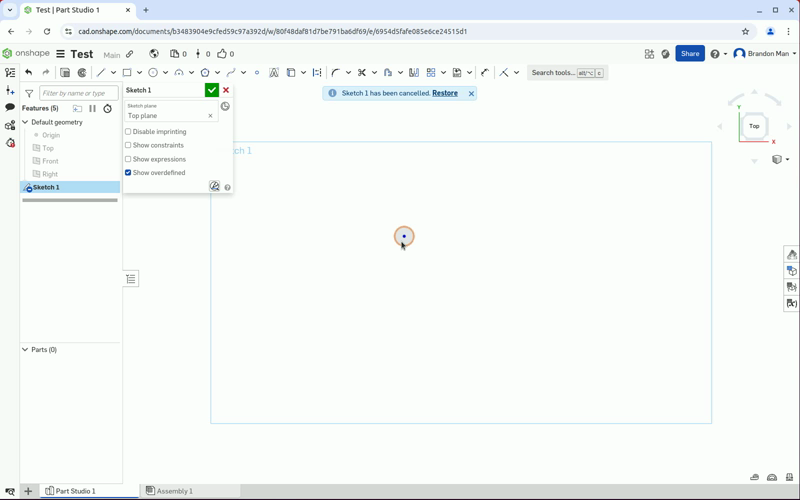
scroll(6)
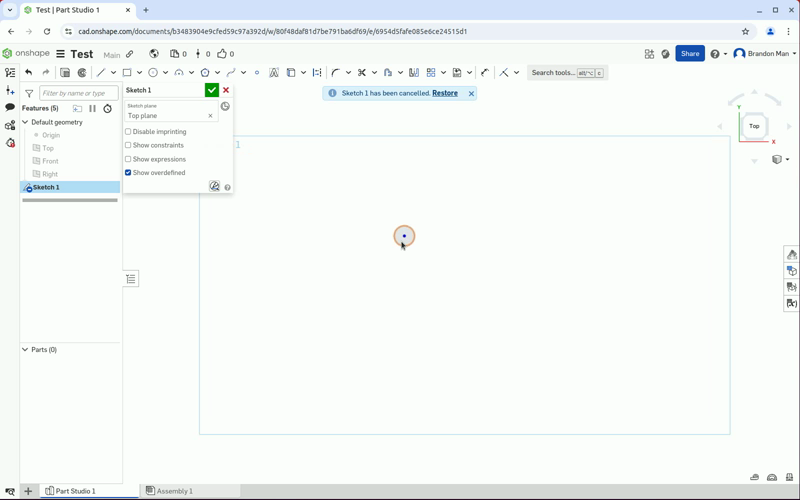
scroll(6)
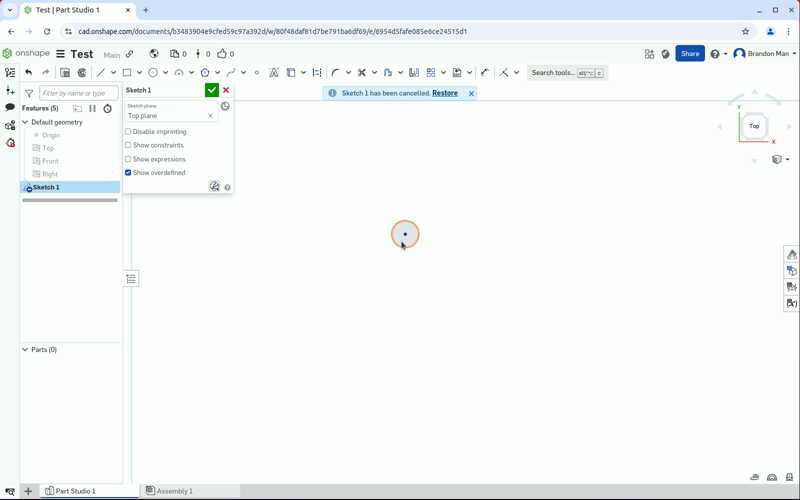
scroll(6)
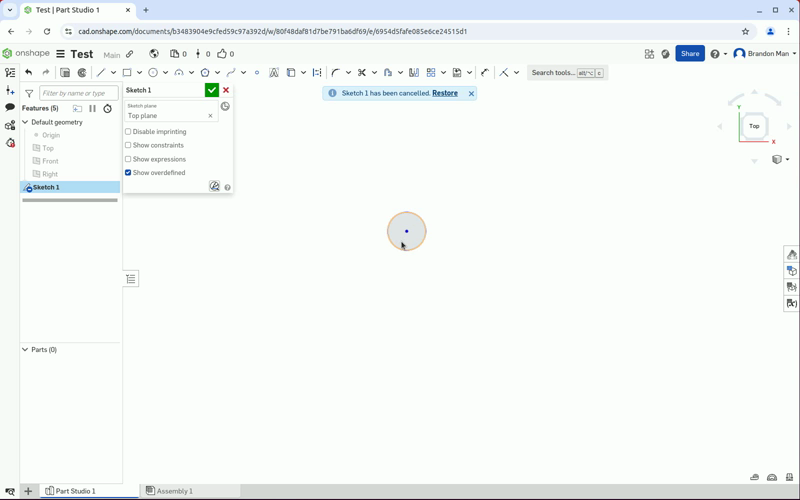
scroll(6)
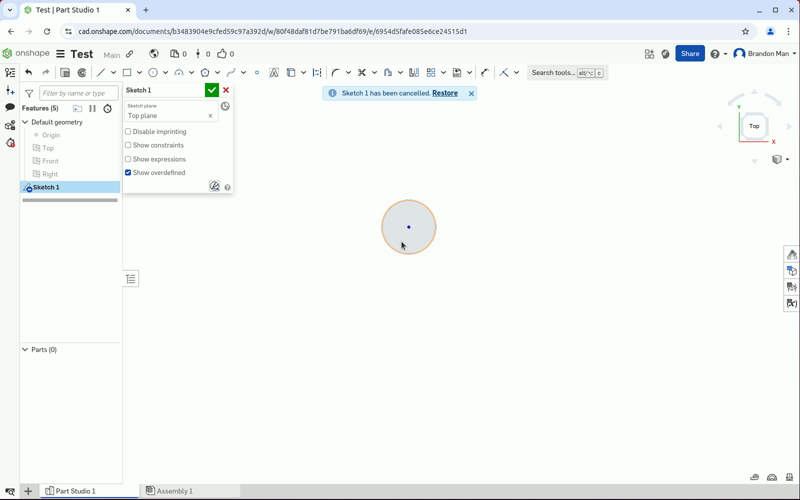
scroll(6)
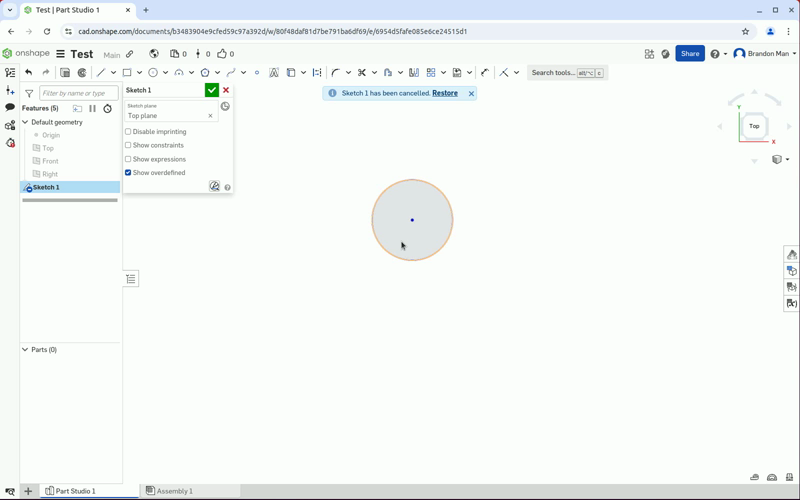
scroll(6)
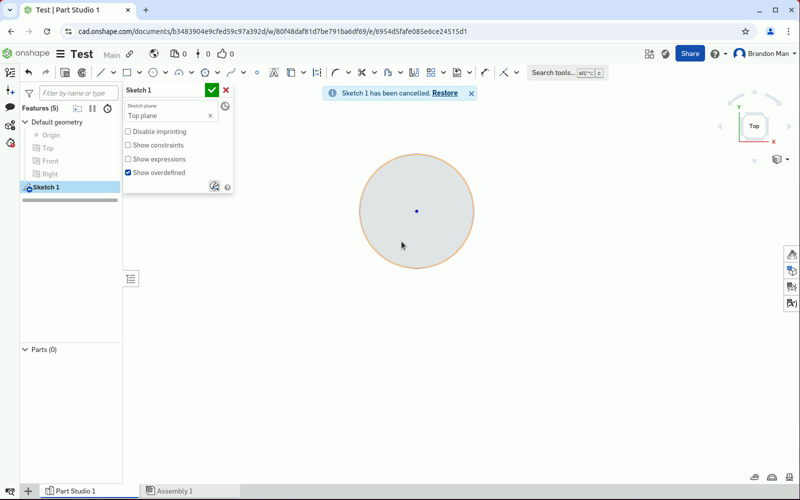
scroll(6)
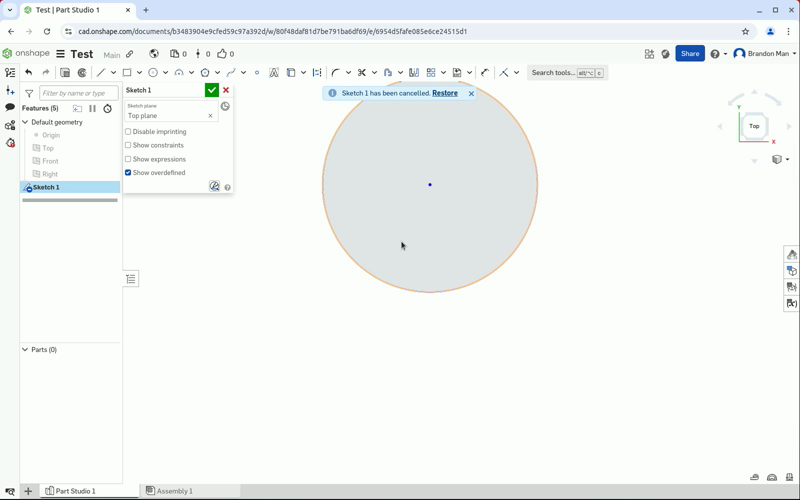
click(401, 241)
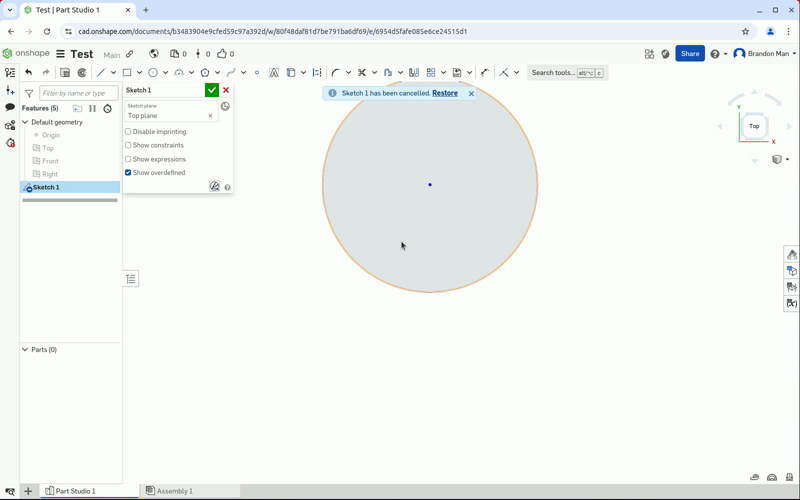
scroll(-6)
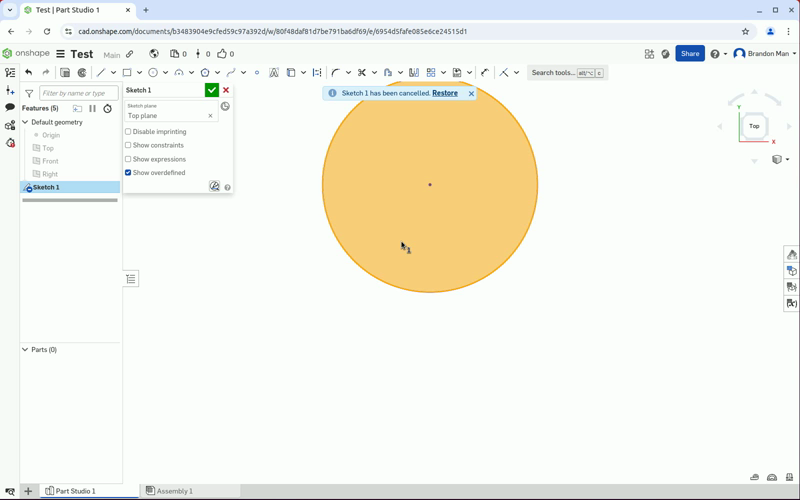
scroll(-6)
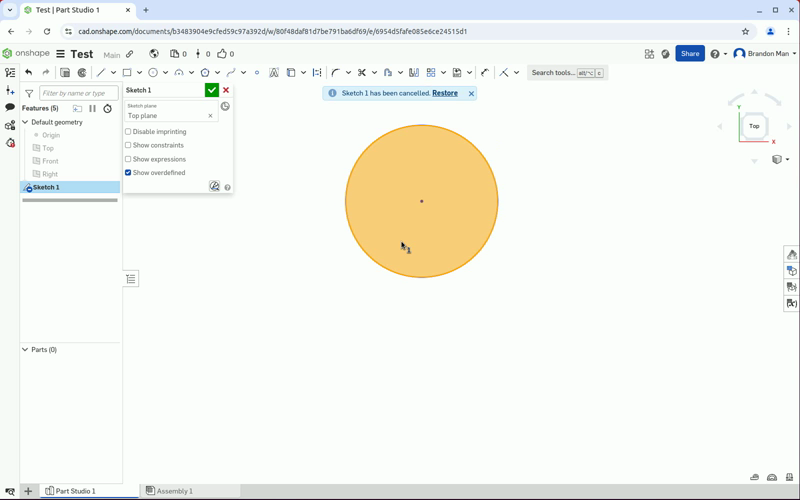
scroll(-6)
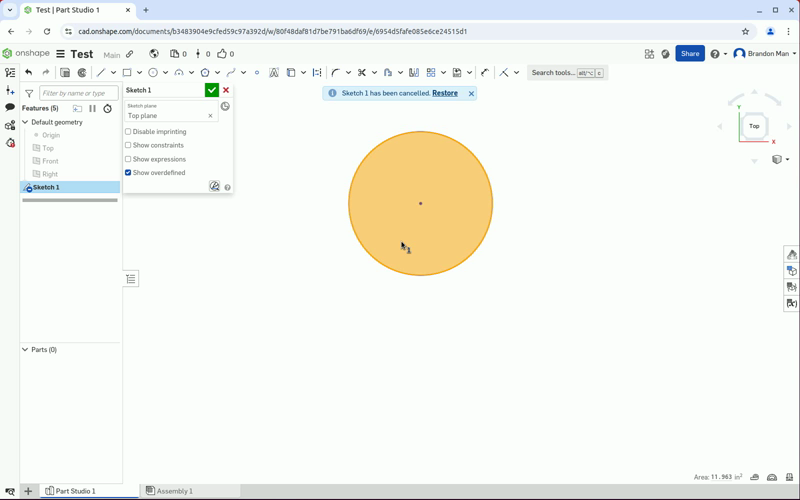
scroll(-6)
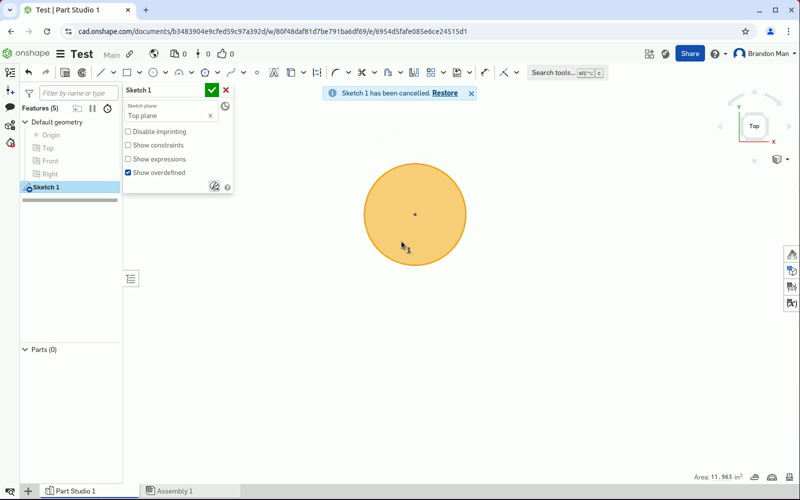
scroll(-6)
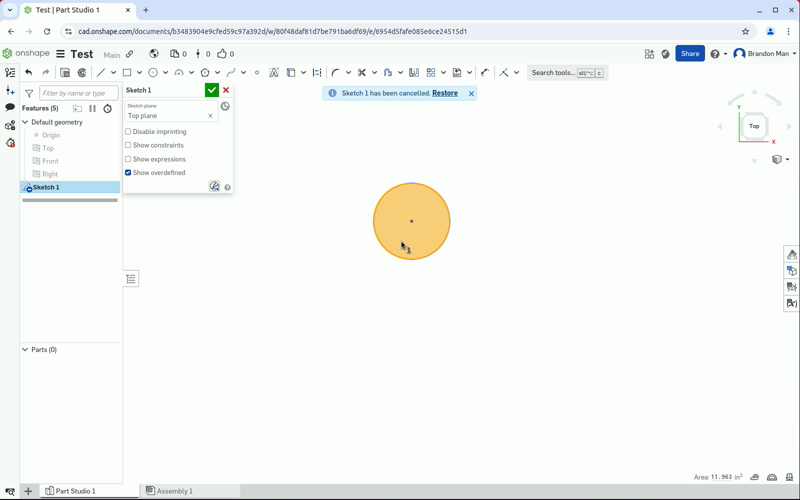
scroll(-6)
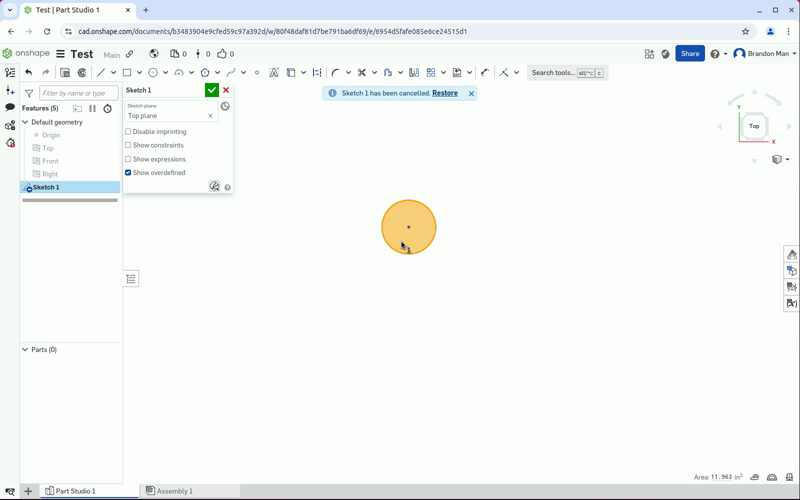
scroll(-6)
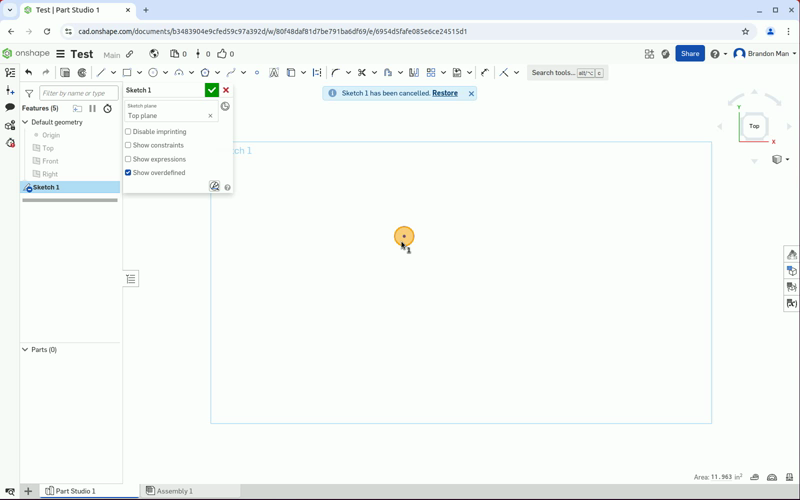
mouse_move(73, 352)
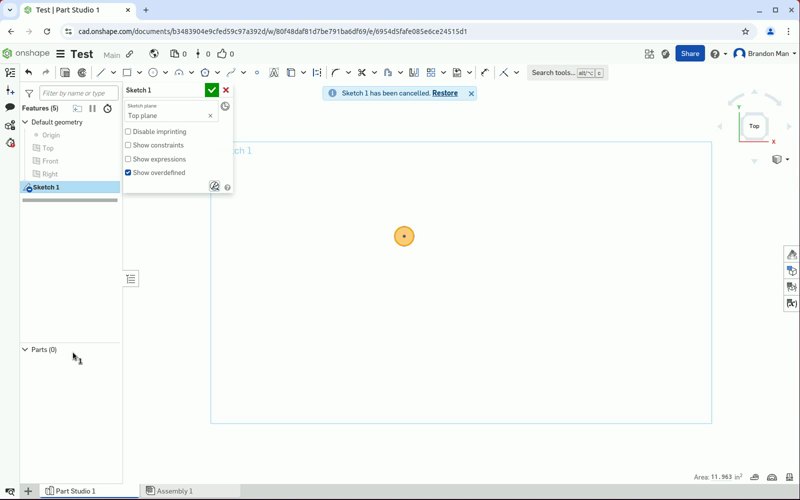
key(shift+y)
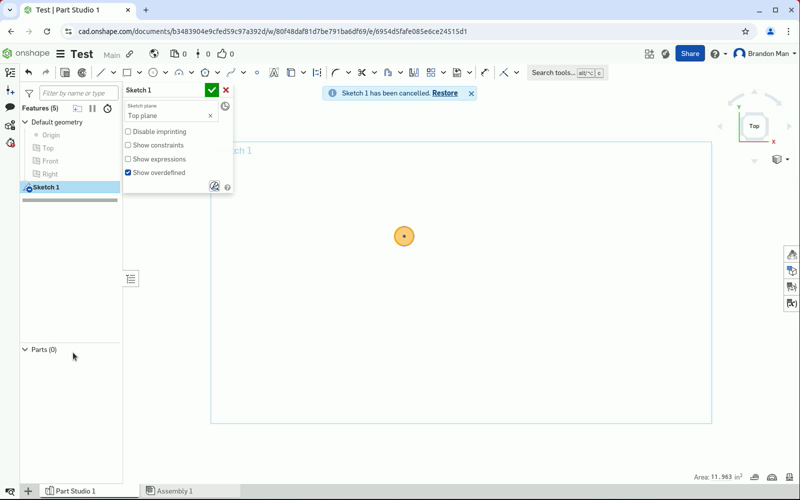
key(shift+e)
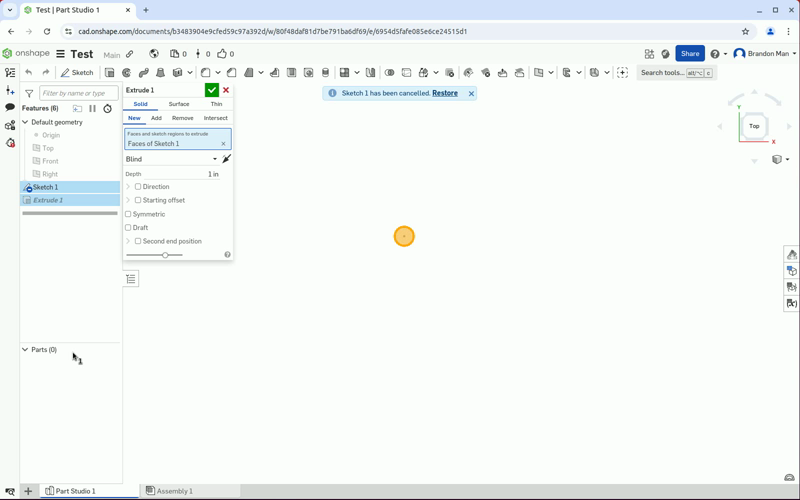
mouse_move(143, 106)
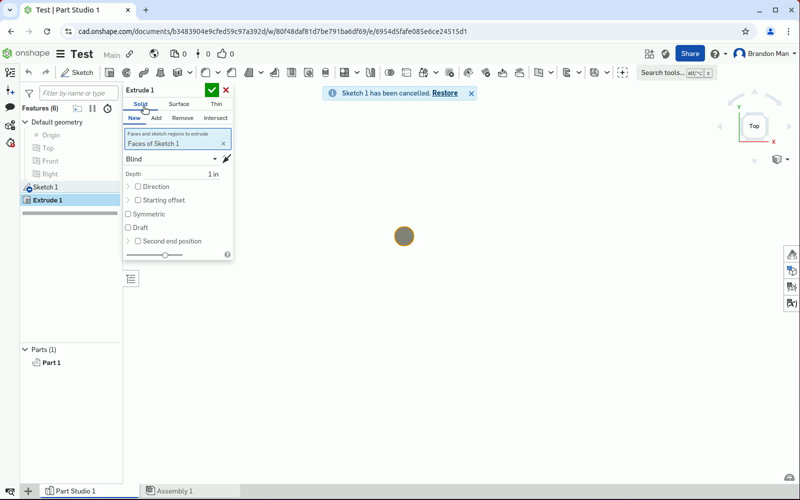
click(143, 106)
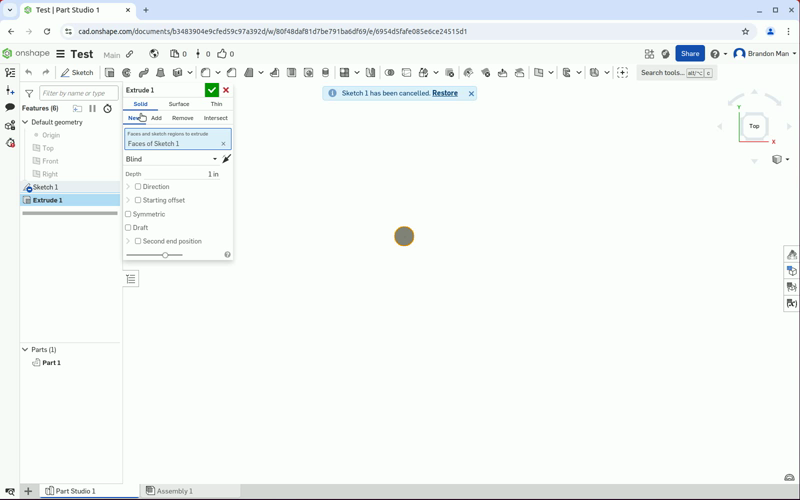
mouse_move(137, 120)
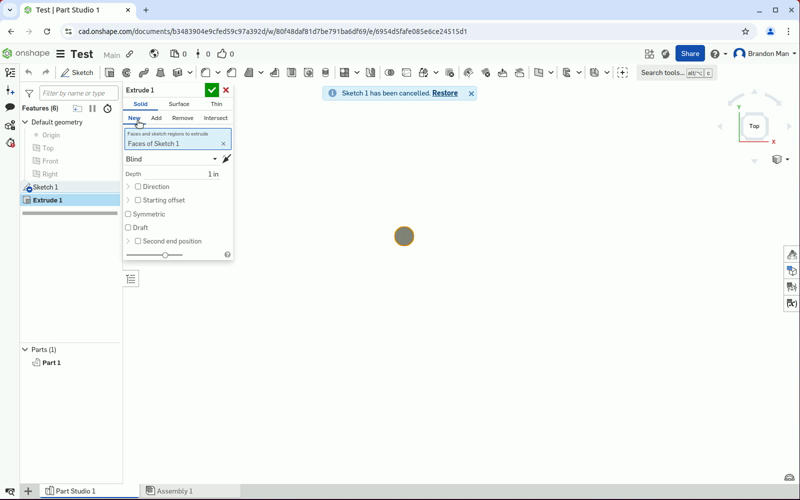
click(137, 120)
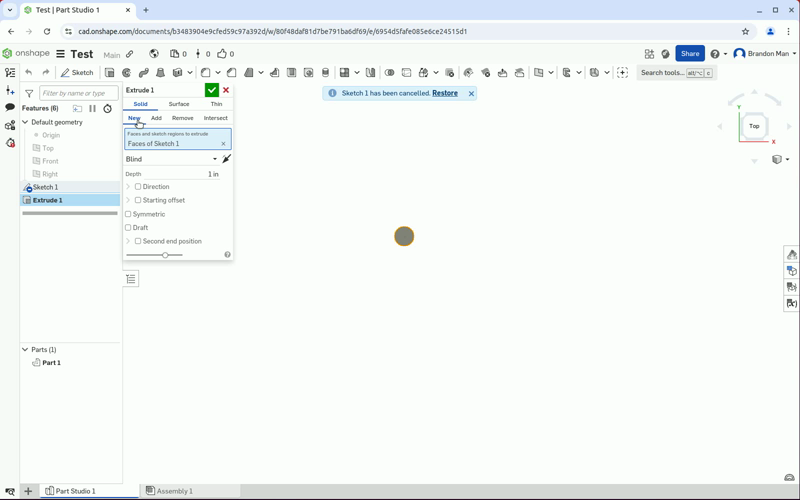
key(tab, 4)
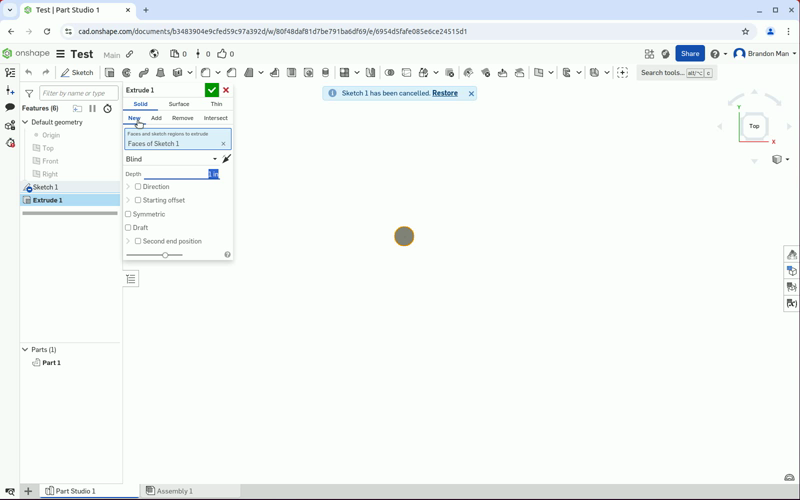
text(0.241)
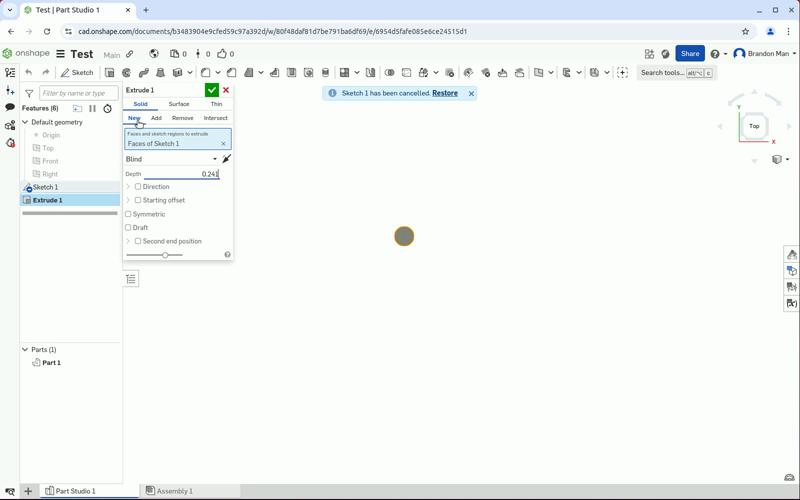
key(enter)
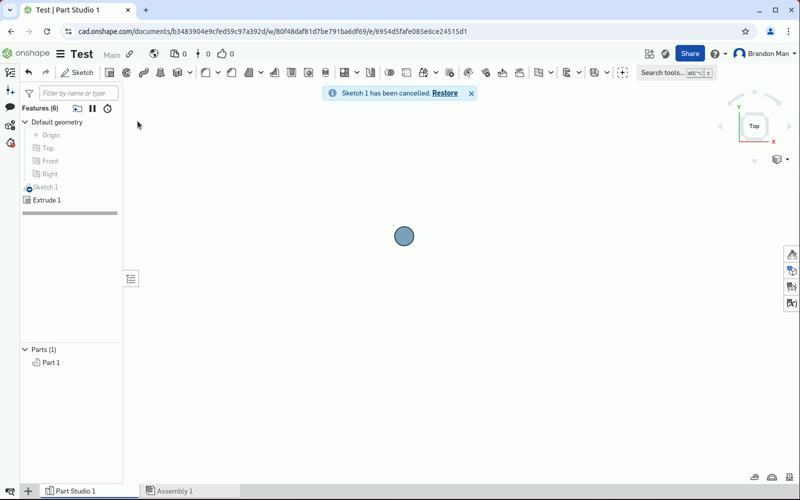
key(shift+h)
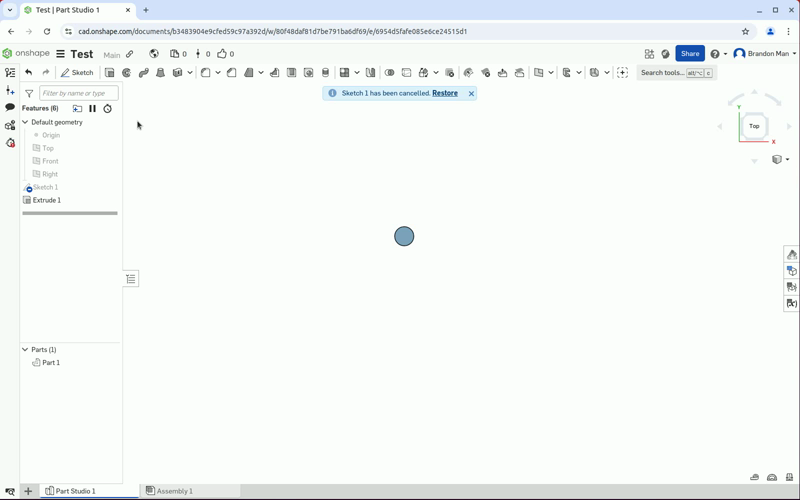
key(shift+h)
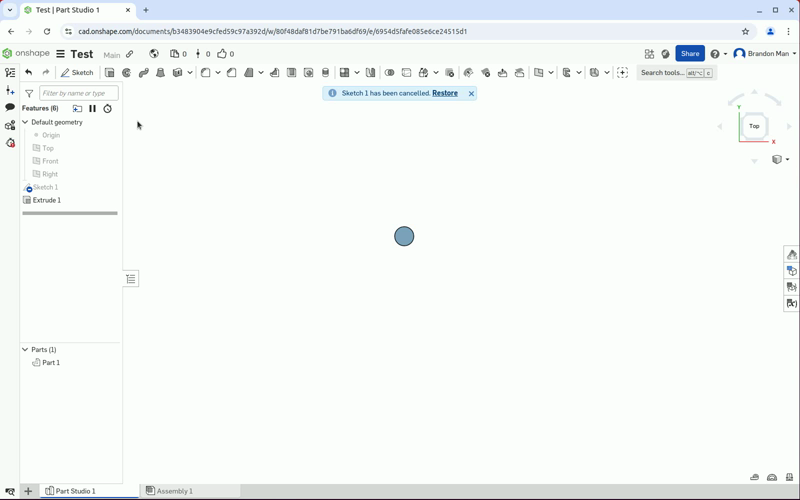
mouse_move(73, 189)
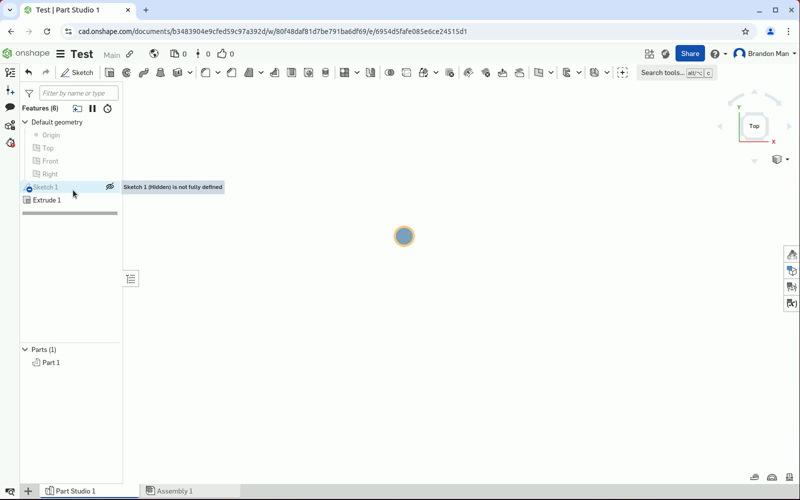
click(73, 189)
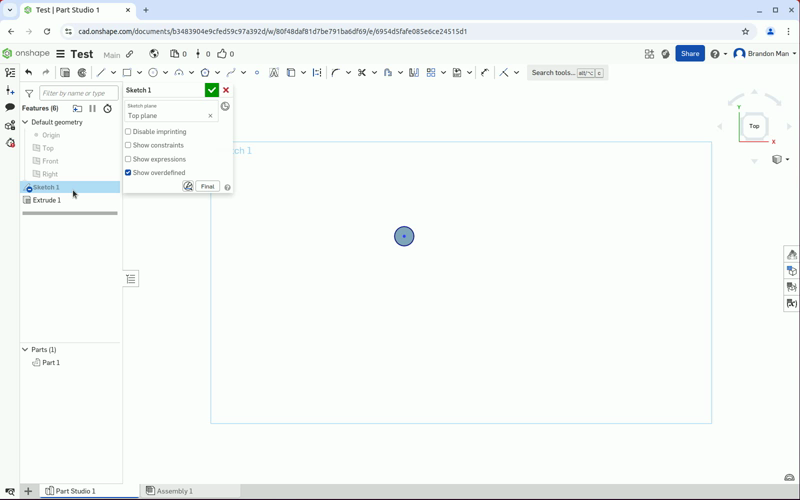
mouse_move(229, 92)
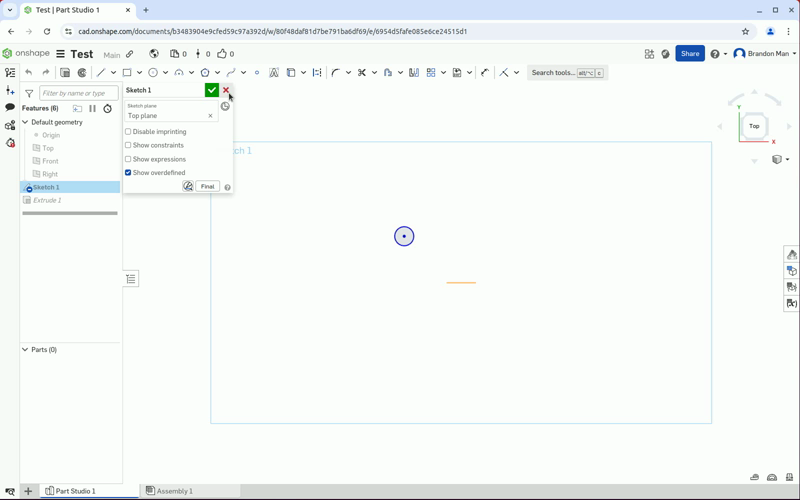
click(229, 92)
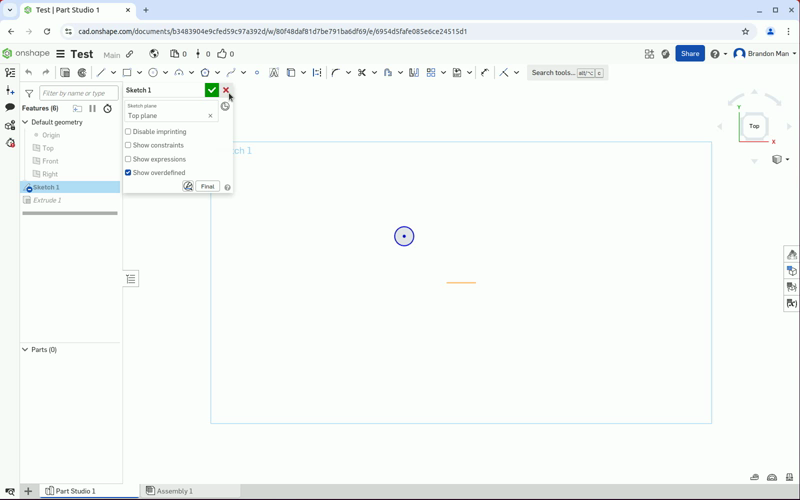
key(shift+s)
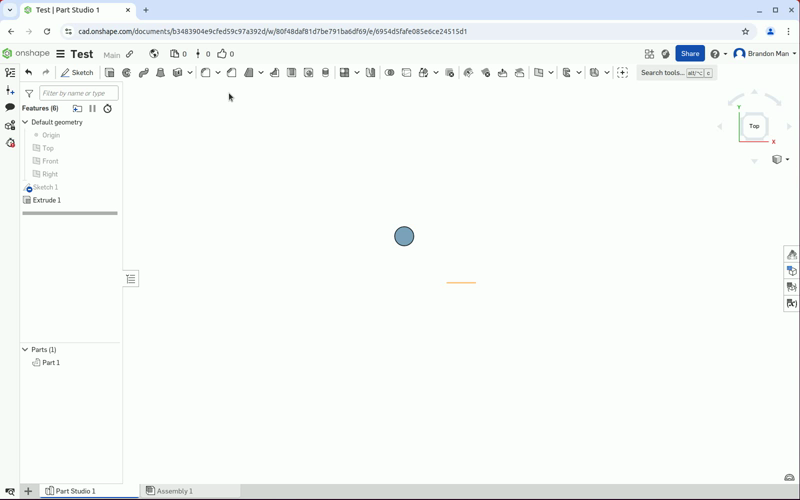
mouse_move(73, 150)
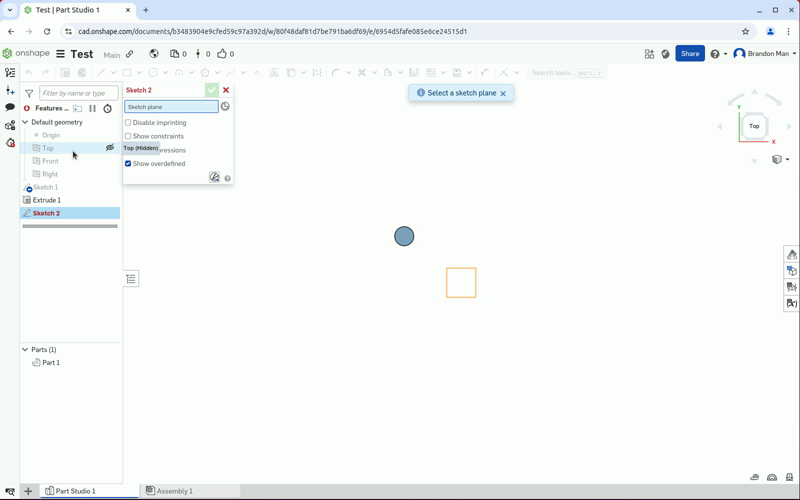
click(73, 150)
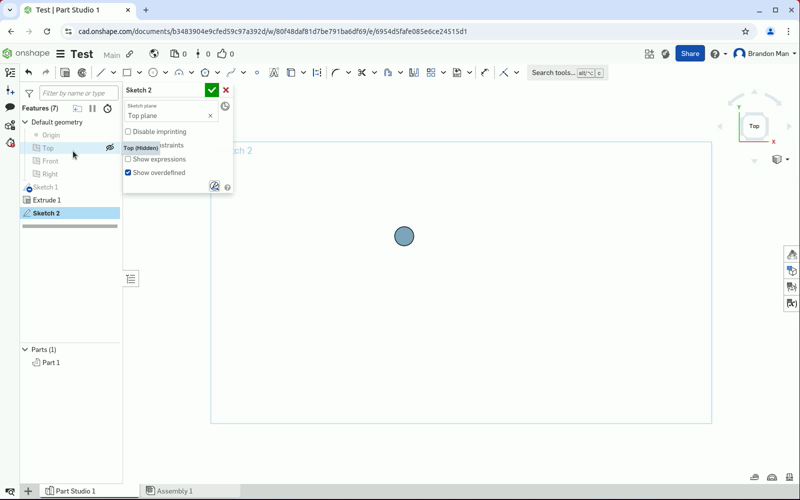
mouse_move(73, 352)
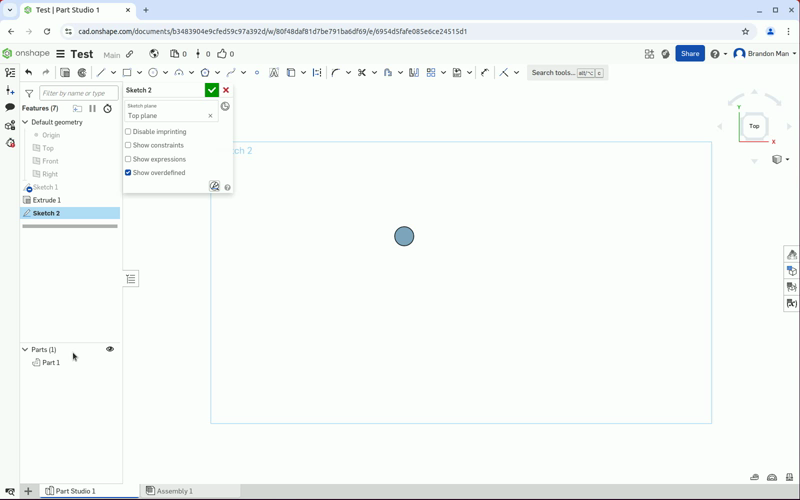
key(y)
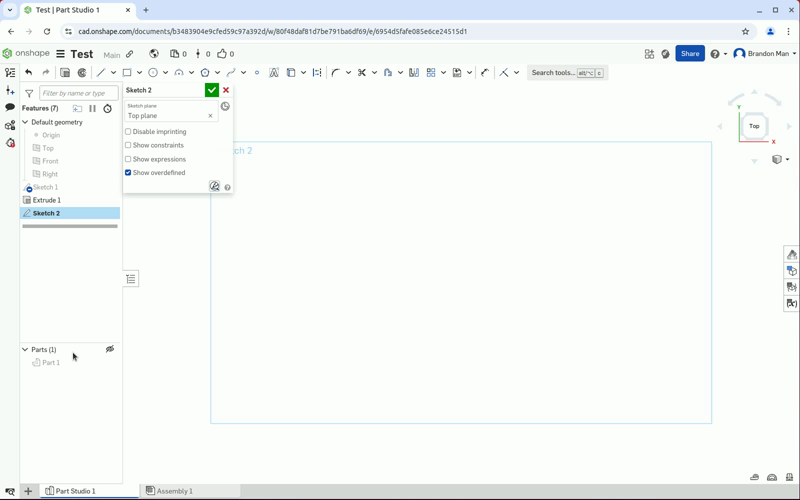
key(l)
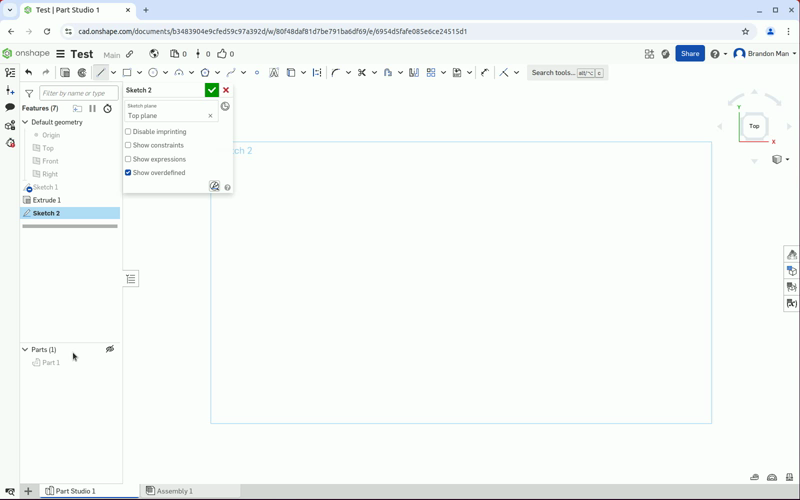
key_down(shift)
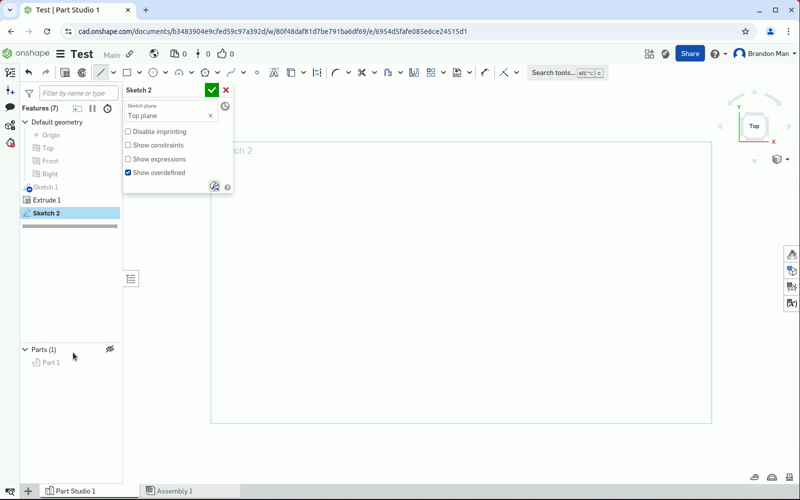
mouse_move(427, 238)
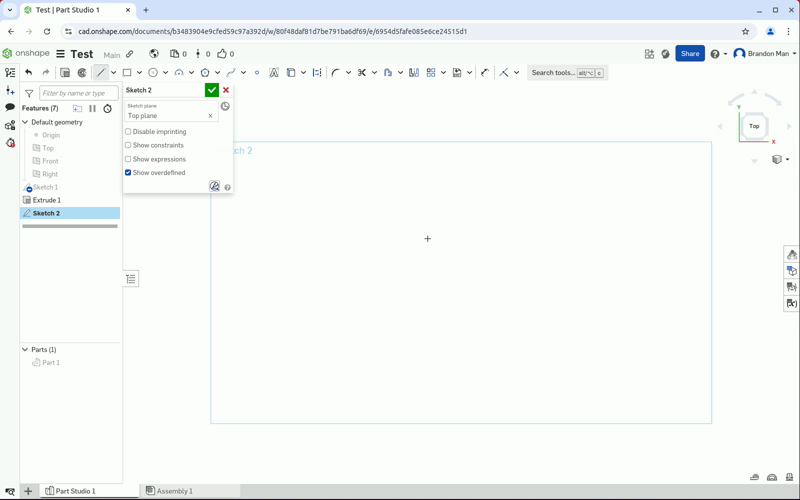
click(427, 238)
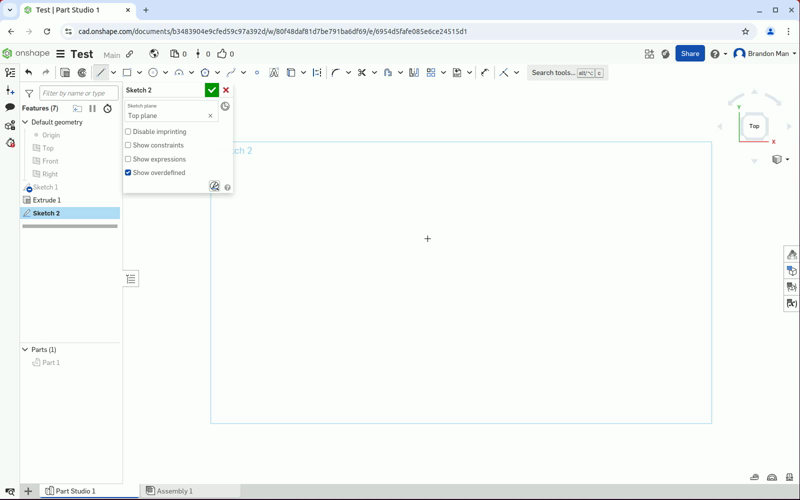
key_up(shift)
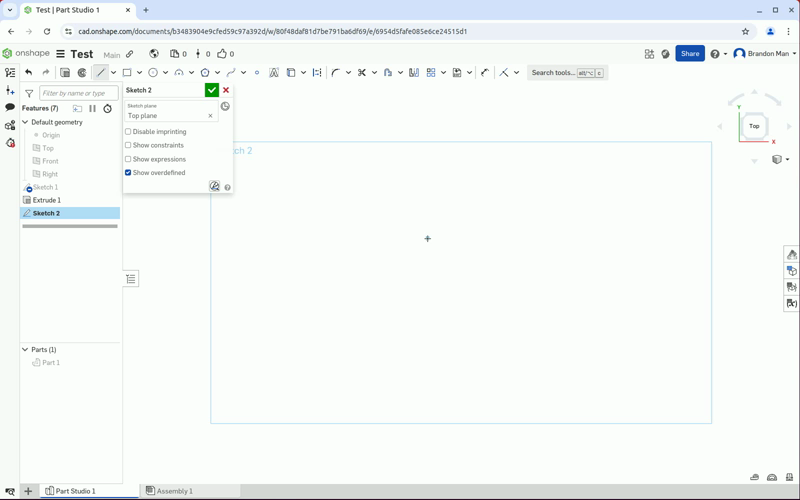
key_down(shift)
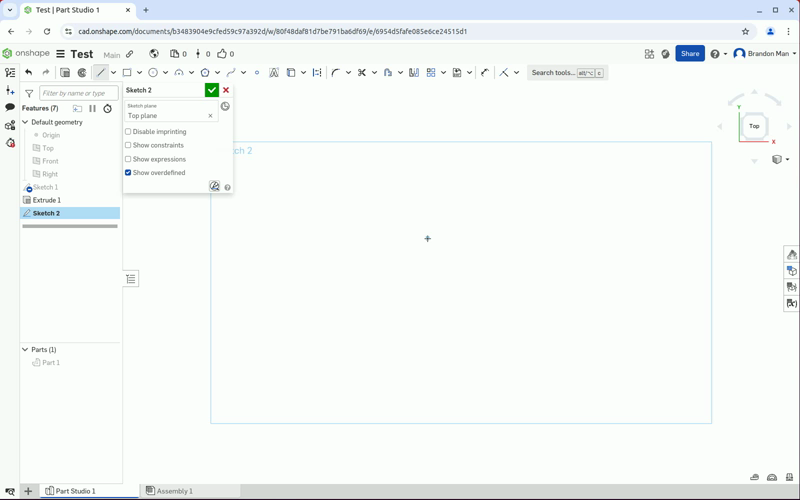
mouse_move(457, 238)
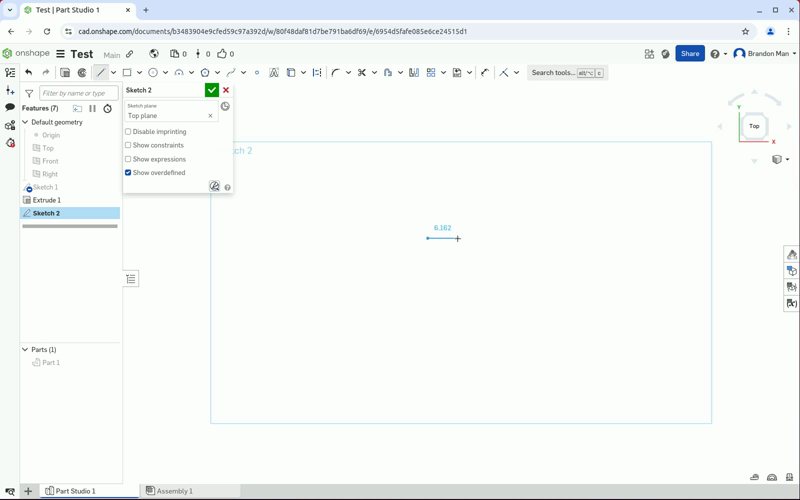
mouse_move(473, 238)
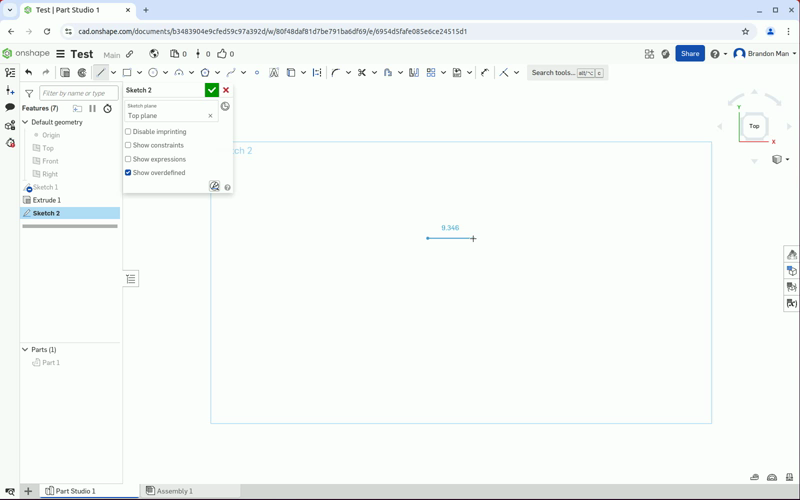
click(473, 238)
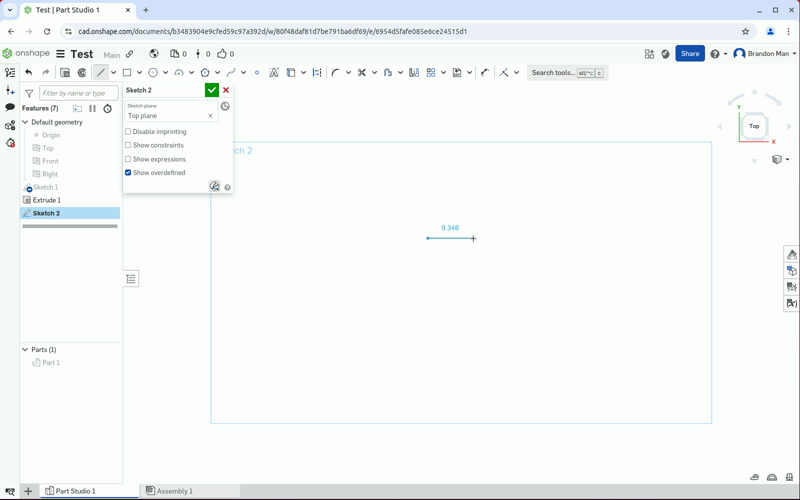
key_up(shift)
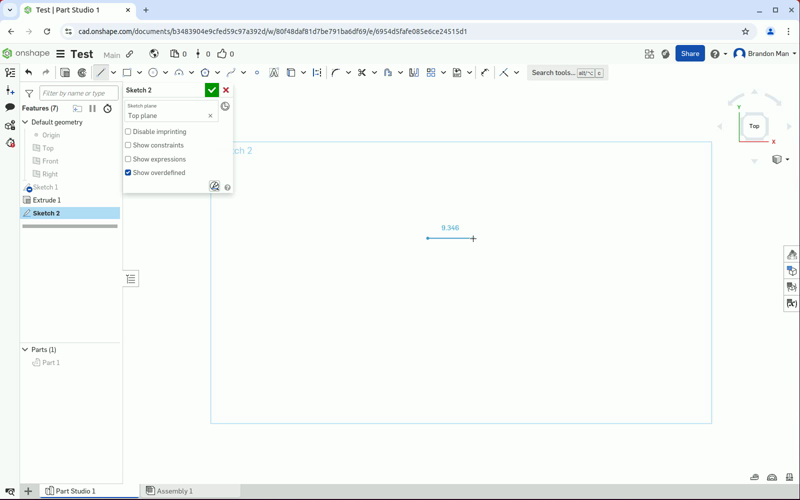
key_down(shift)
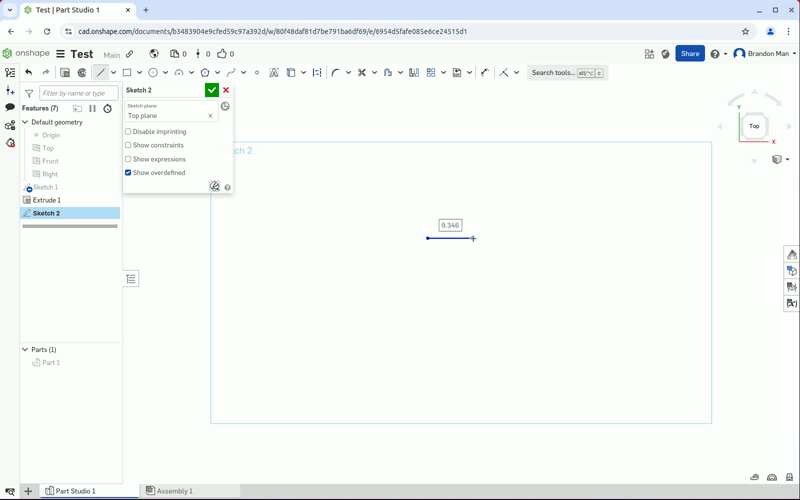
mouse_move(503, 238)
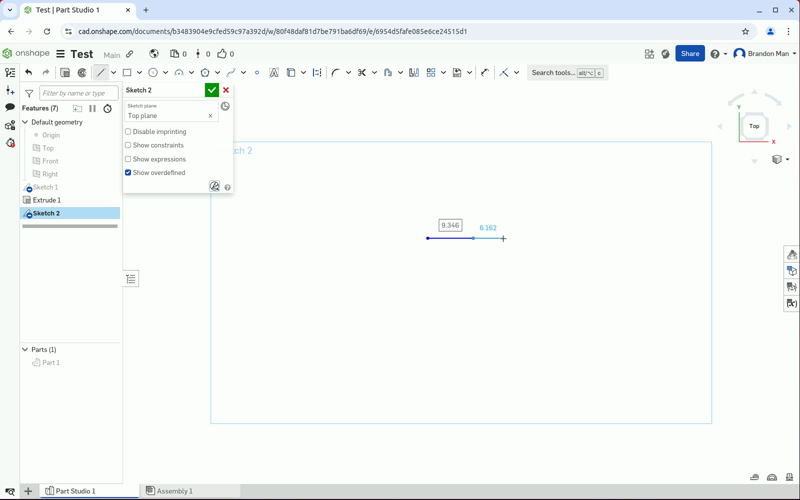
mouse_move(473, 215)
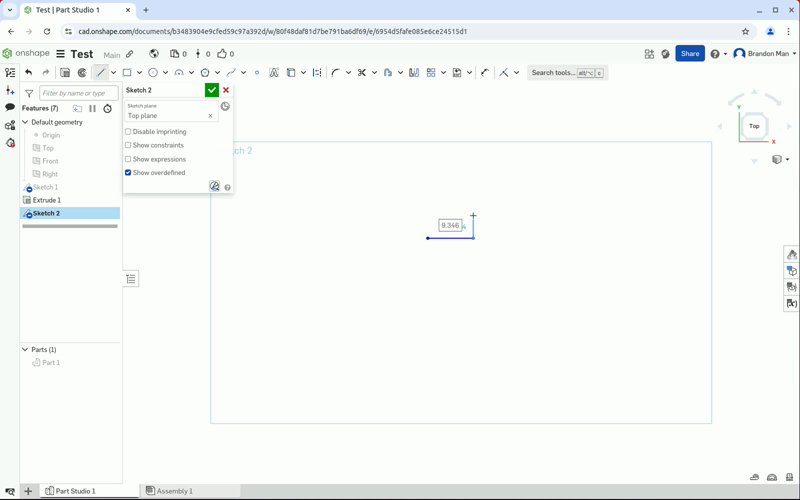
click(473, 215)
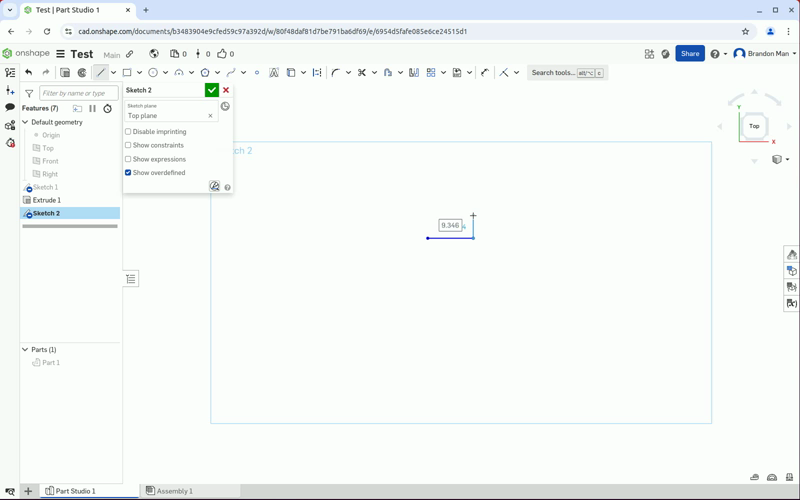
key_up(shift)
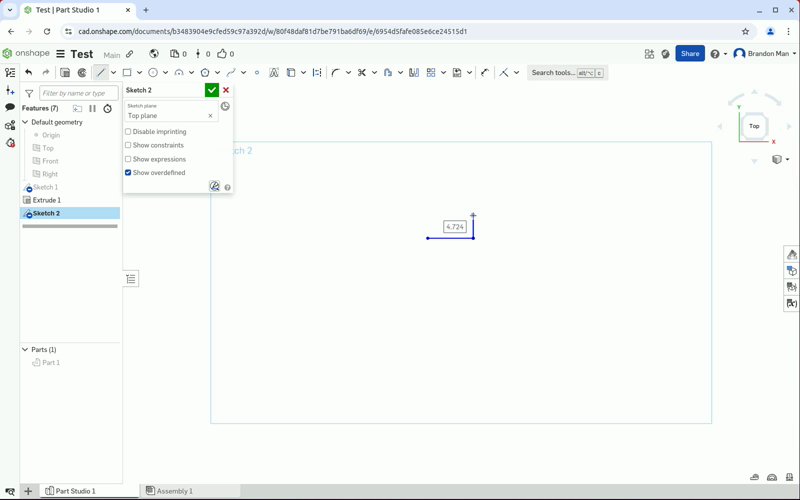
key_down(shift)
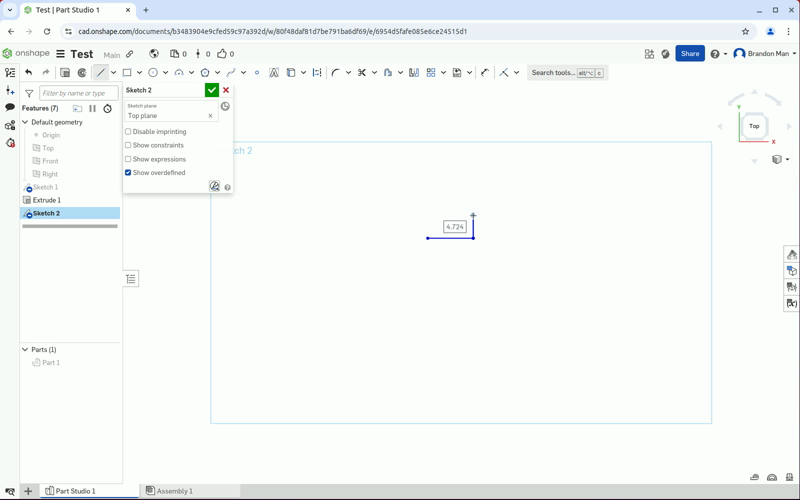
mouse_move(503, 215)
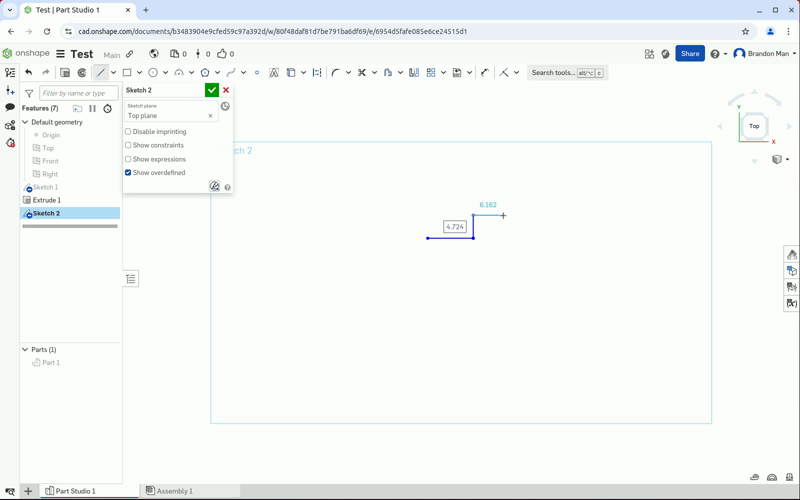
mouse_move(427, 215)
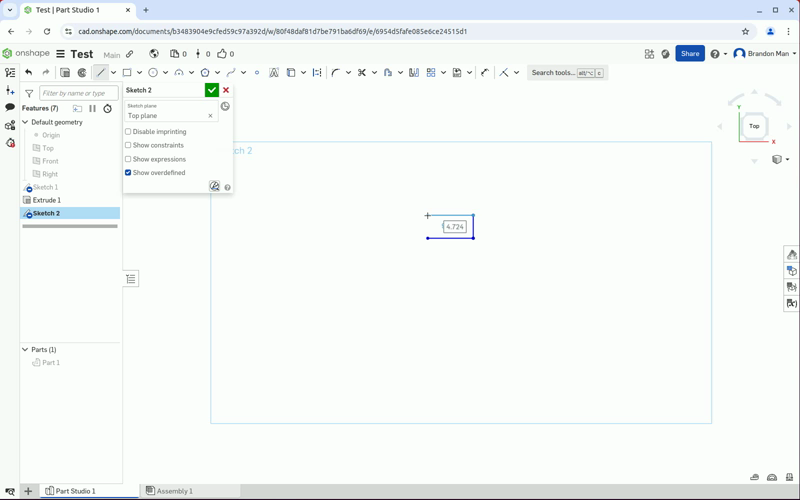
click(427, 215)
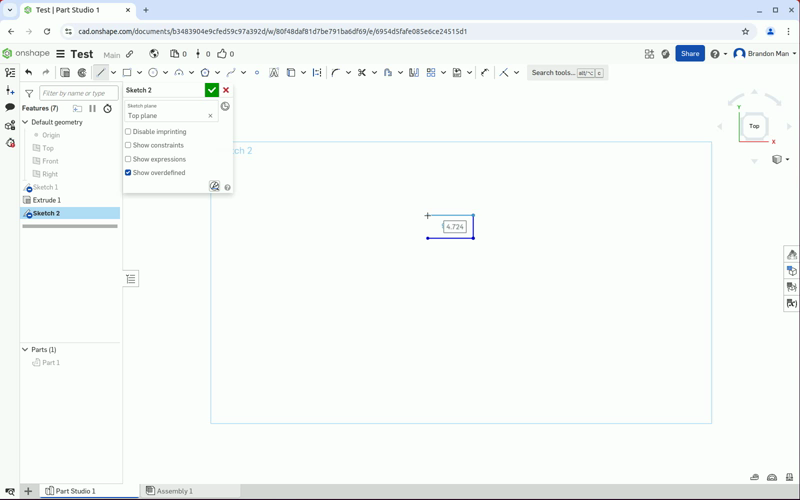
key_up(shift)
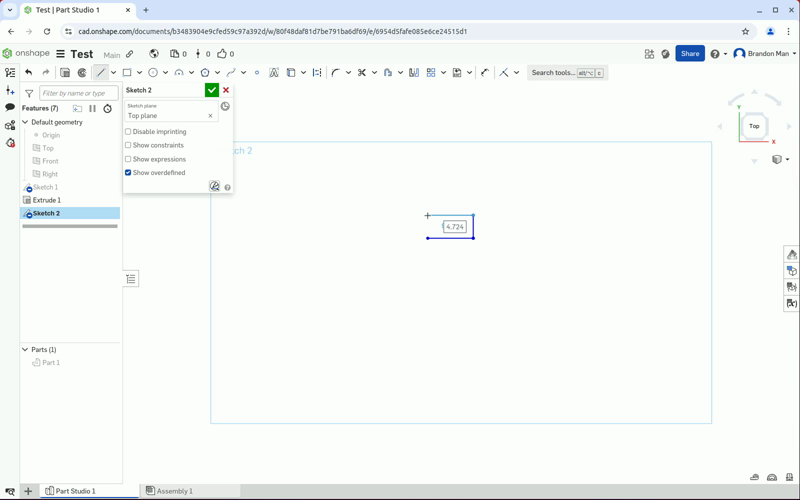
mouse_move(457, 215)
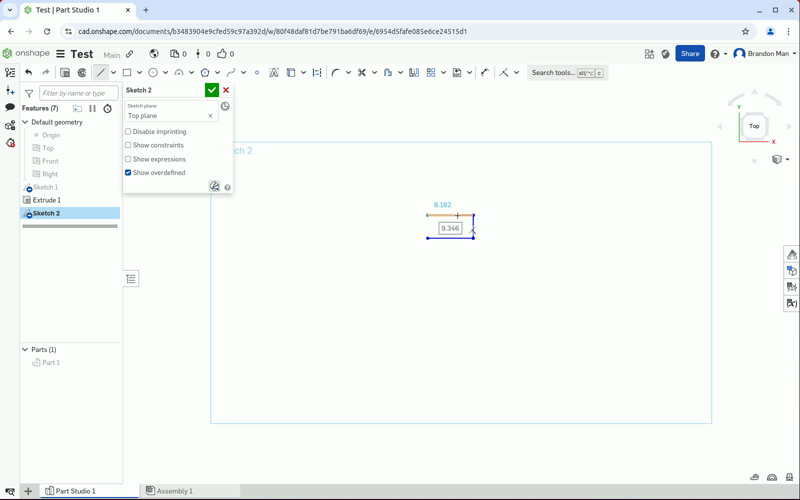
key_down(shift)
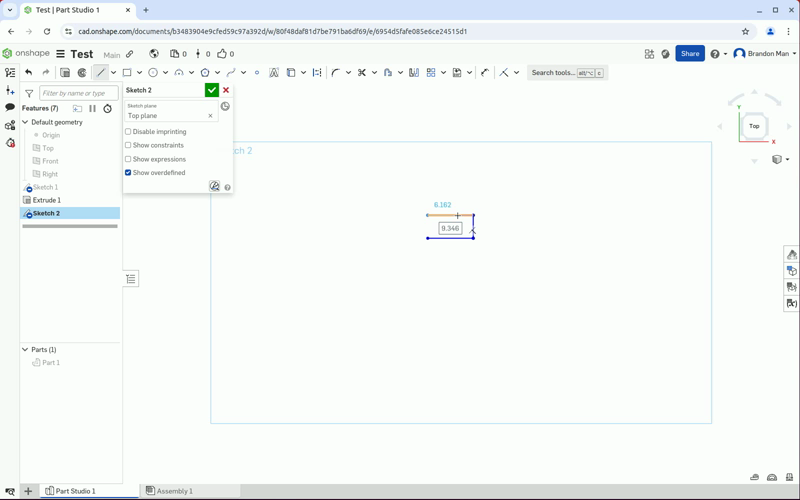
mouse_move(427, 238)
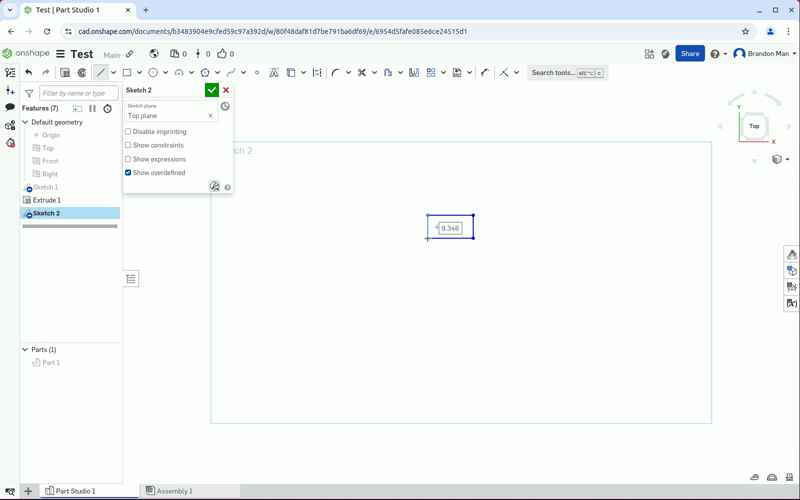
key_up(shift)
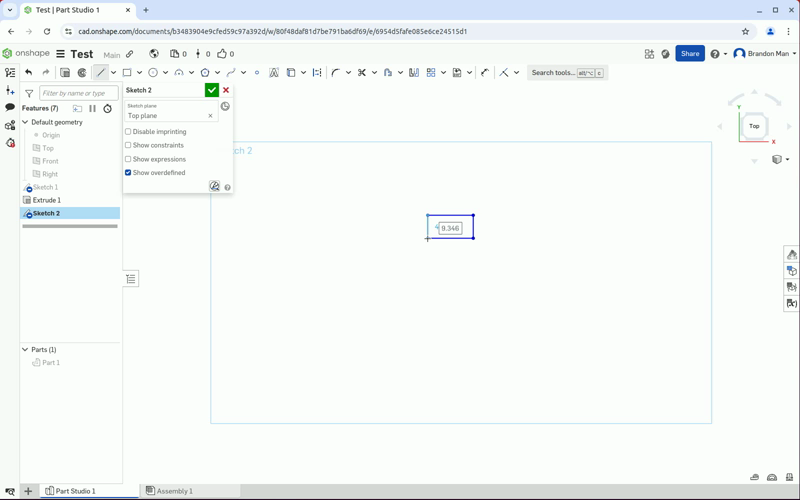
click(427, 238)
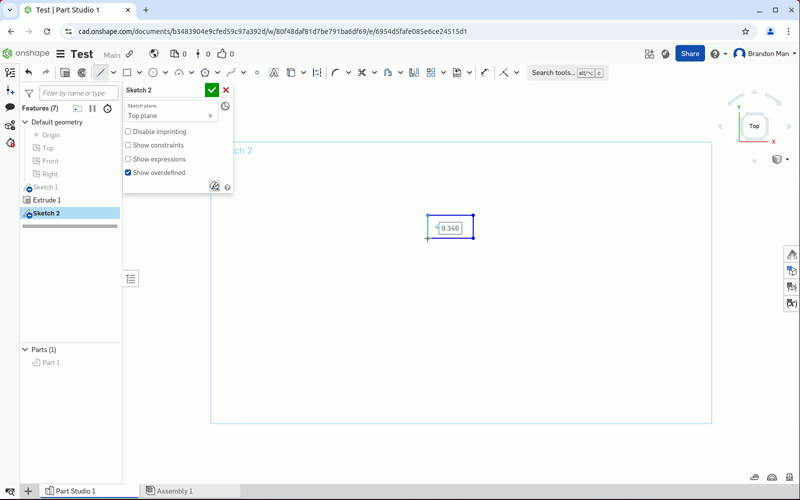
key(esc)
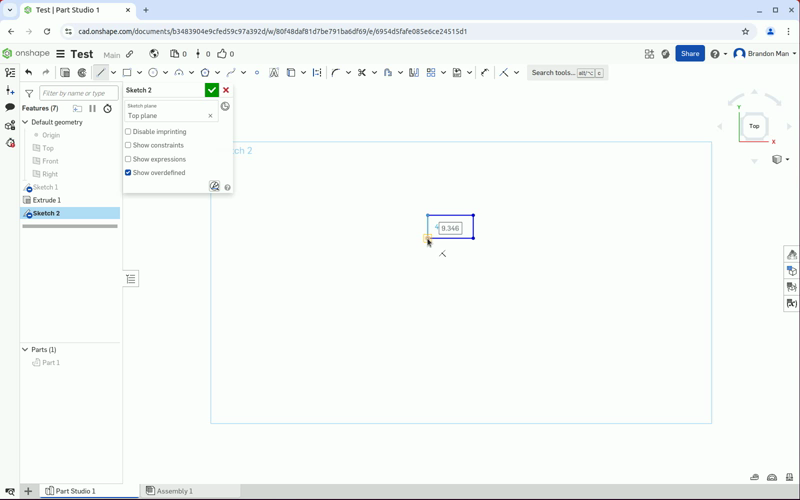
mouse_move(444, 221)
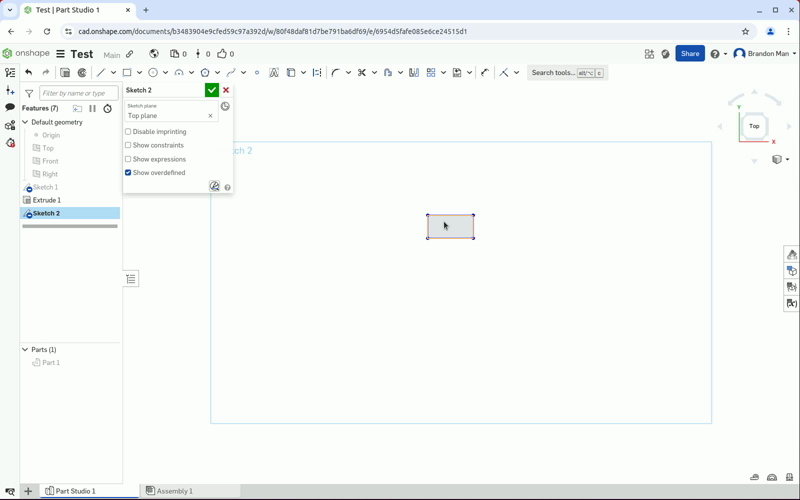
scroll(6)
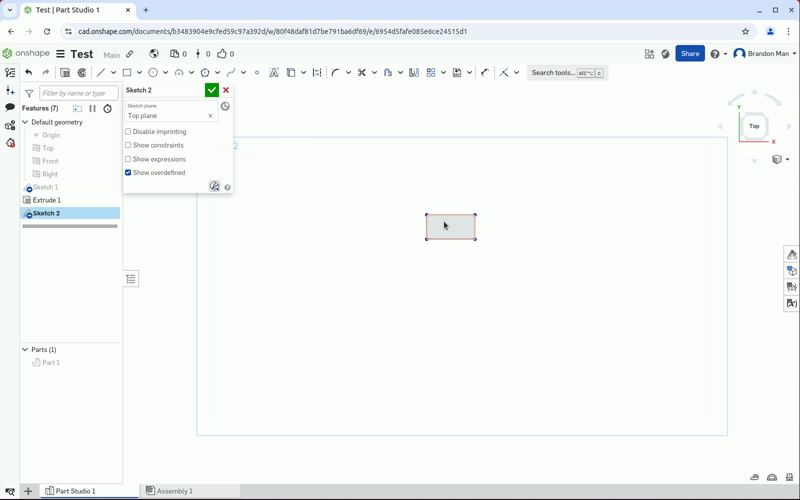
scroll(6)
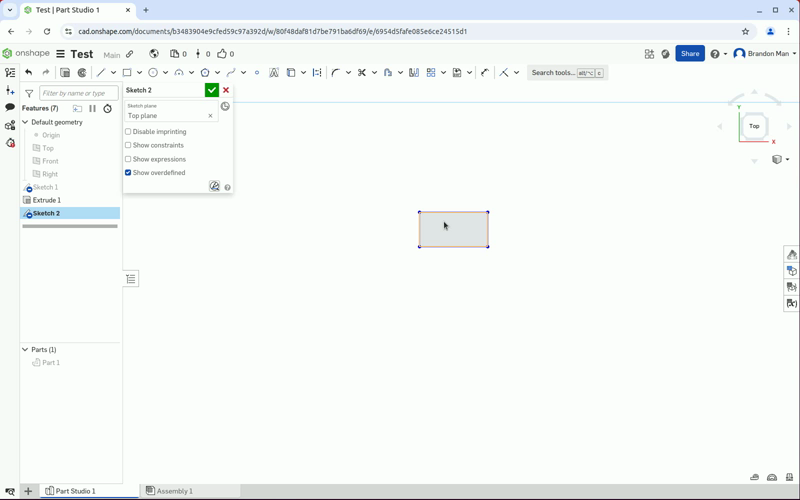
scroll(6)
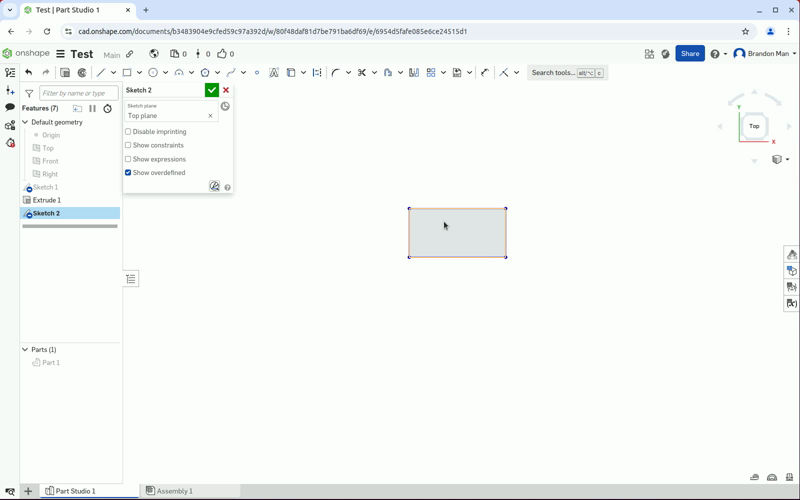
scroll(6)
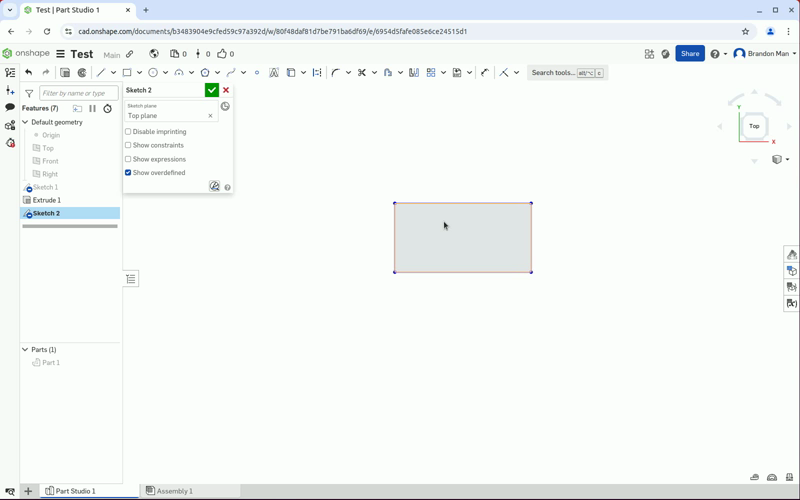
scroll(6)
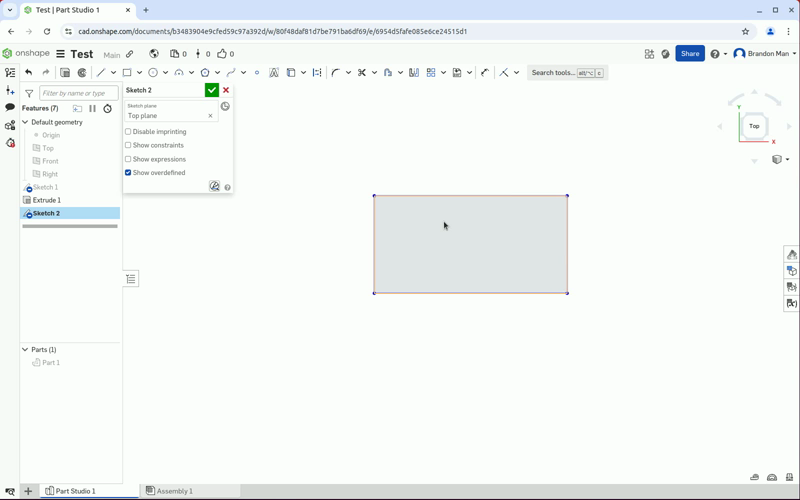
scroll(6)
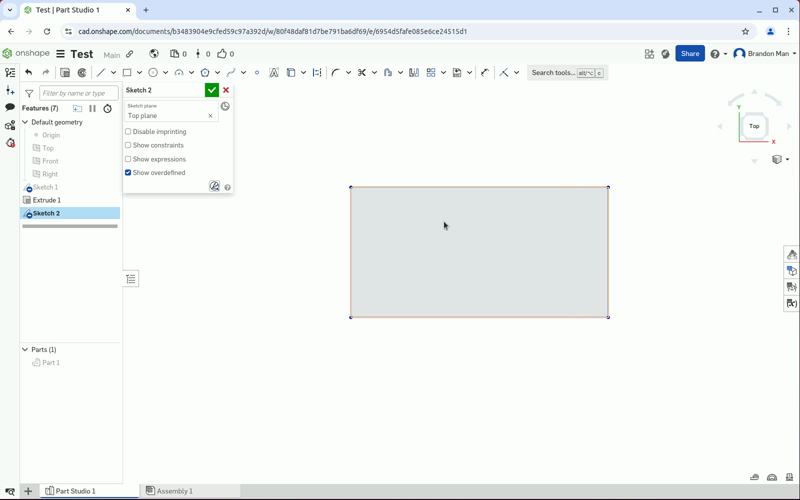
scroll(6)
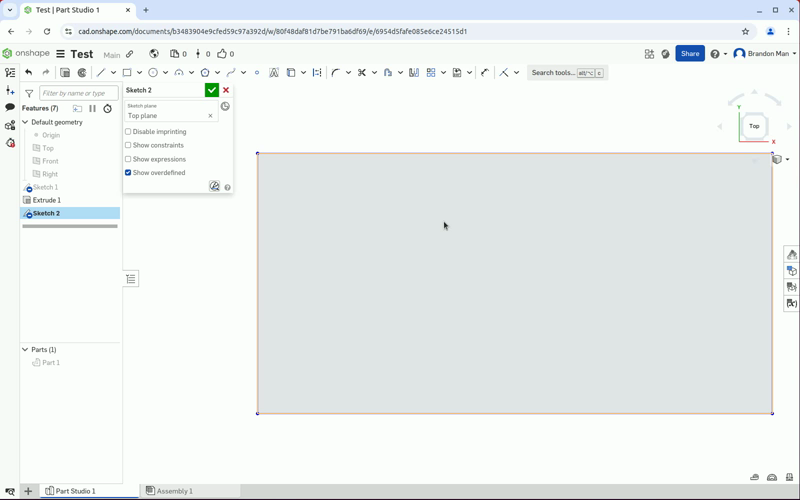
click(444, 221)
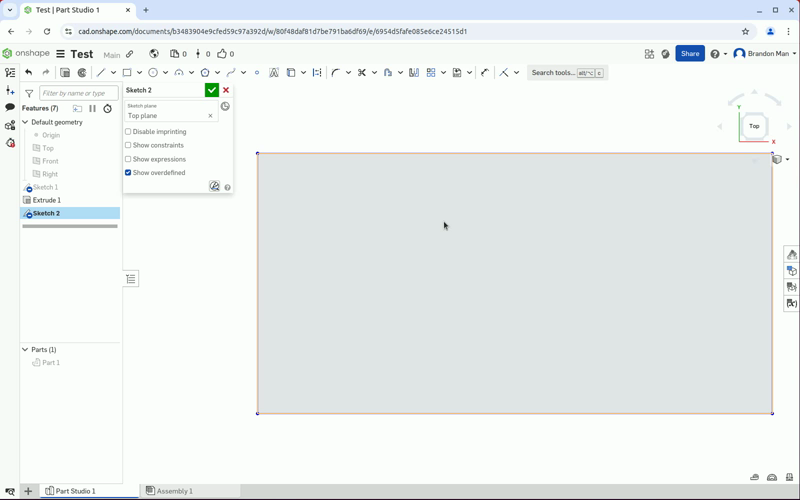
scroll(-6)
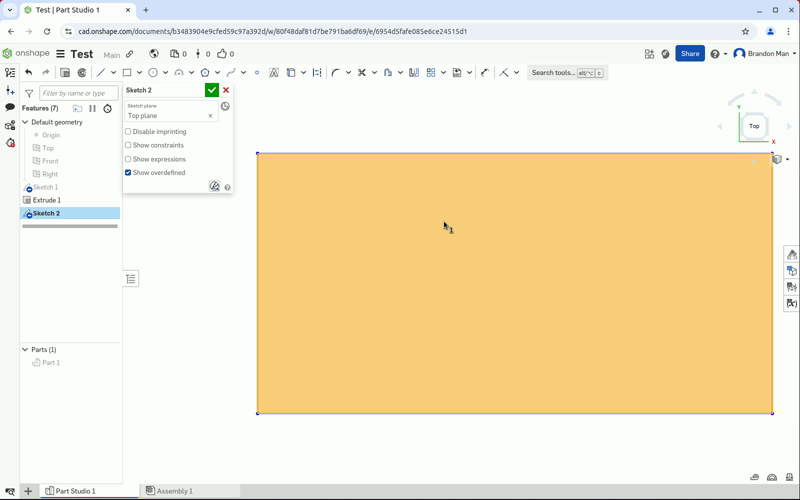
scroll(-6)
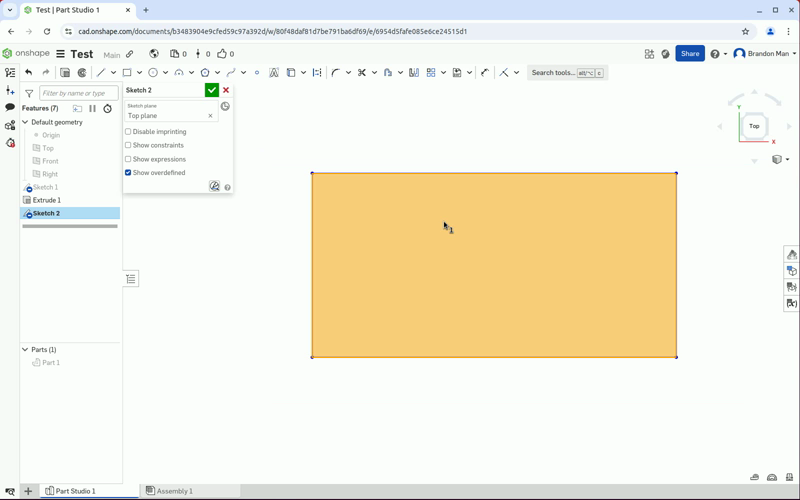
scroll(-6)
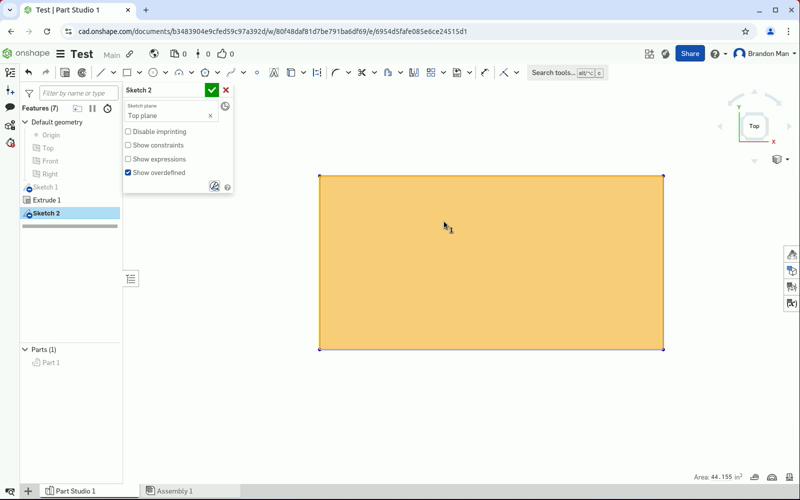
scroll(-6)
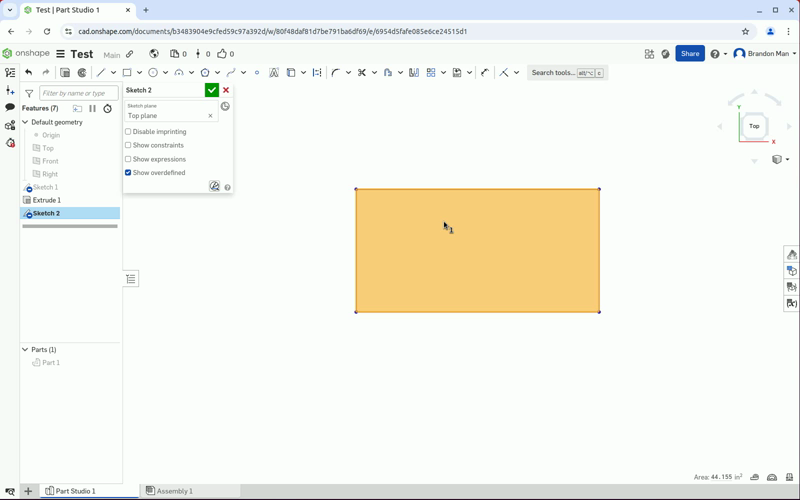
scroll(-6)
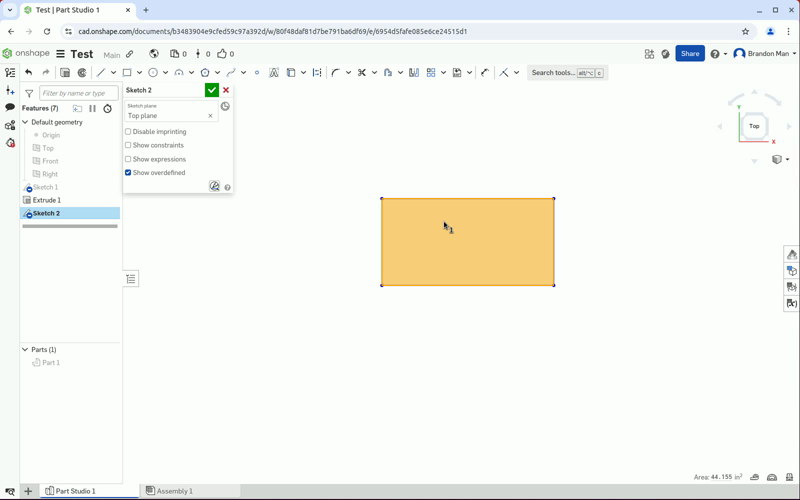
scroll(-6)
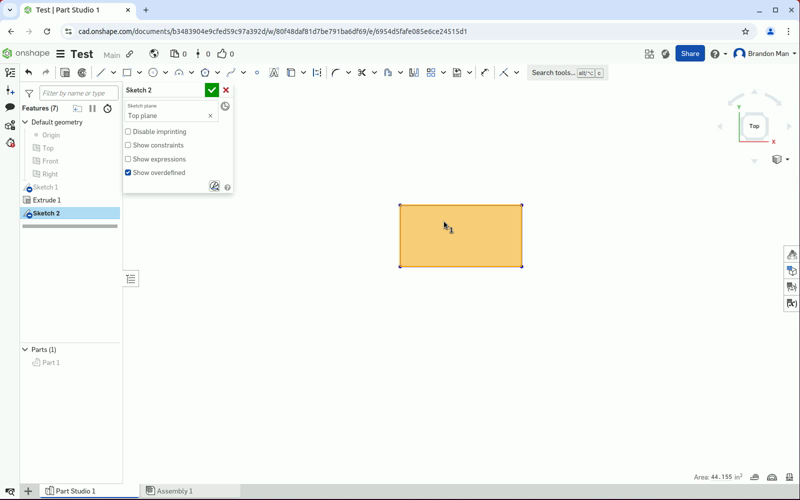
scroll(-6)
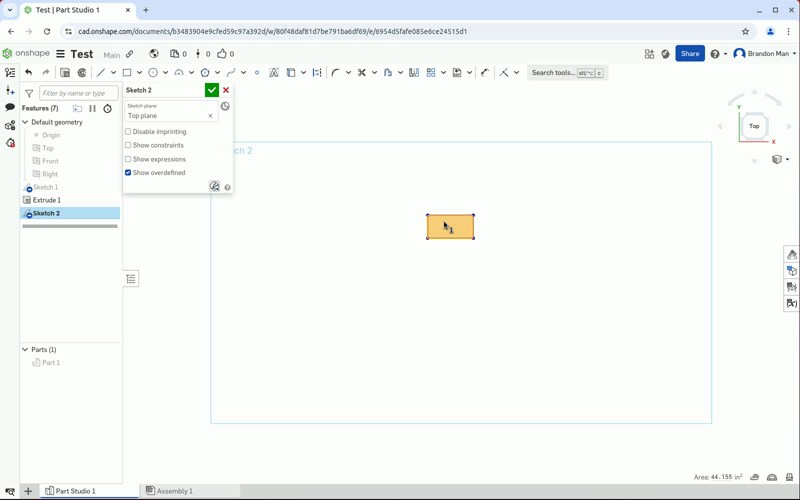
mouse_move(73, 352)
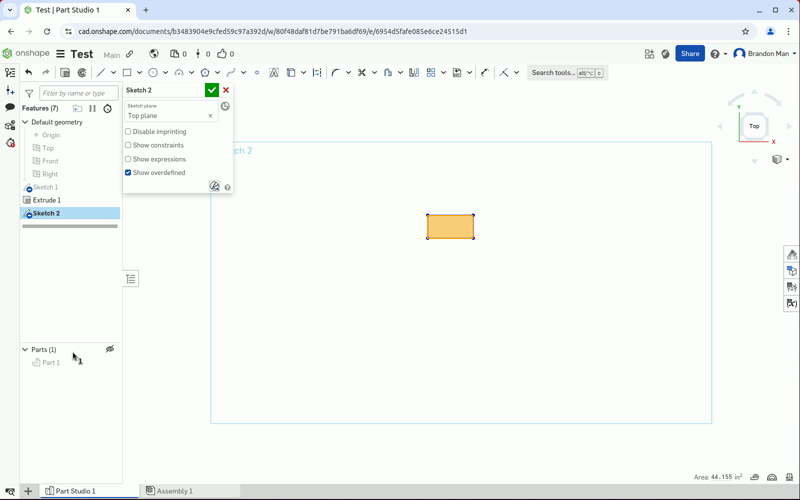
key(shift+y)
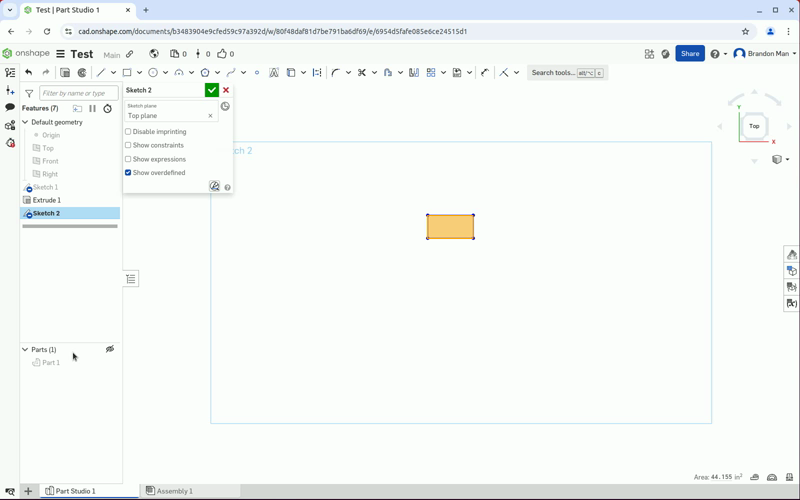
key(shift+e)
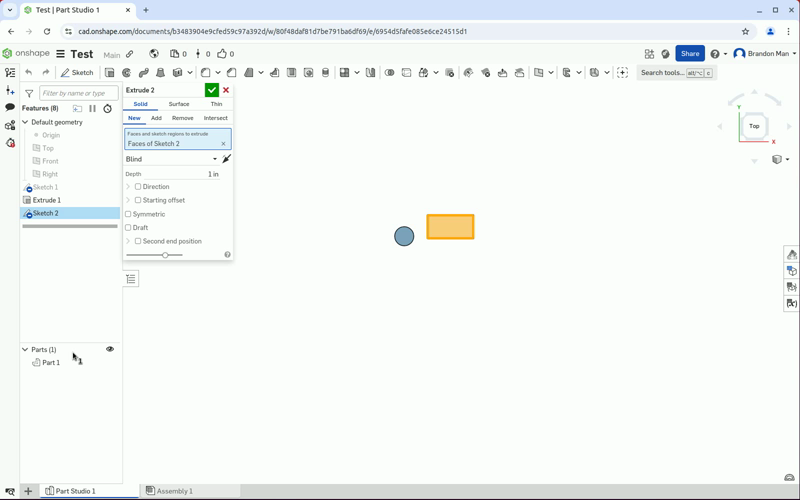
mouse_move(143, 106)
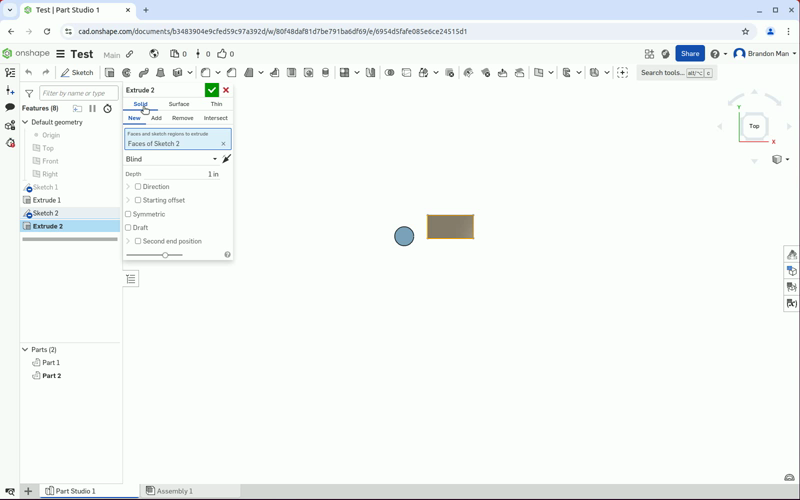
click(143, 106)
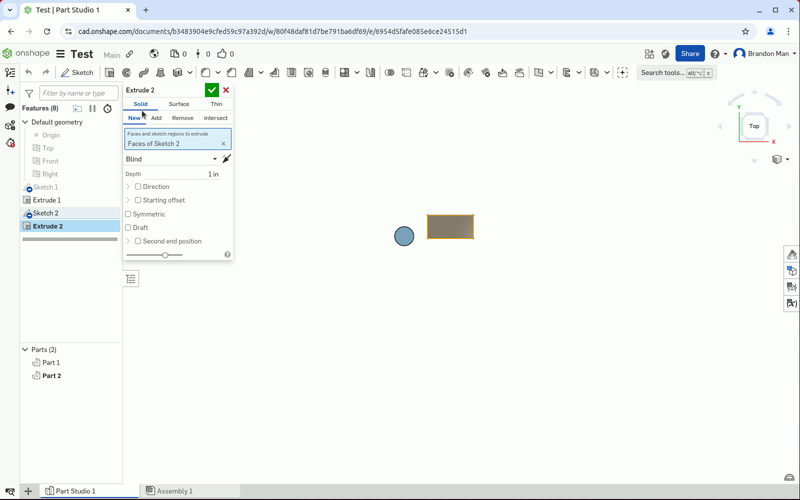
mouse_move(137, 120)
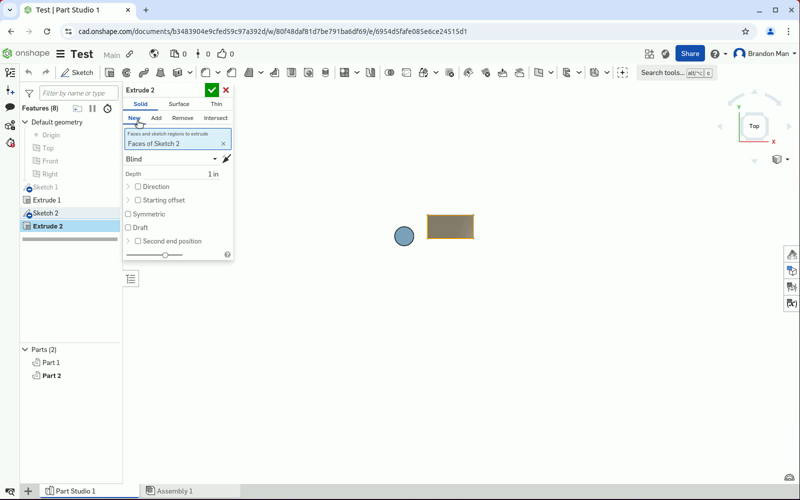
click(137, 120)
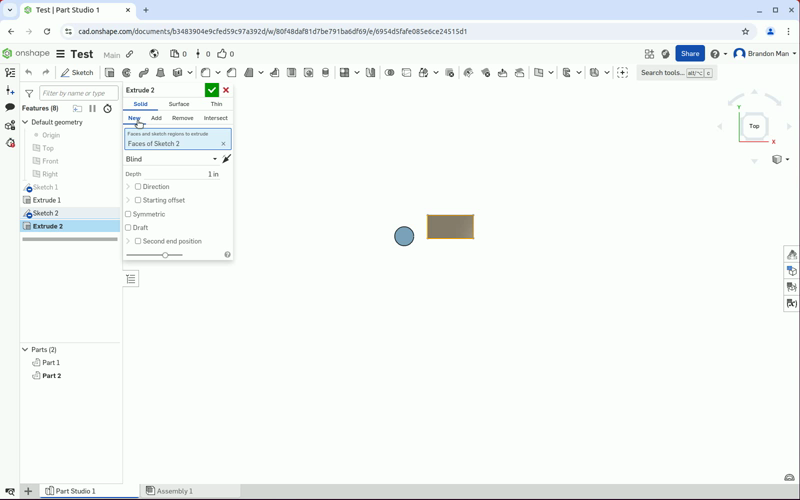
key(tab, 4)
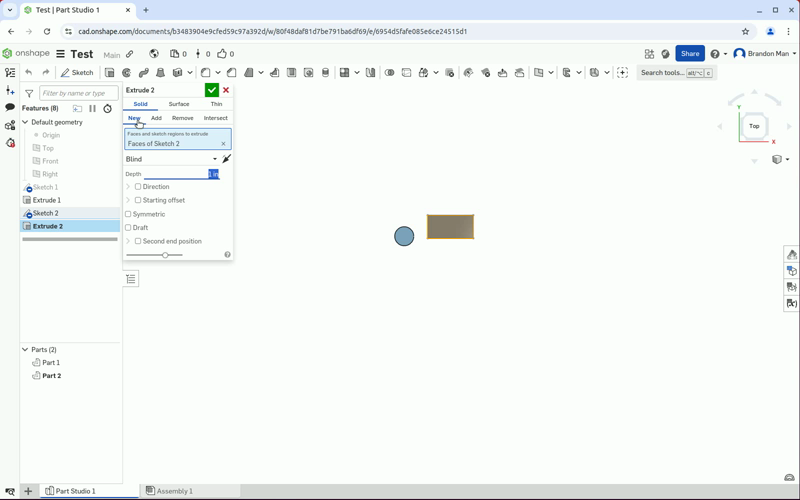
text(0.241)
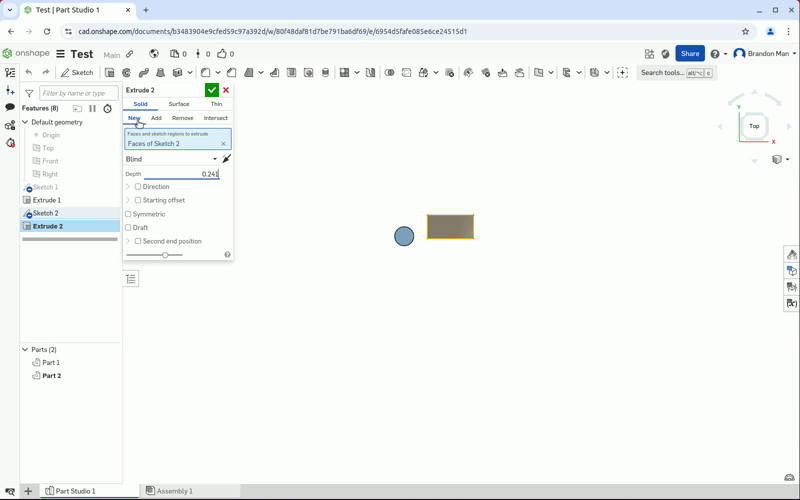
key(enter)
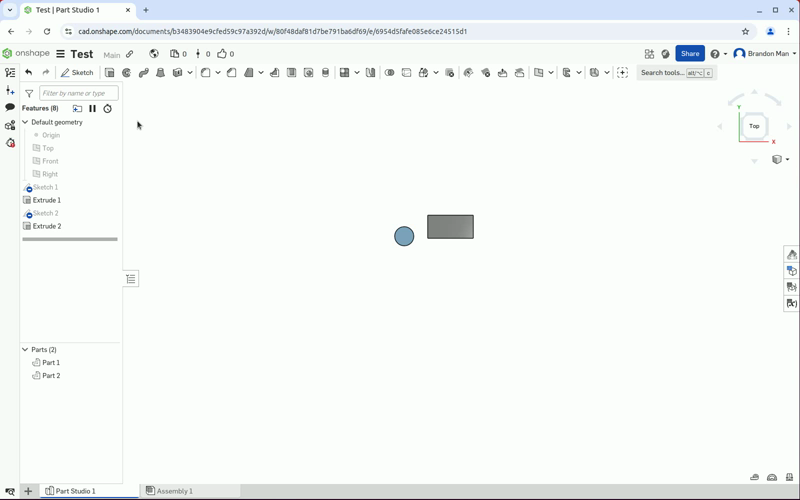
key(shift+h)
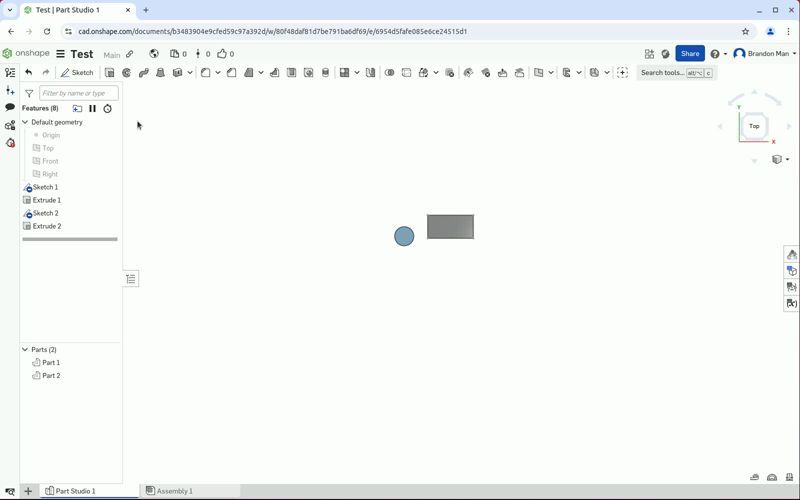
key(shift+h)
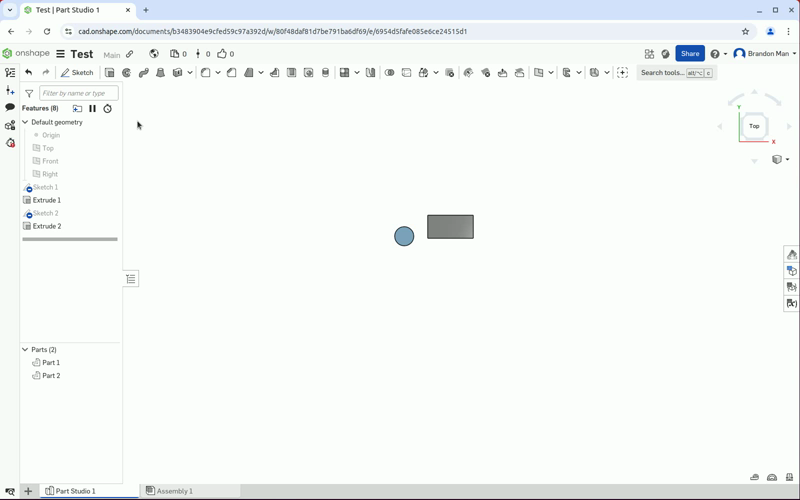
mouse_move(73, 189)
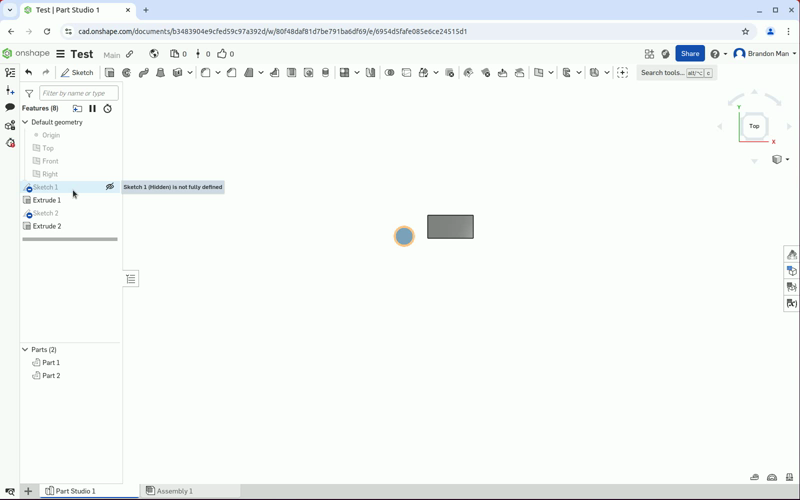
click(73, 189)
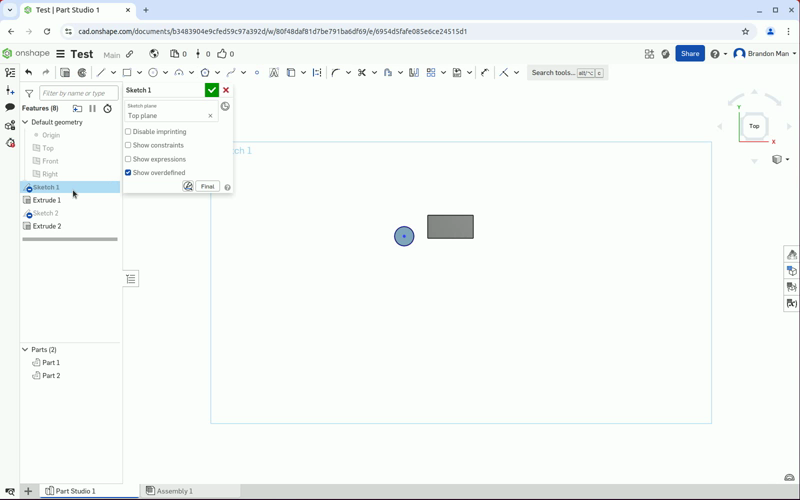
mouse_move(229, 92)
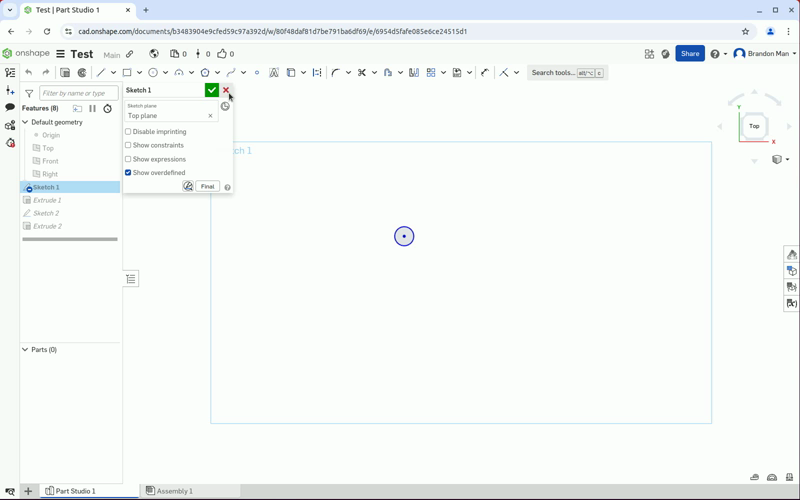
click(229, 92)
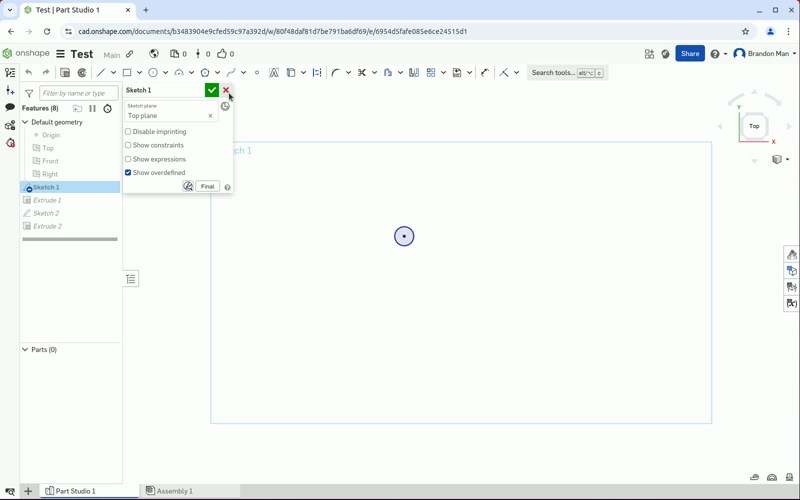
key(shift+s)
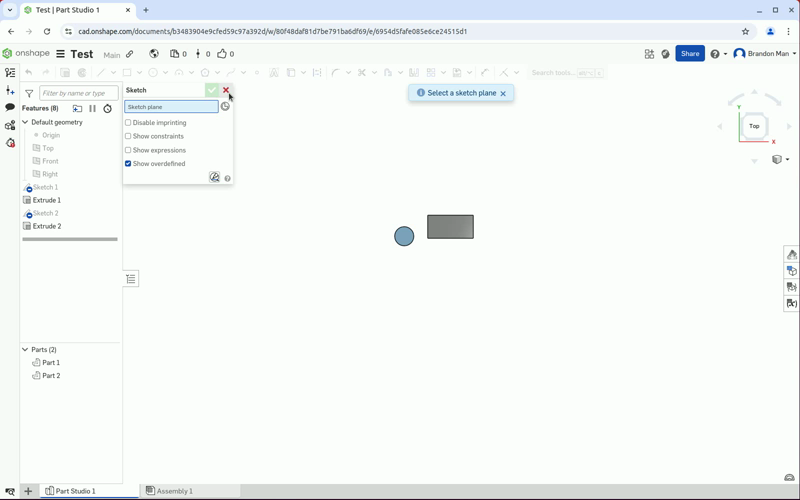
mouse_move(73, 150)
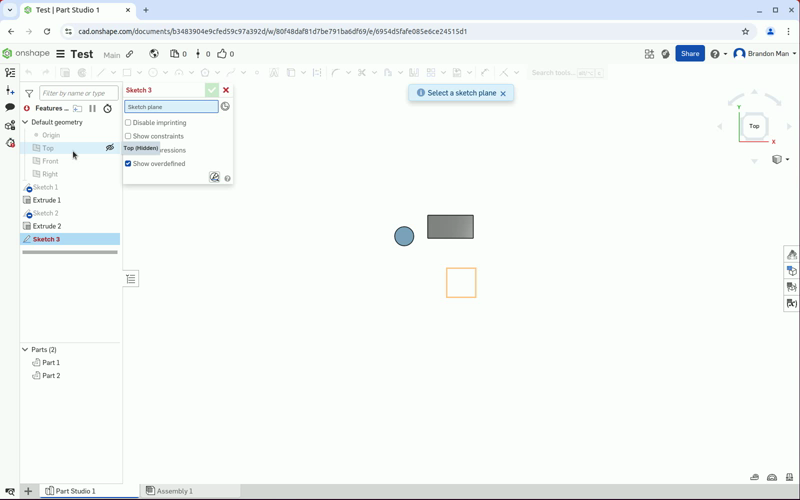
click(73, 150)
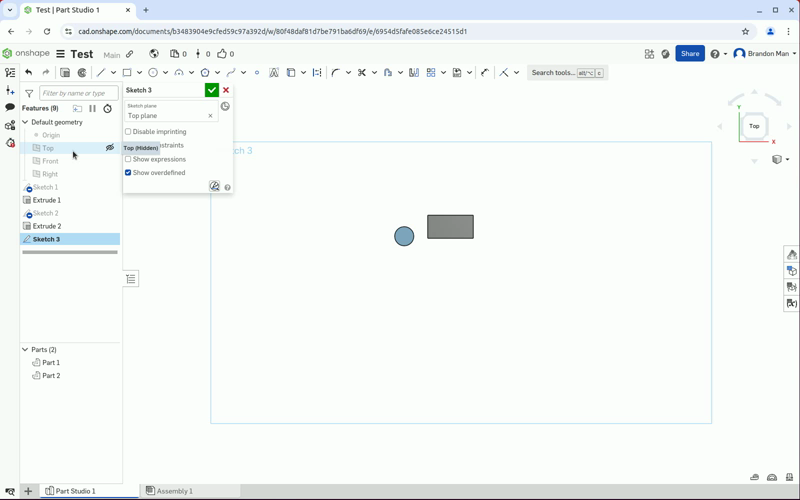
mouse_move(73, 352)
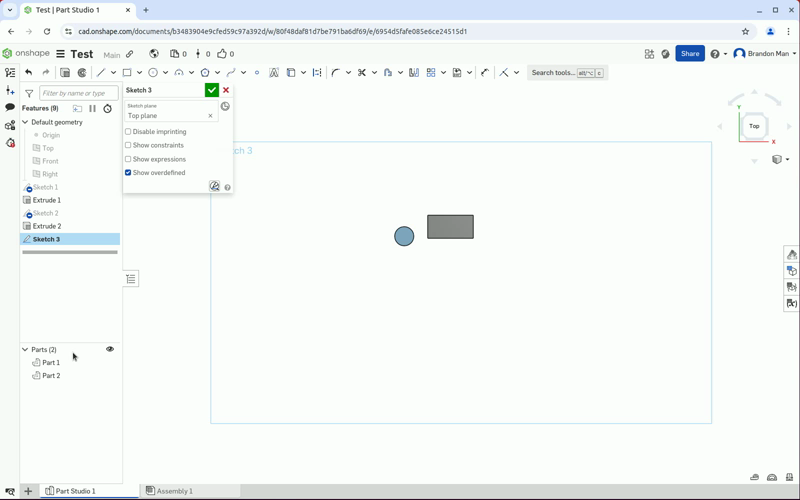
key(y)
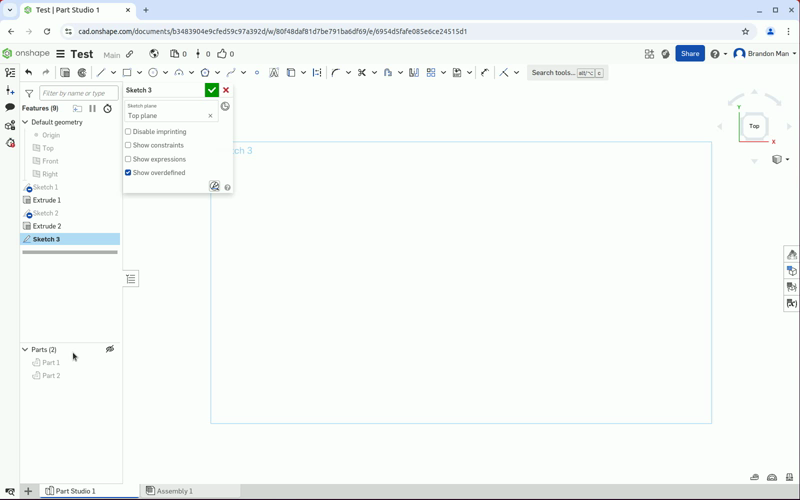
key(l)
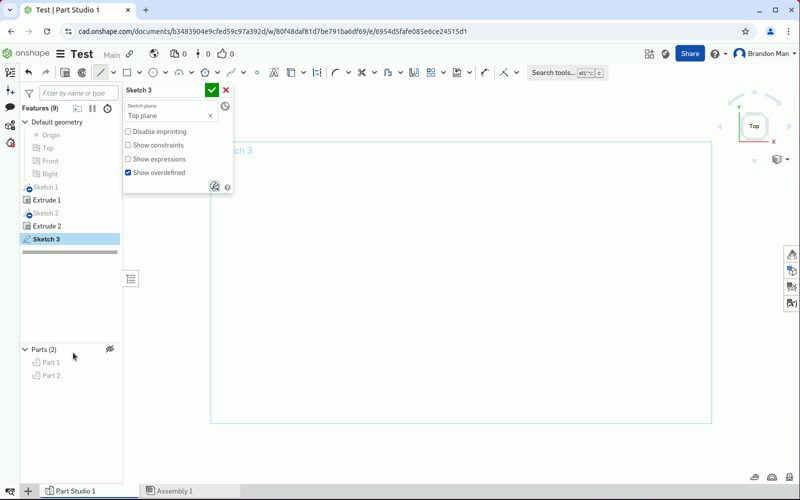
key_down(shift)
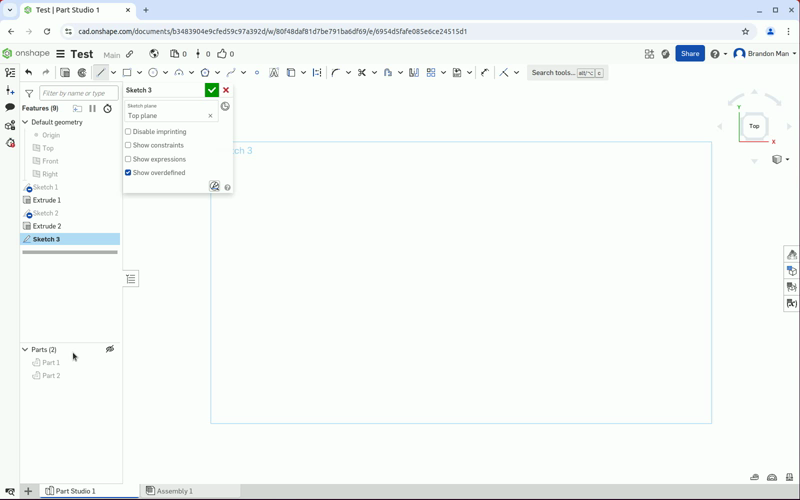
mouse_move(570, 264)
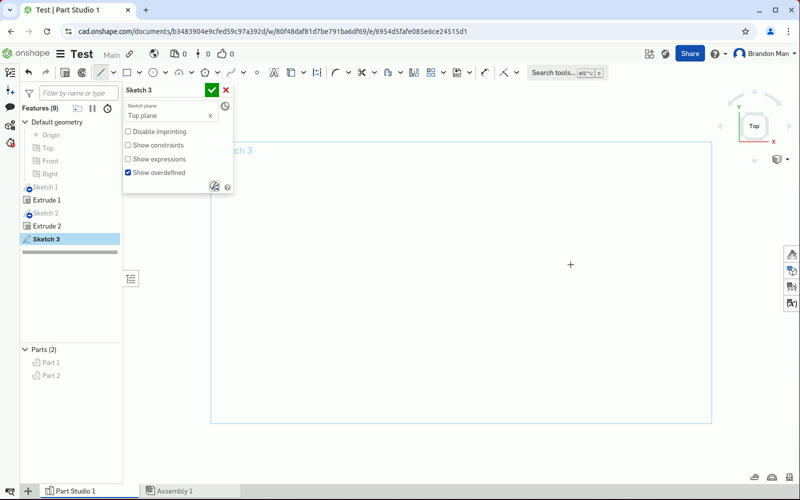
click(570, 264)
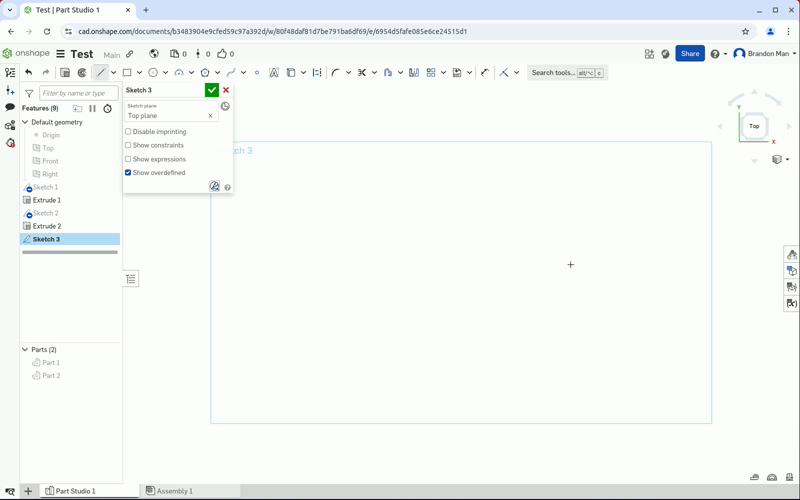
key_up(shift)
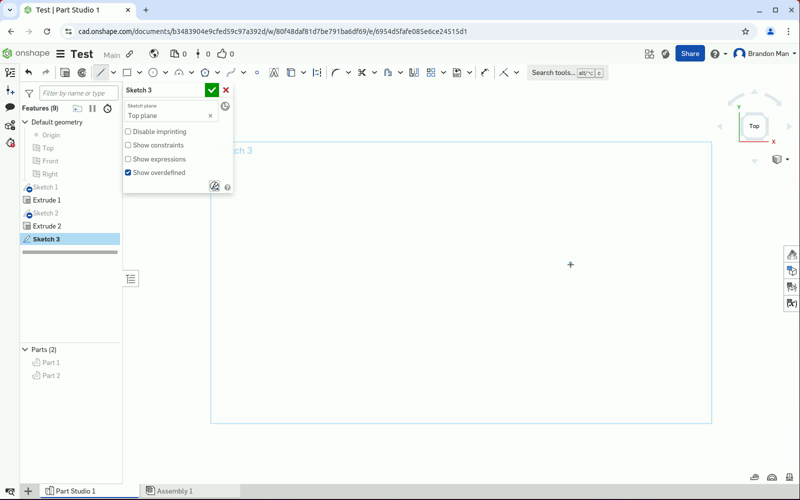
key_down(shift)
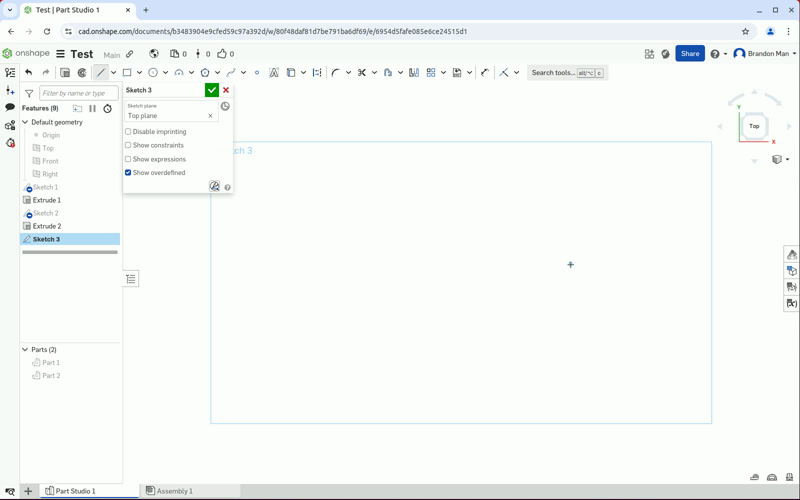
mouse_move(589, 264)
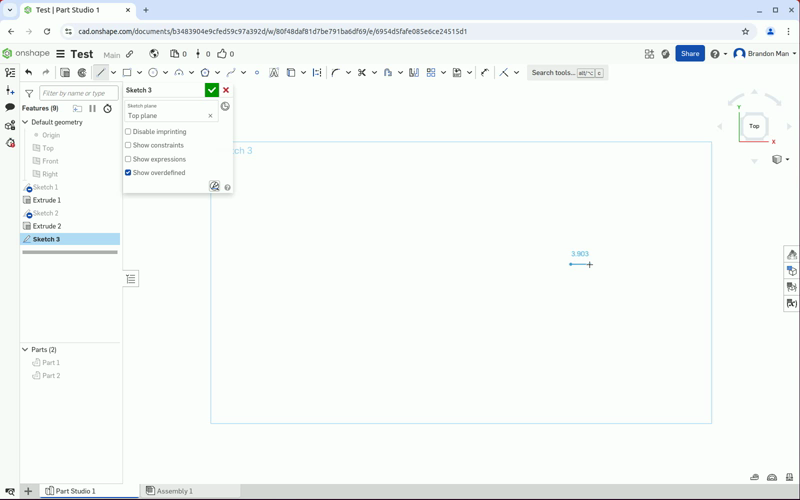
mouse_move(573, 264)
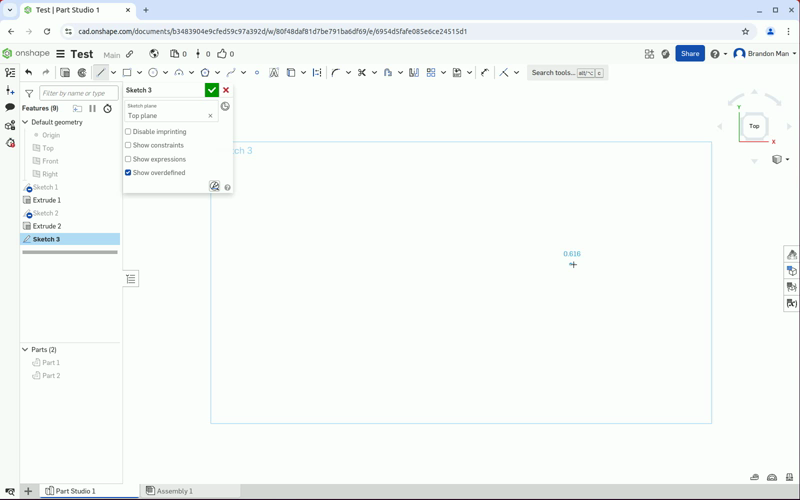
scroll(6)
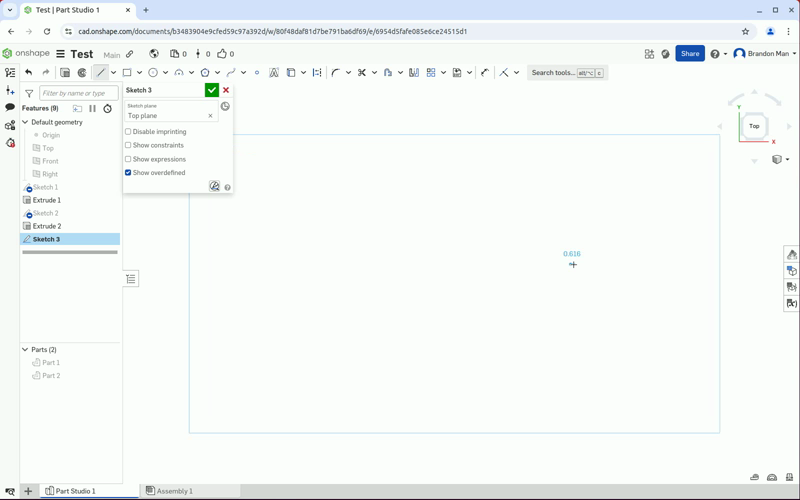
scroll(6)
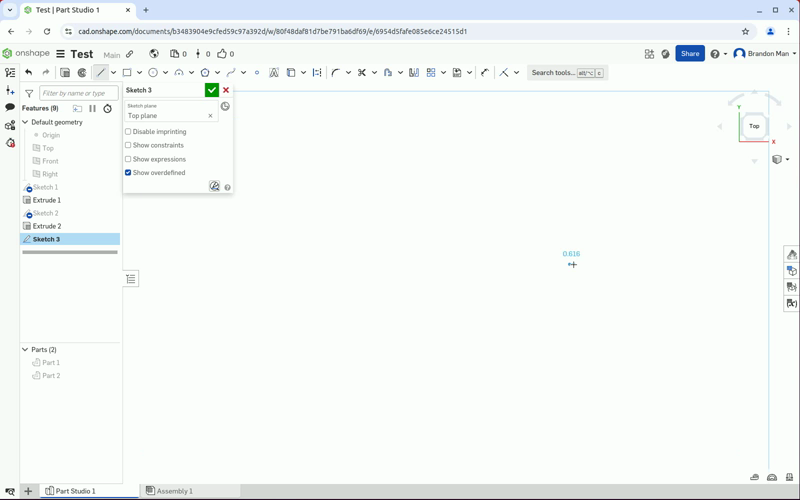
scroll(6)
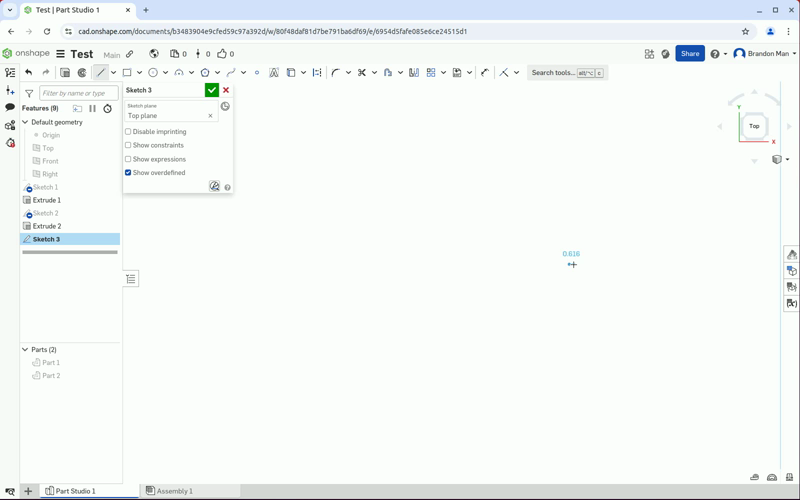
scroll(6)
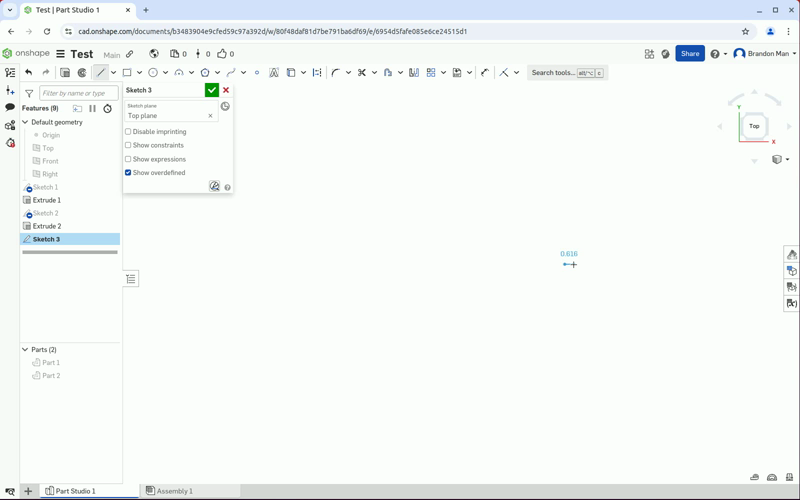
scroll(6)
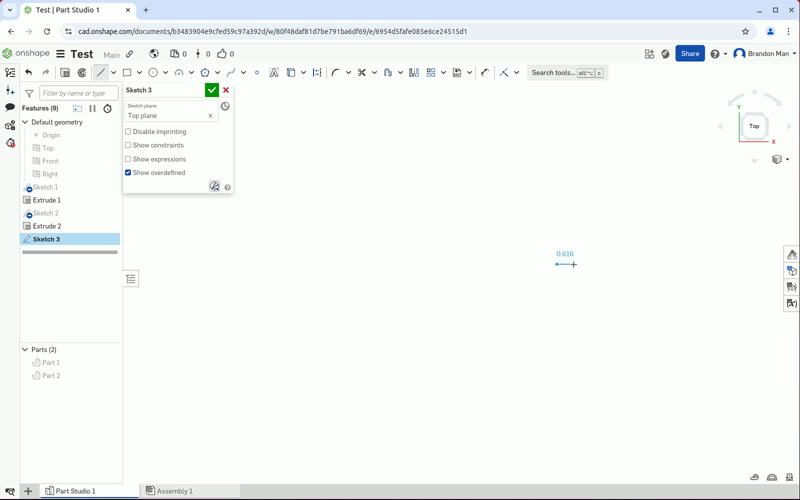
scroll(6)
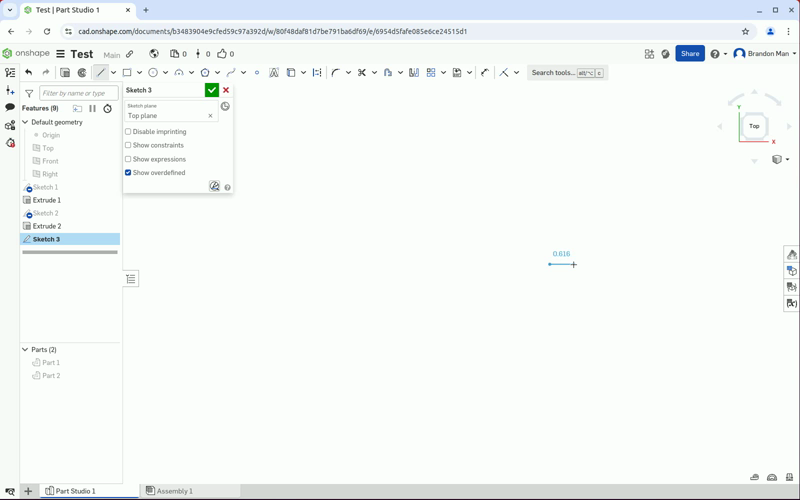
scroll(6)
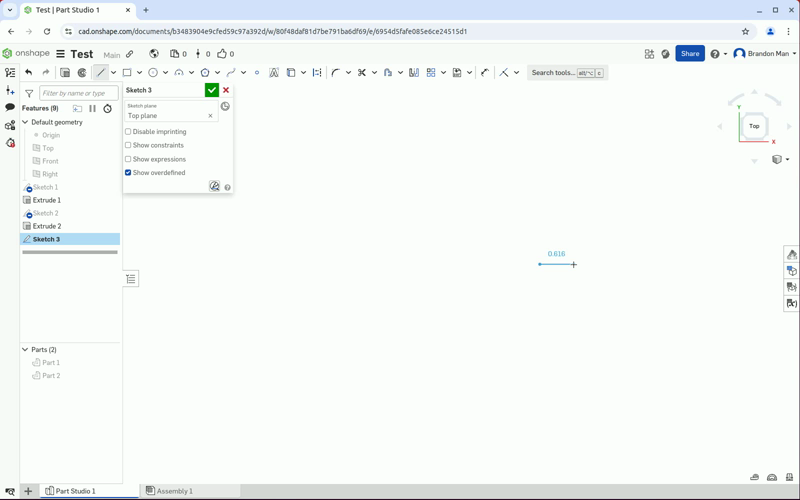
click(573, 264)
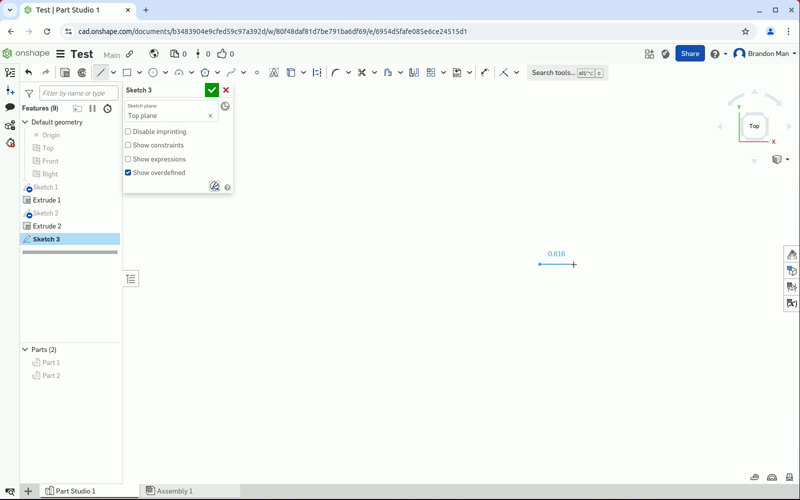
scroll(-6)
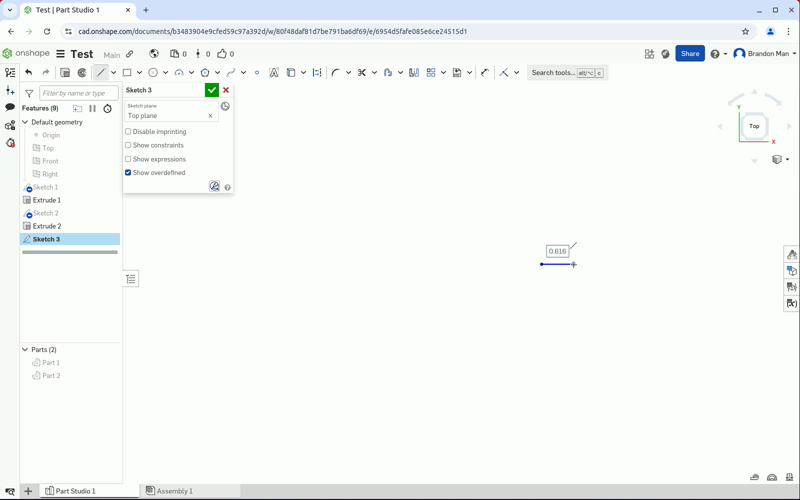
scroll(-6)
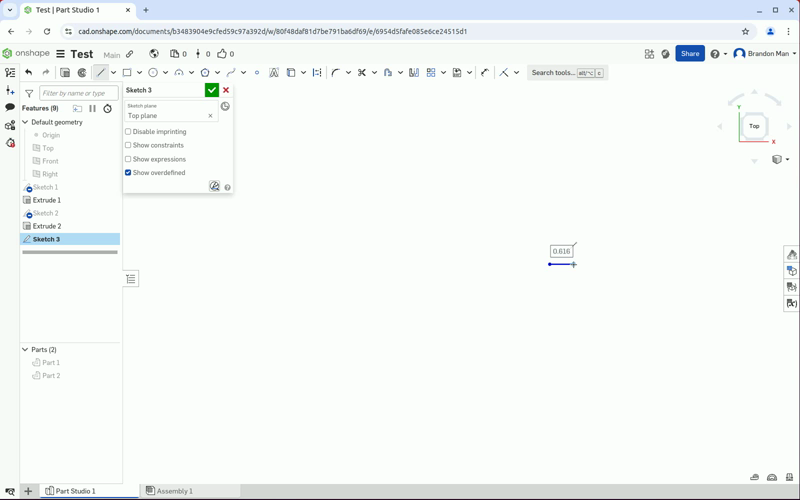
scroll(-6)
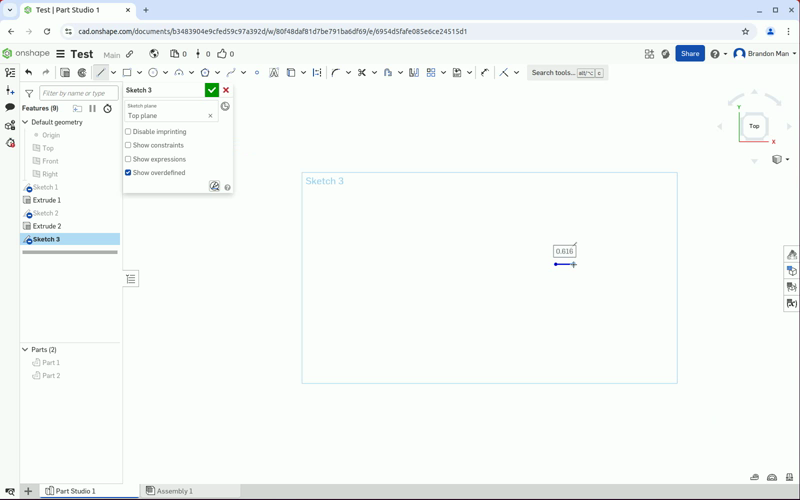
scroll(-6)
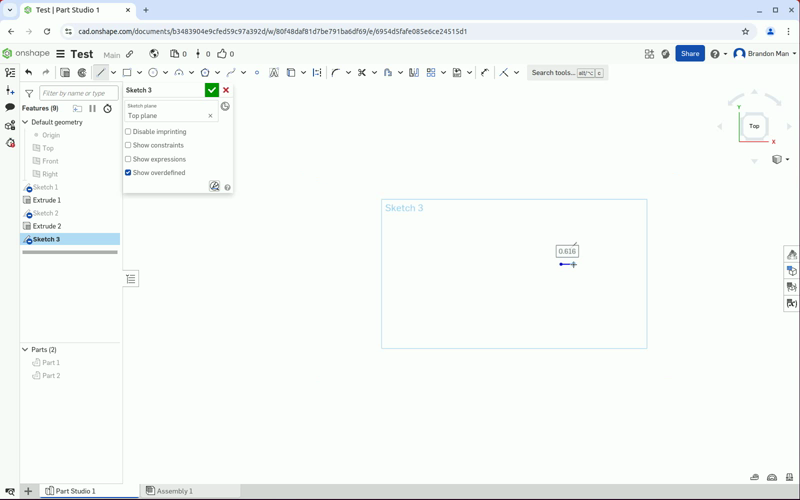
scroll(-6)
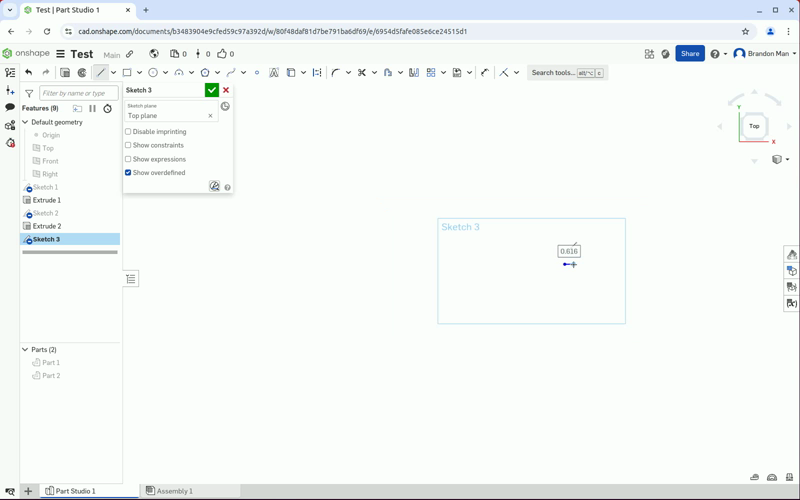
scroll(-6)
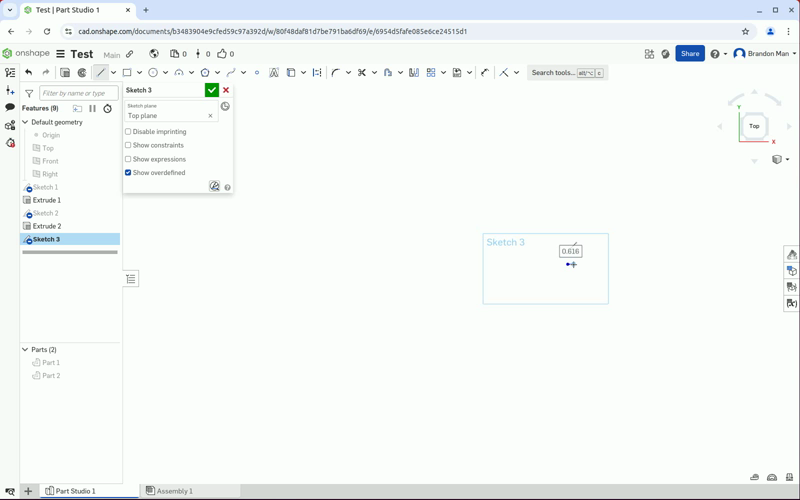
scroll(-6)
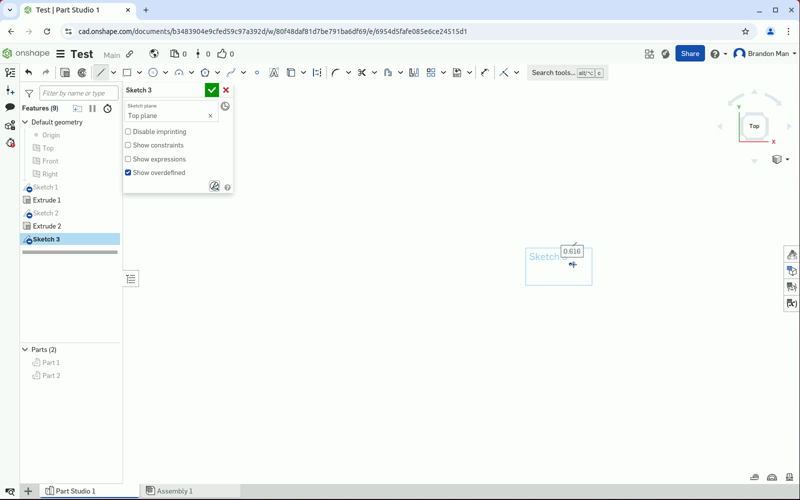
key_up(shift)
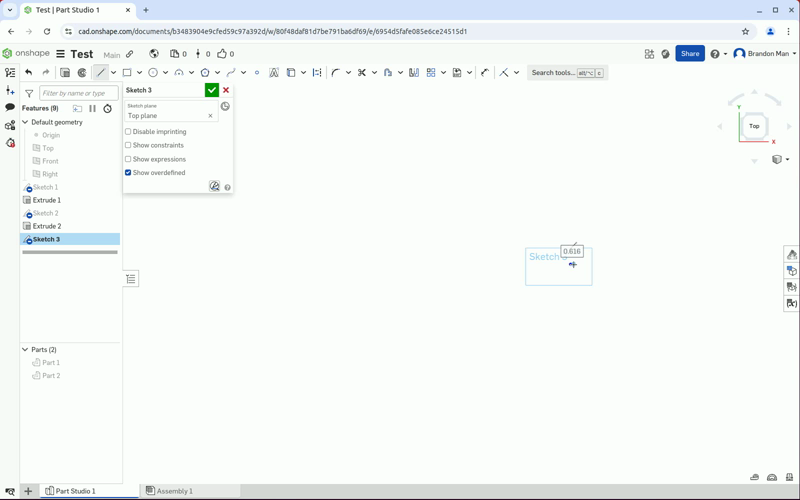
key(esc)
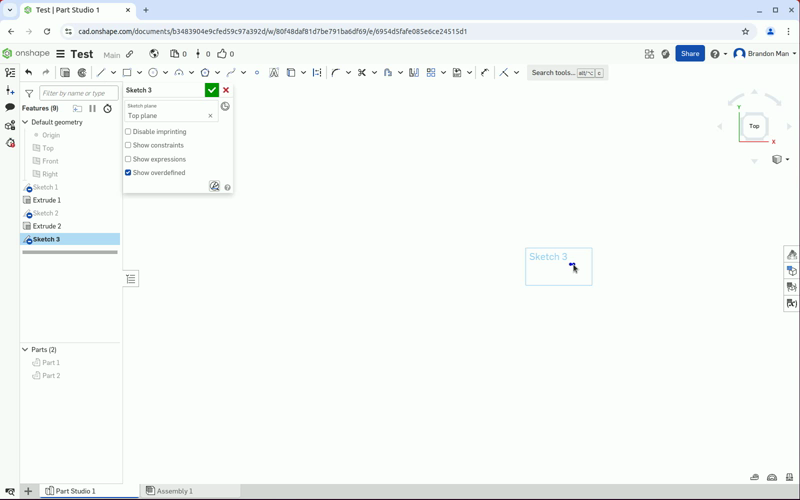
key(a)
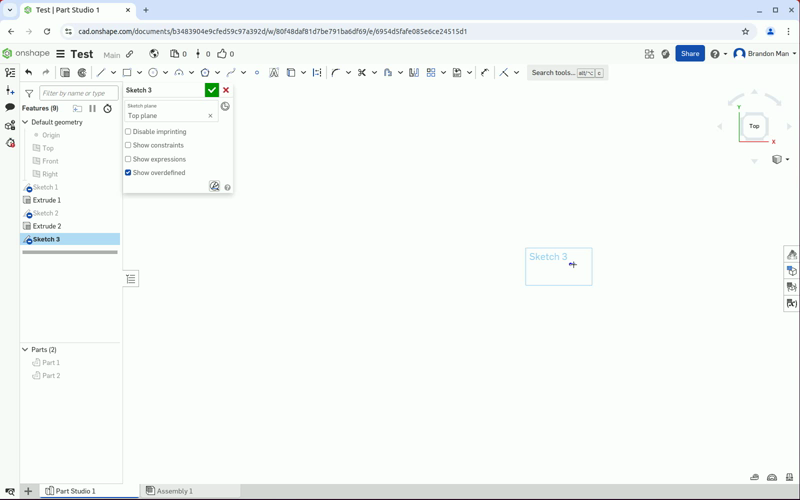
mouse_move(573, 264)
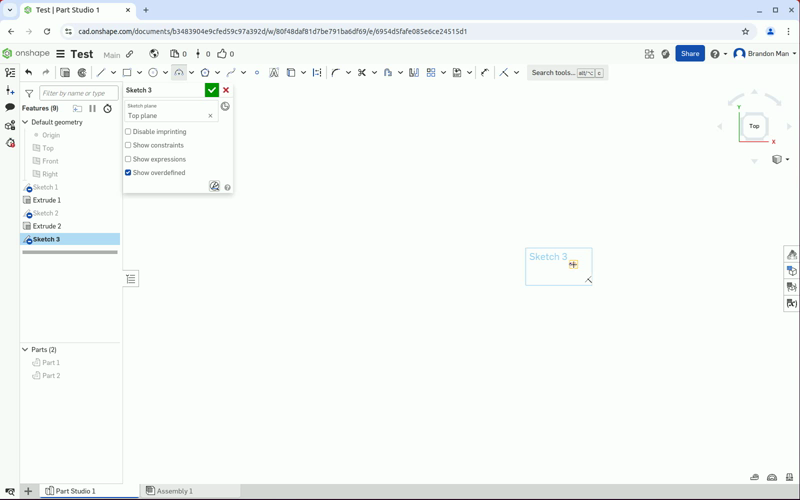
scroll(6)
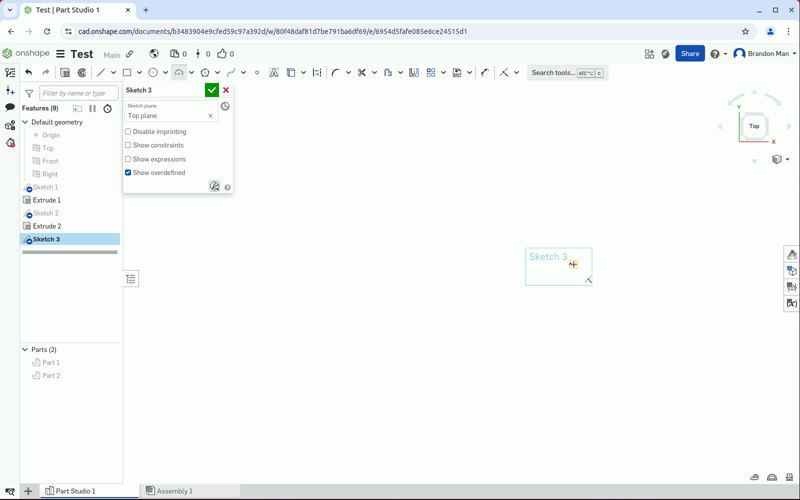
scroll(6)
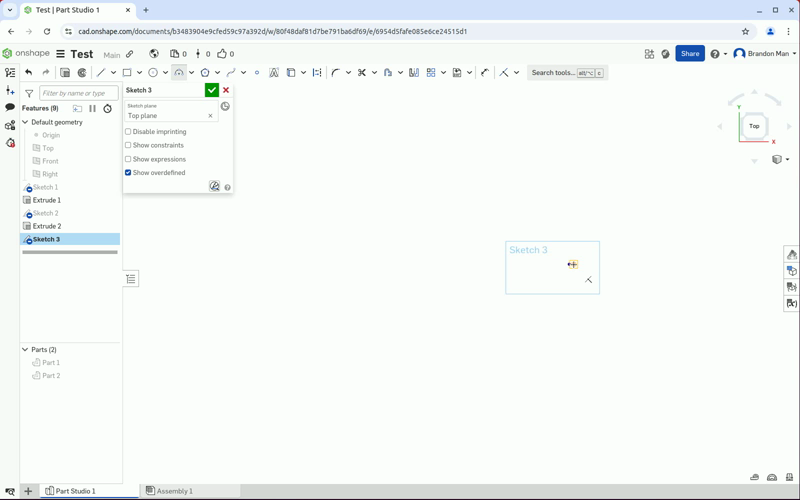
scroll(6)
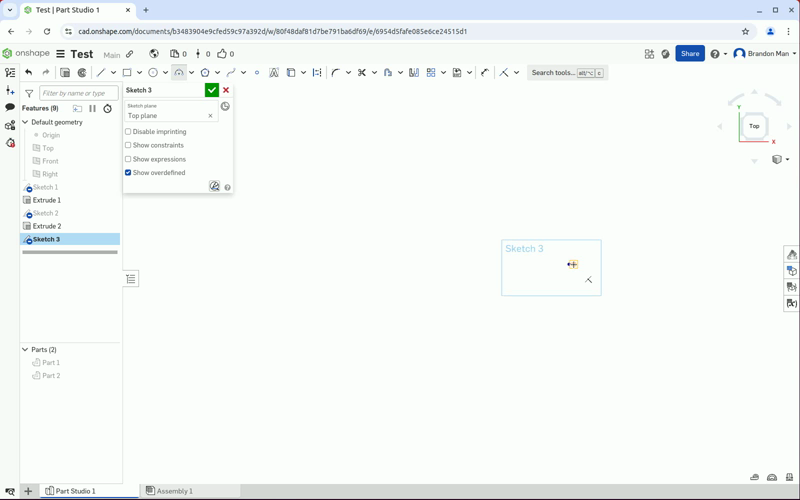
scroll(6)
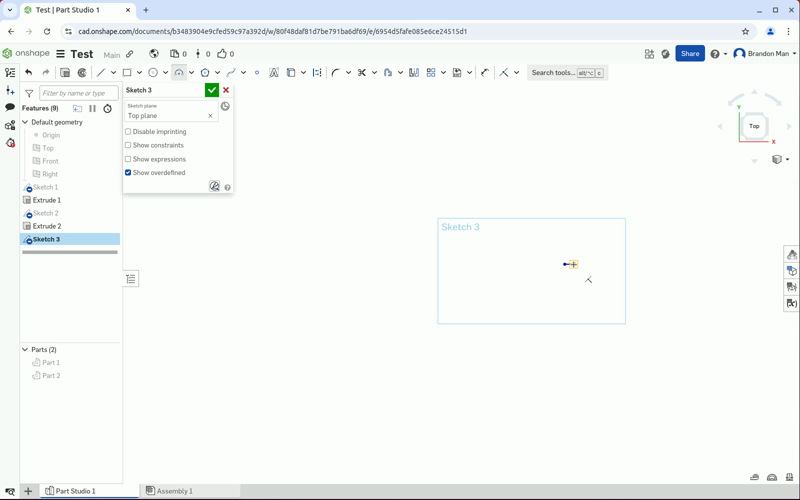
scroll(6)
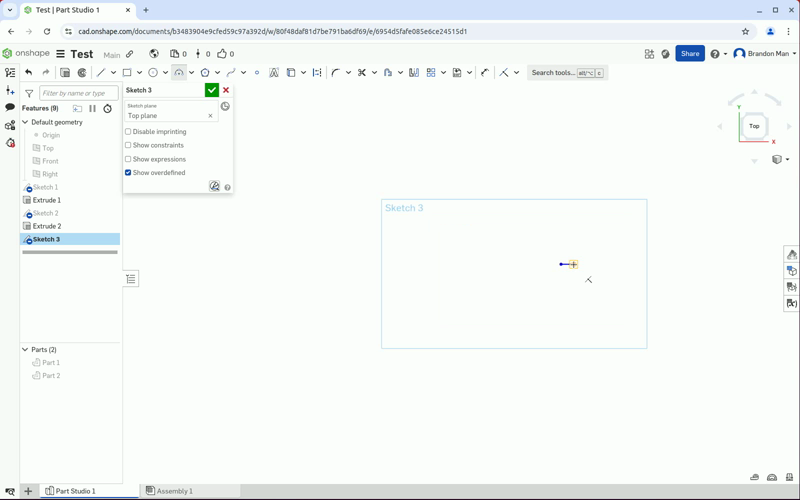
scroll(6)
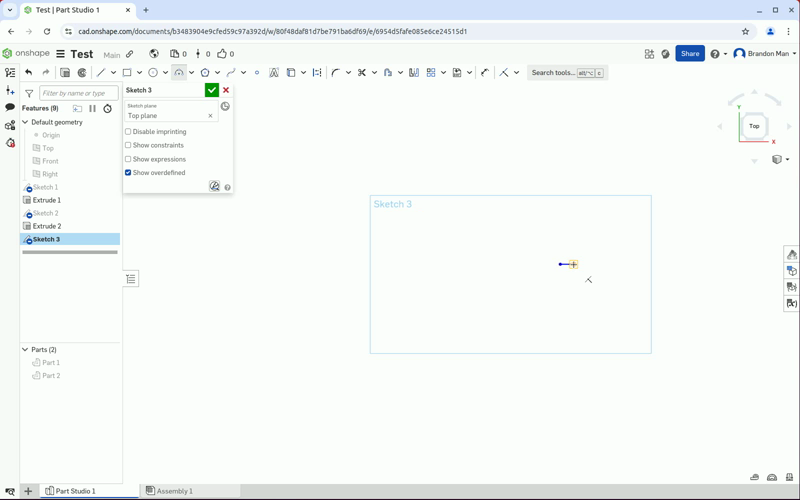
scroll(6)
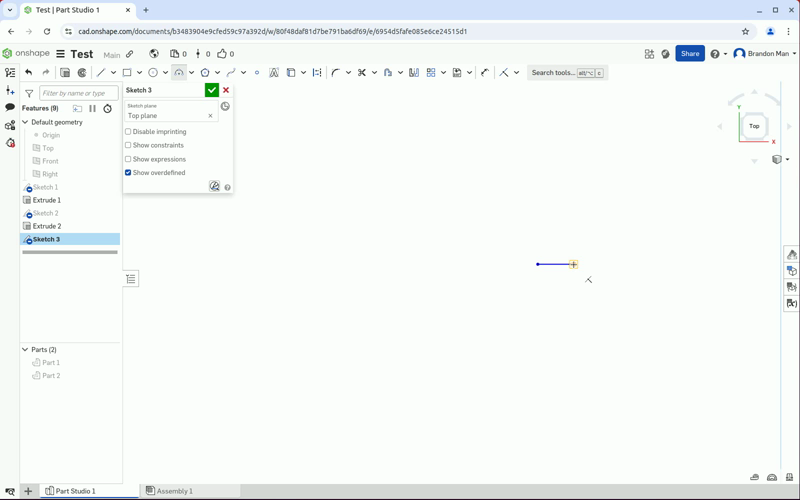
click(573, 264)
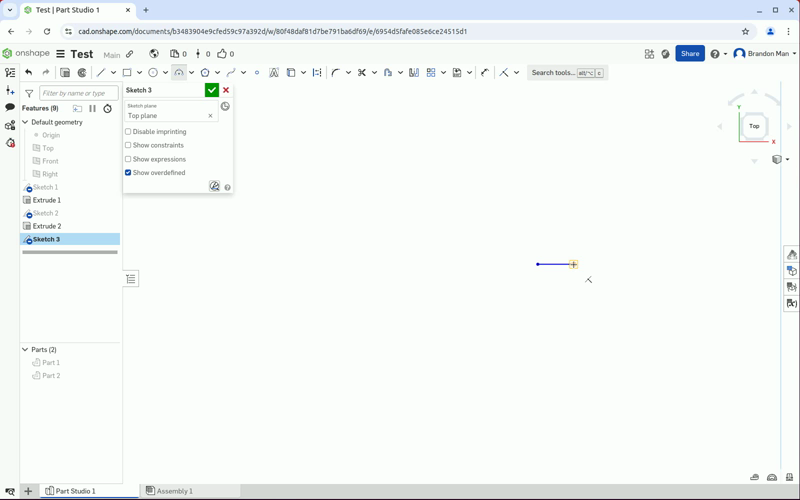
scroll(-6)
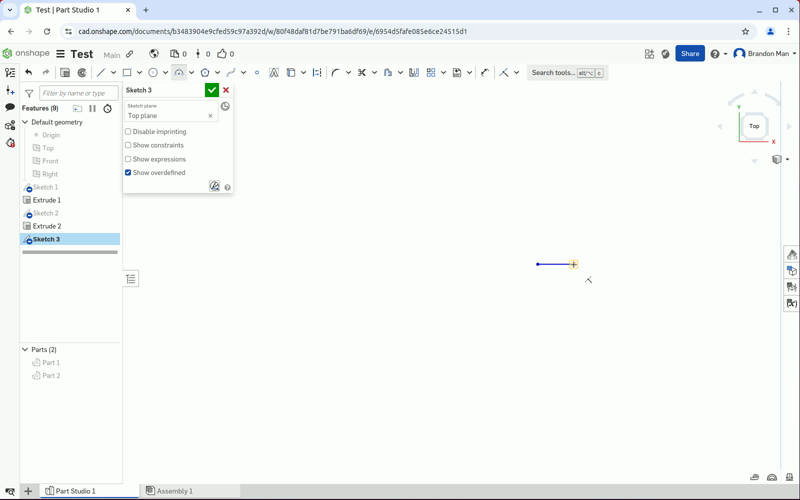
scroll(-6)
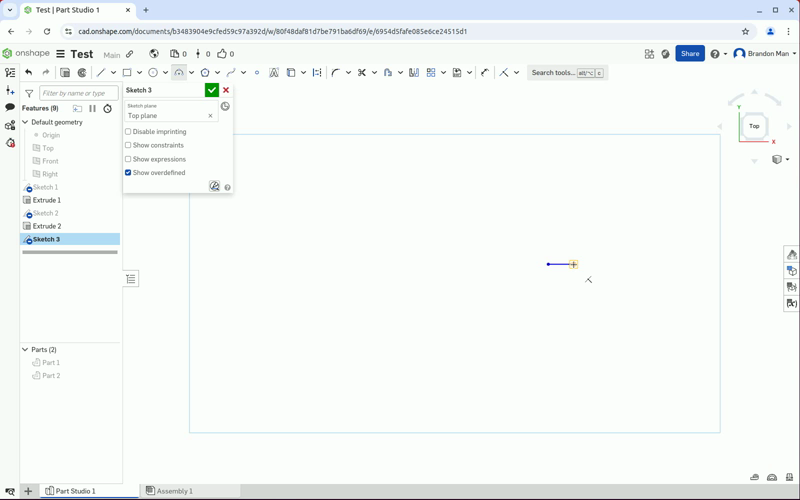
scroll(-6)
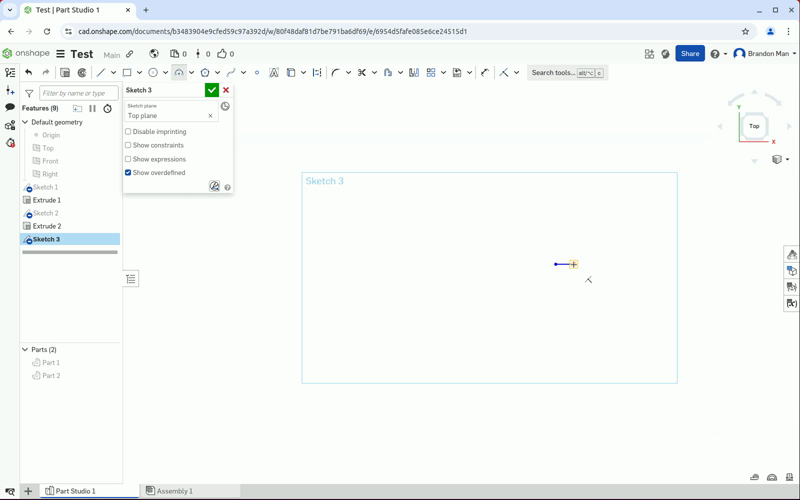
scroll(-6)
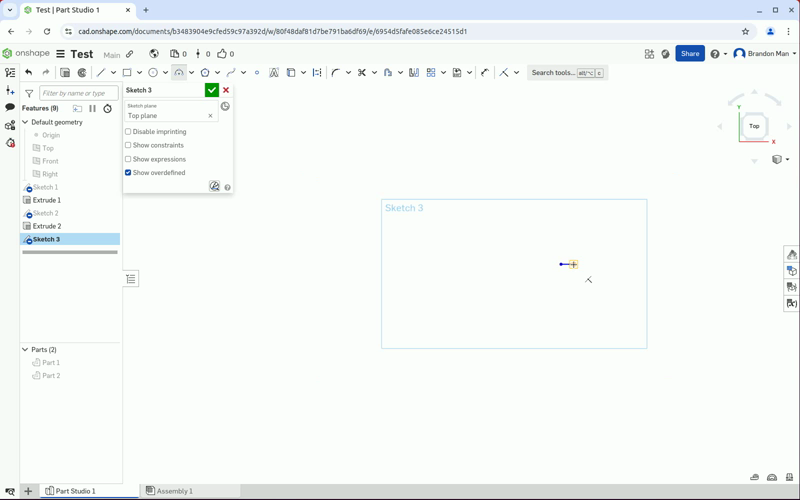
scroll(-6)
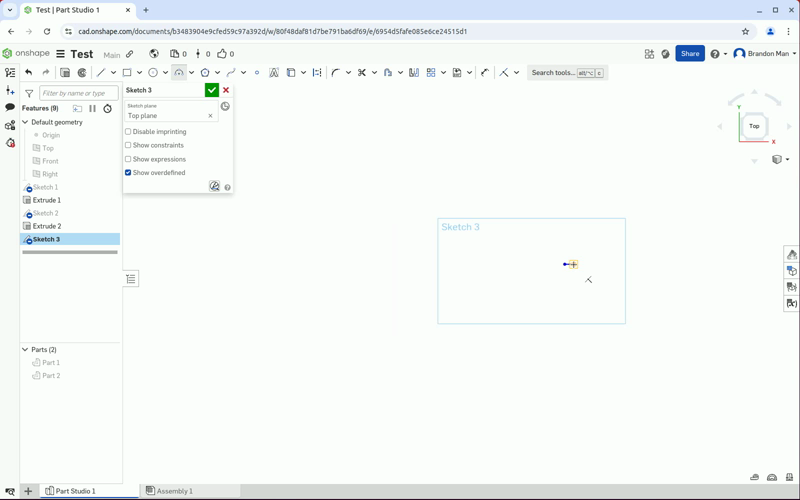
scroll(-6)
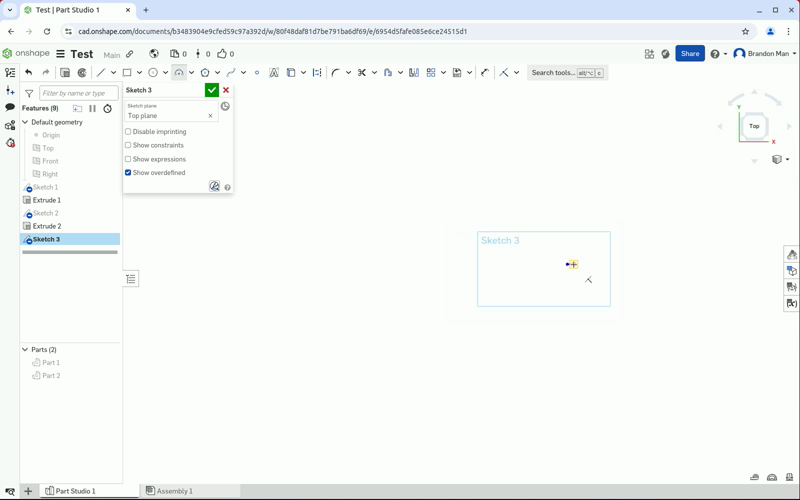
scroll(-6)
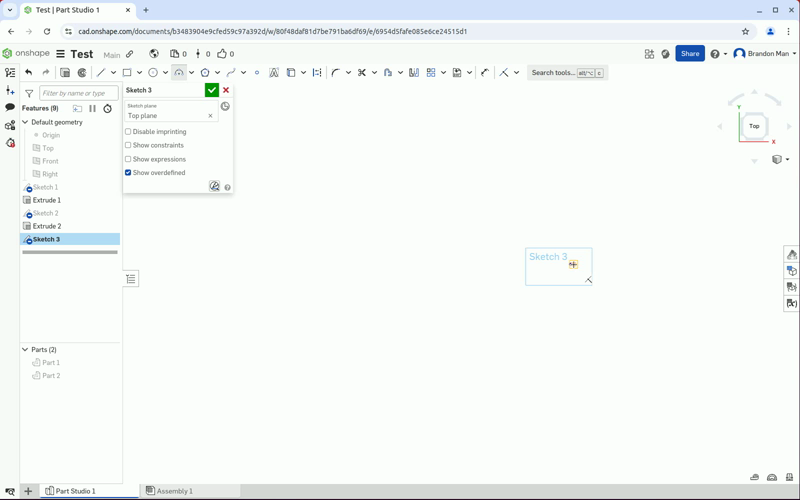
key_down(shift)
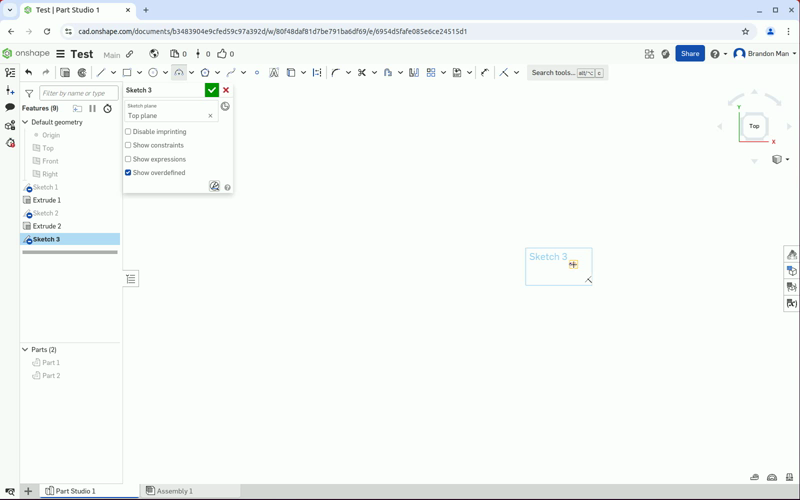
mouse_move(573, 243)
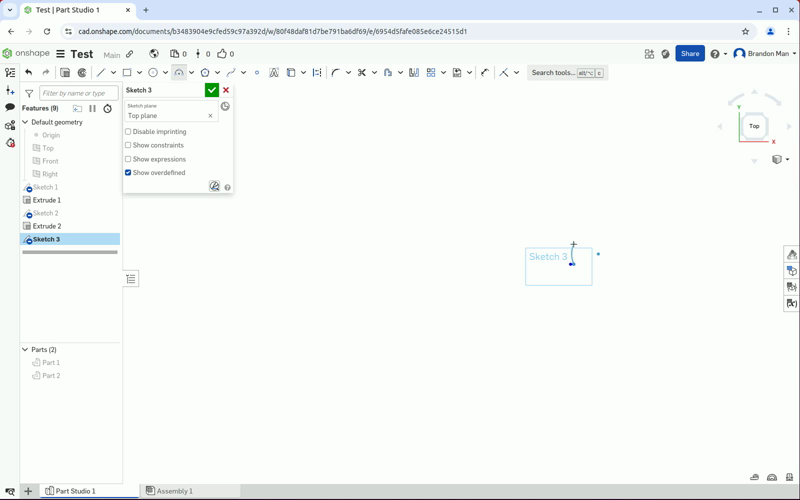
click(573, 243)
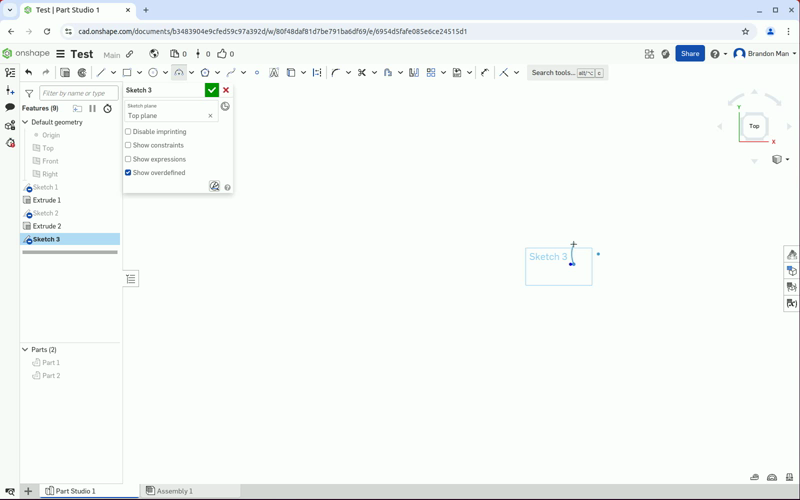
mouse_move(507, 253)
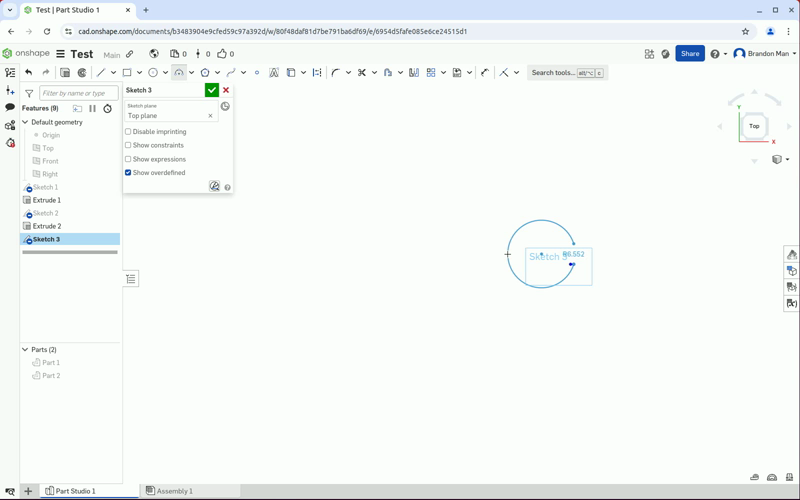
click(507, 253)
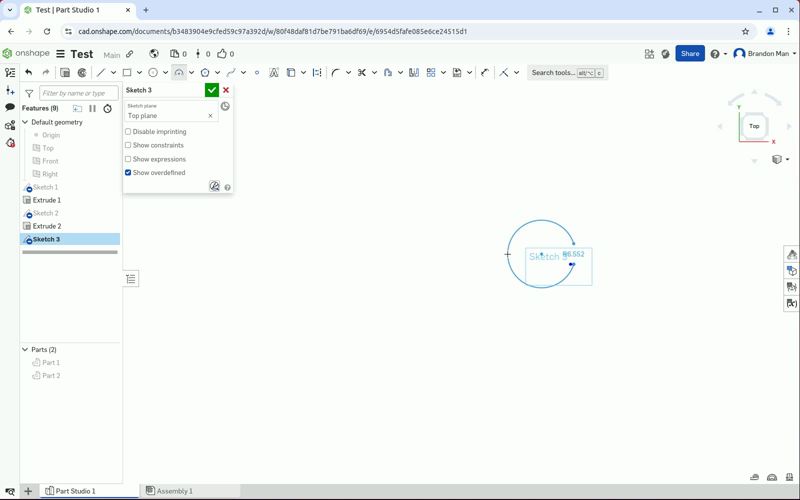
key_up(shift)
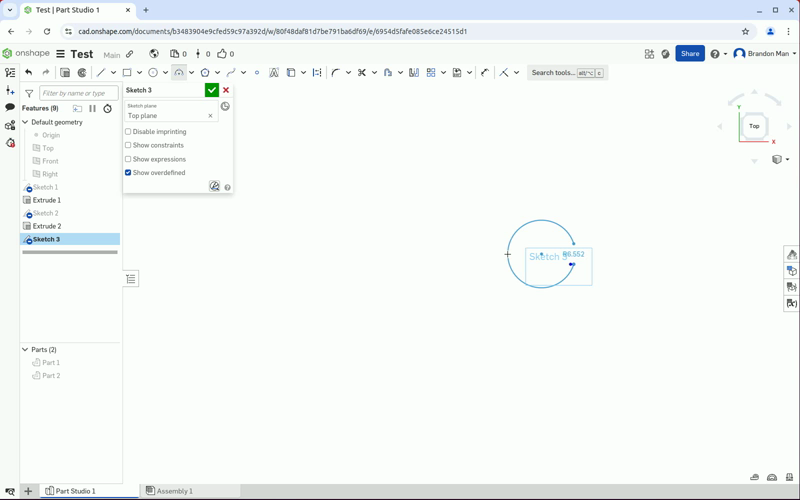
key(esc)
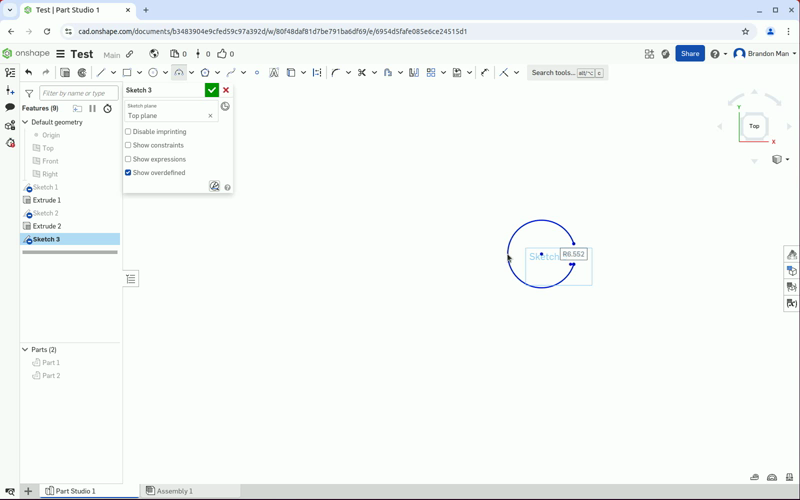
key(l)
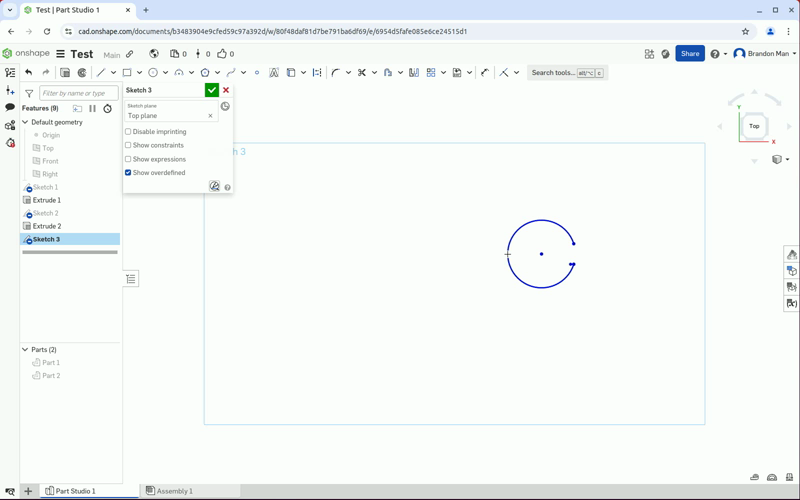
mouse_move(573, 243)
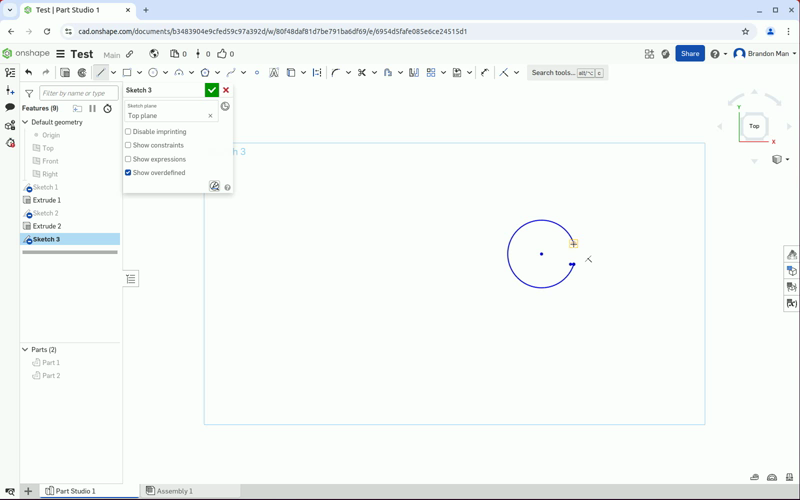
click(573, 243)
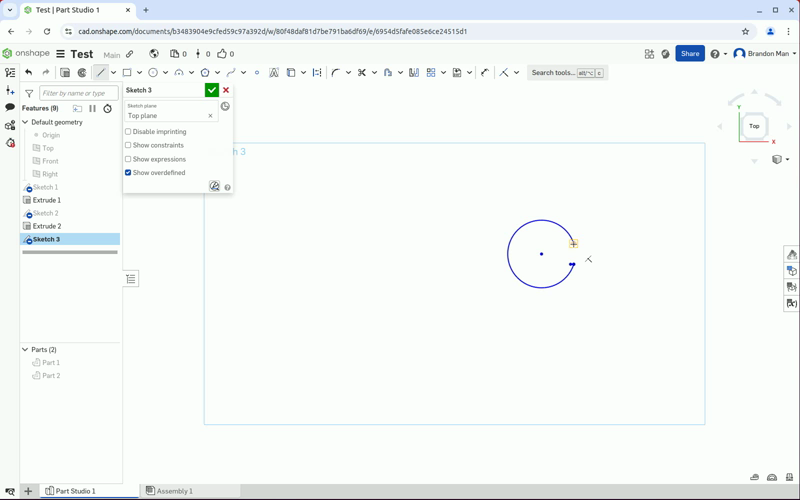
key_down(shift)
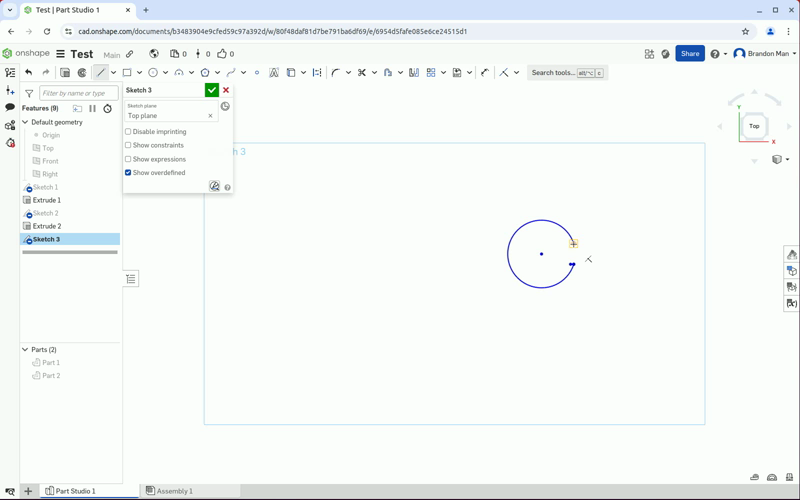
mouse_move(589, 243)
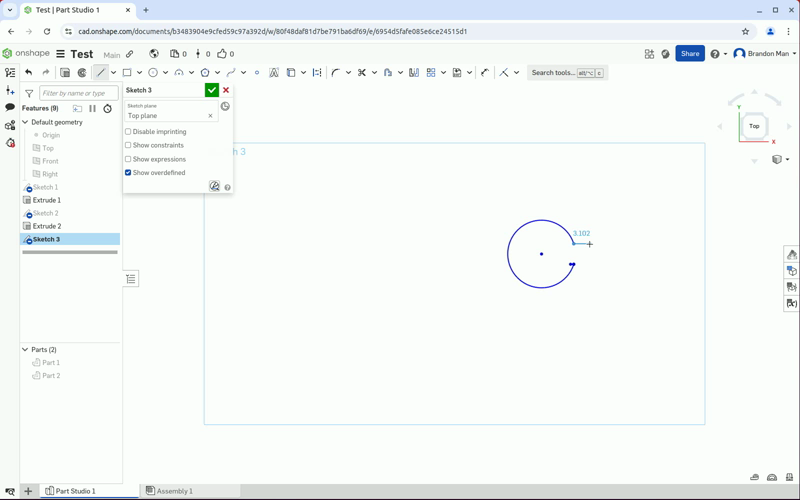
mouse_move(570, 243)
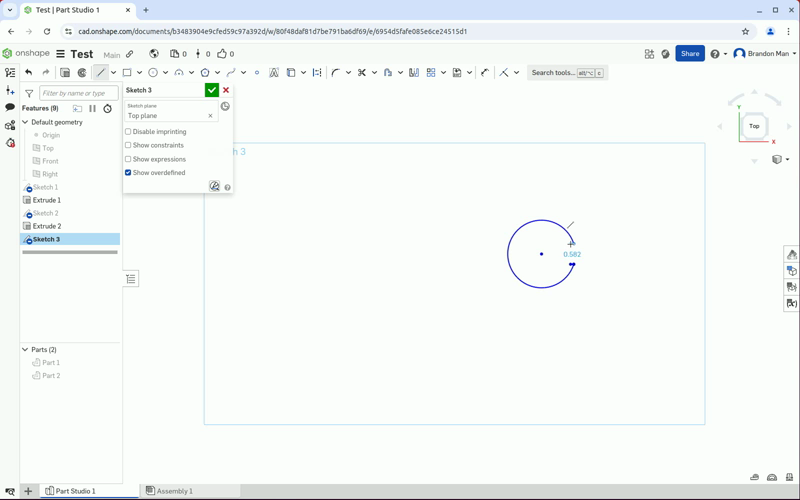
scroll(6)
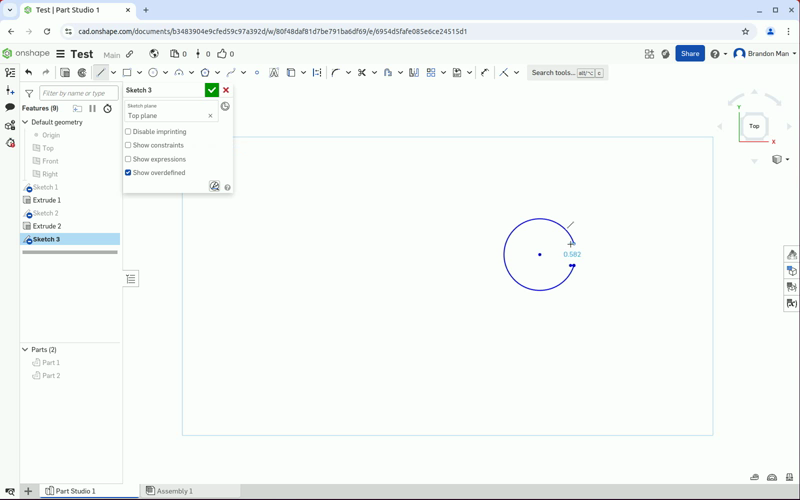
scroll(6)
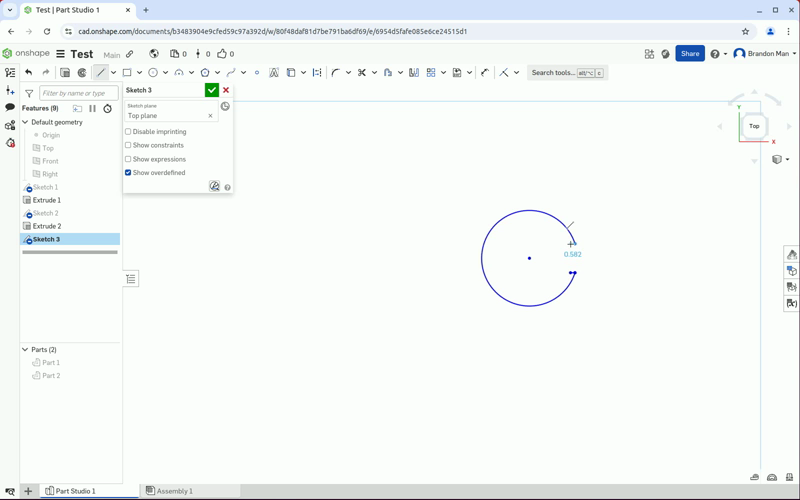
scroll(6)
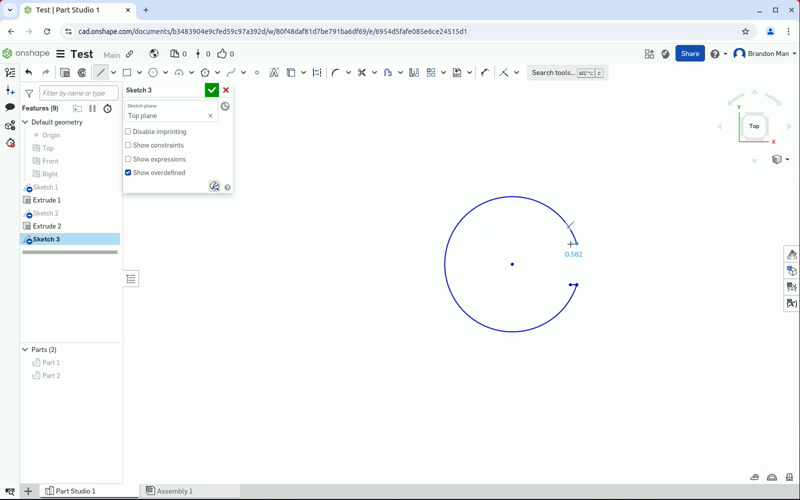
scroll(6)
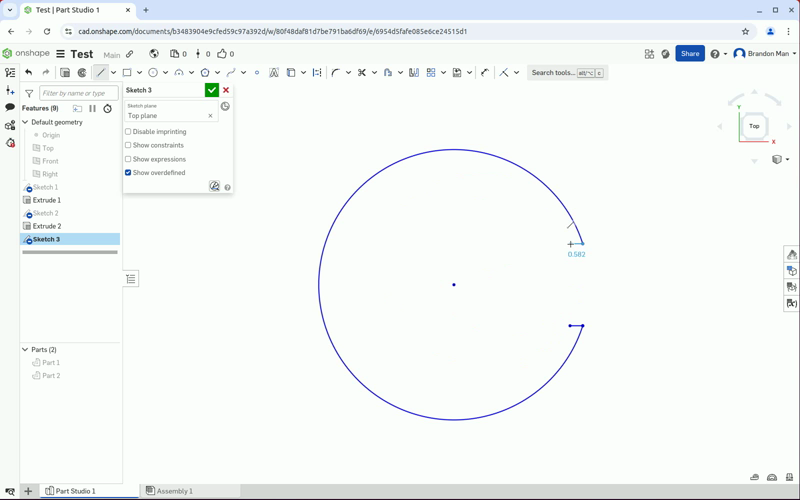
scroll(6)
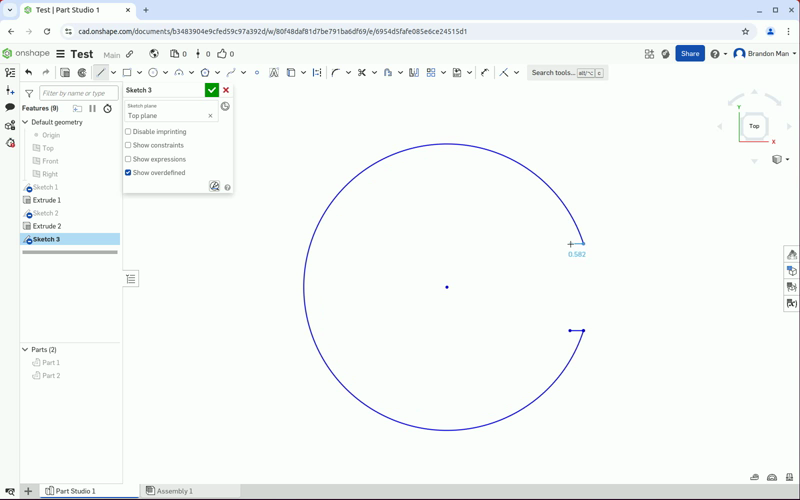
scroll(6)
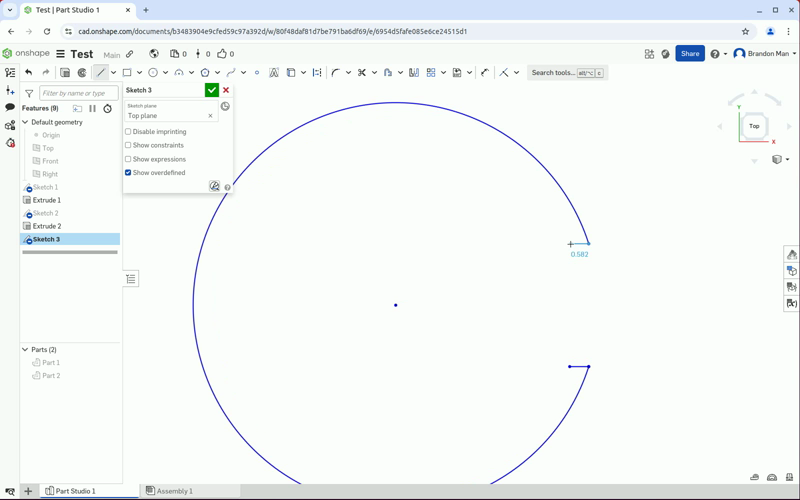
scroll(6)
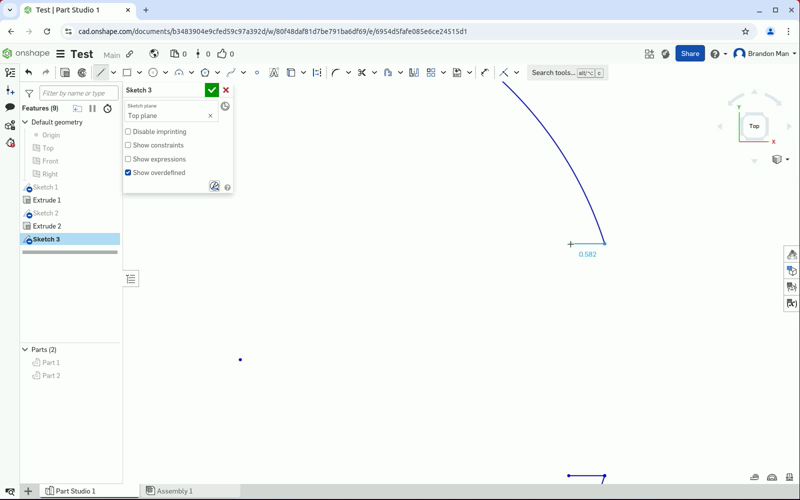
click(570, 243)
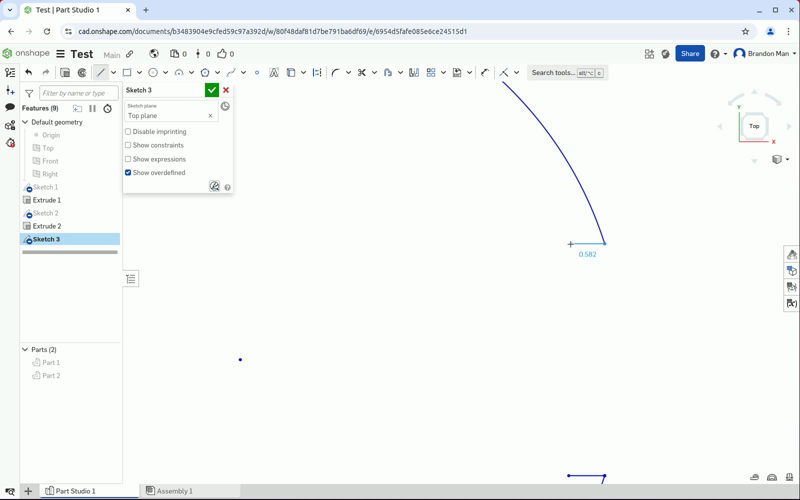
scroll(-6)
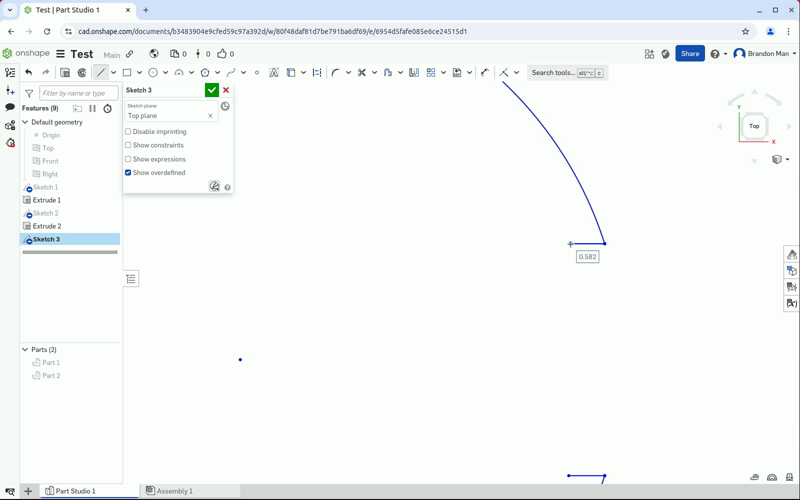
scroll(-6)
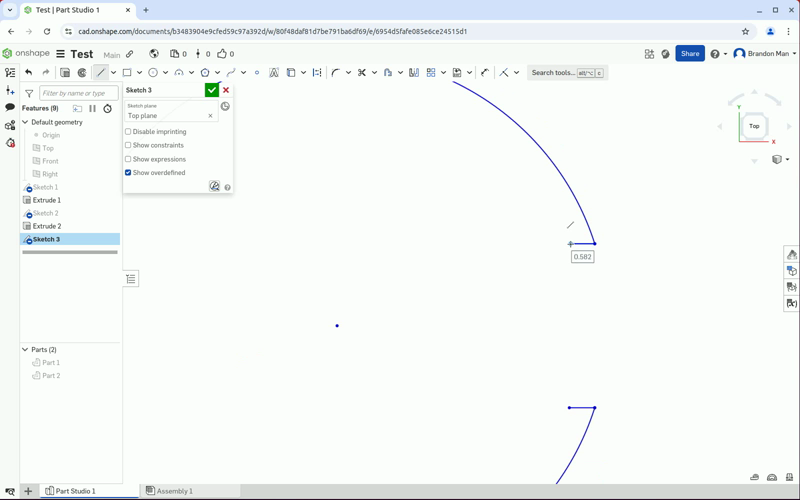
scroll(-6)
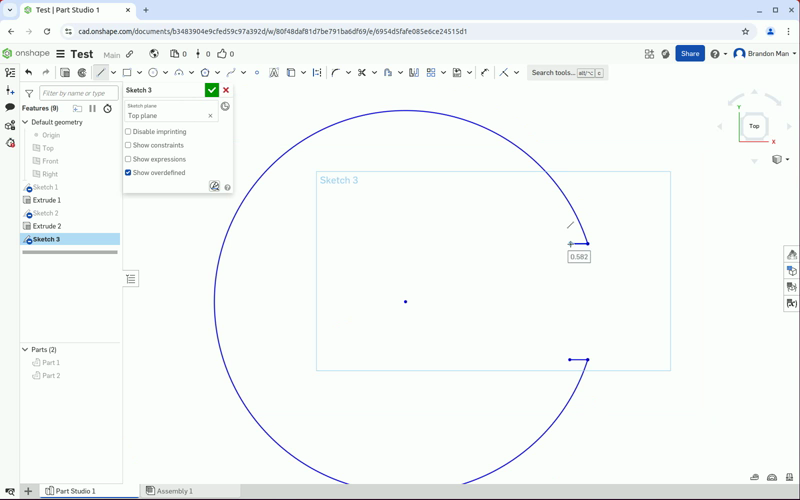
scroll(-6)
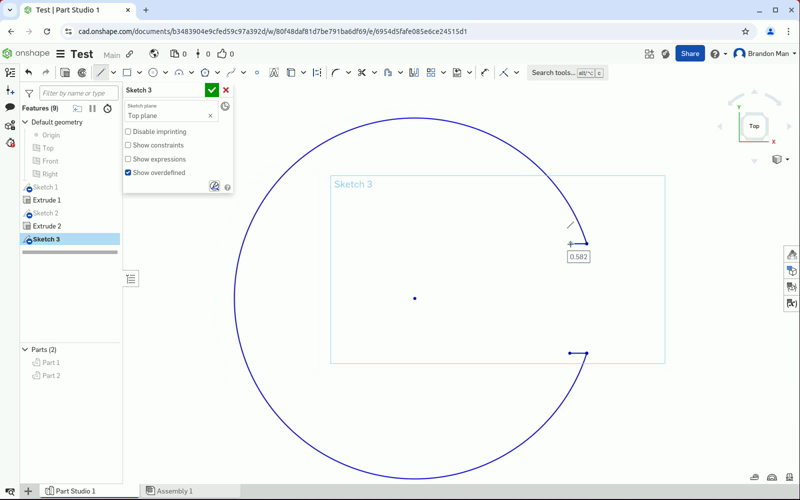
scroll(-6)
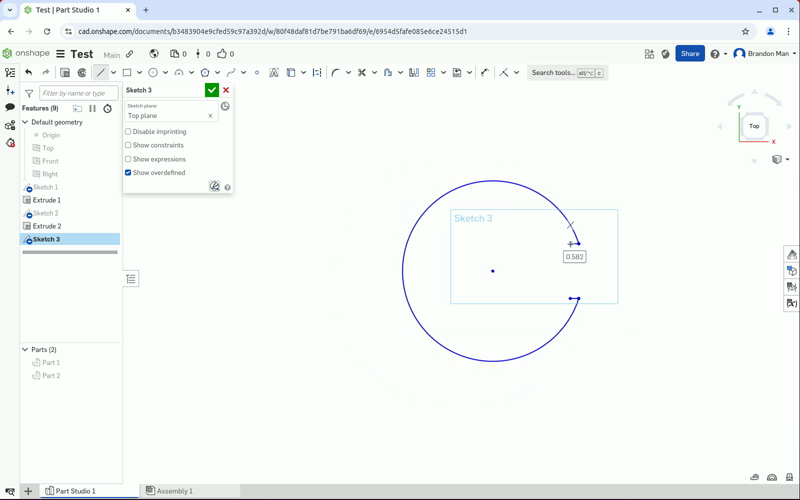
scroll(-6)
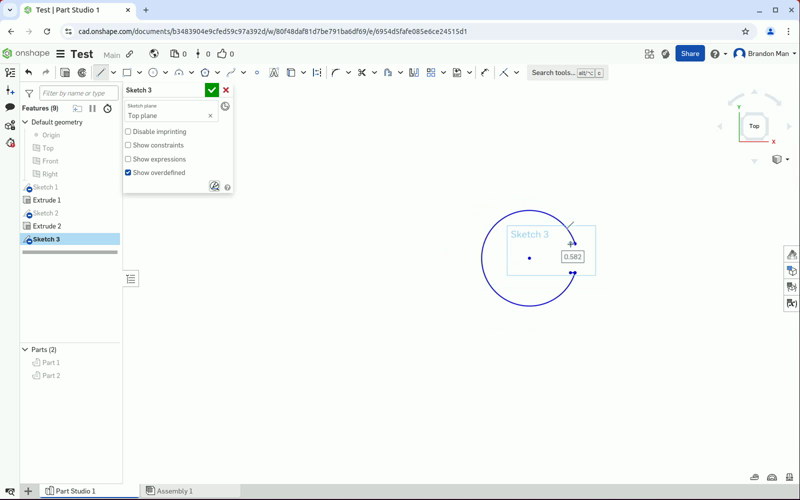
scroll(-6)
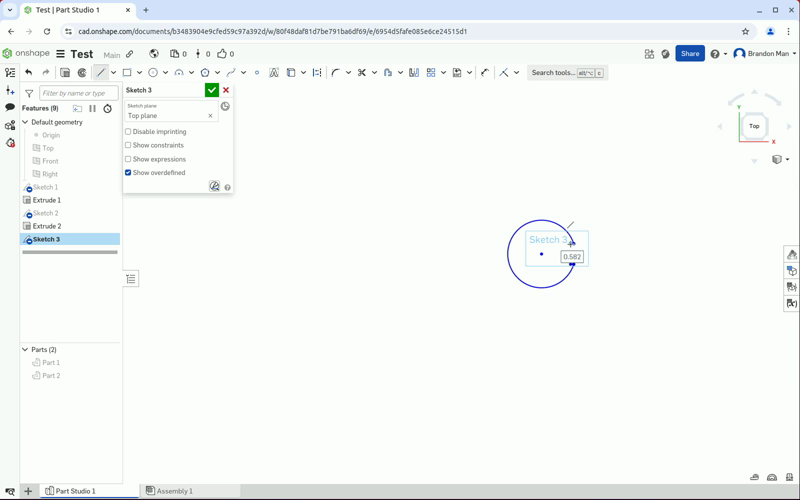
key_up(shift)
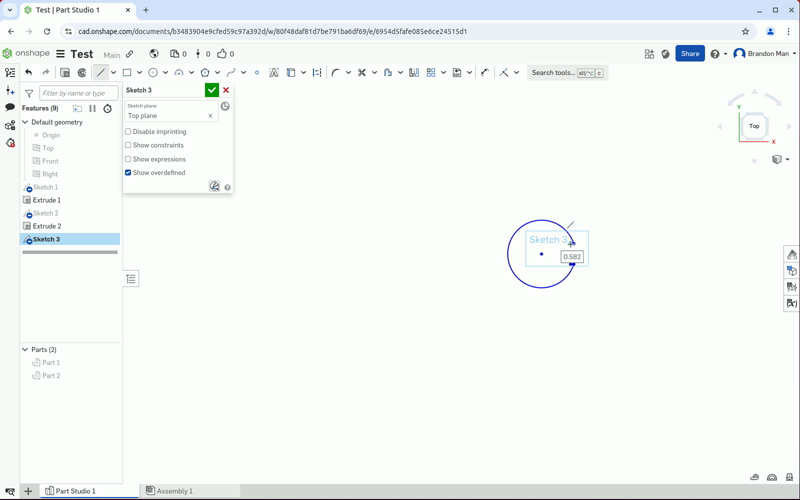
key(esc)
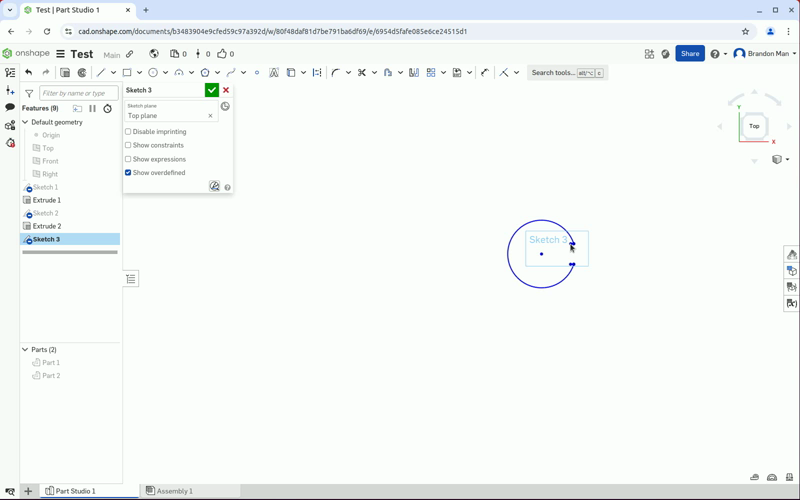
key(a)
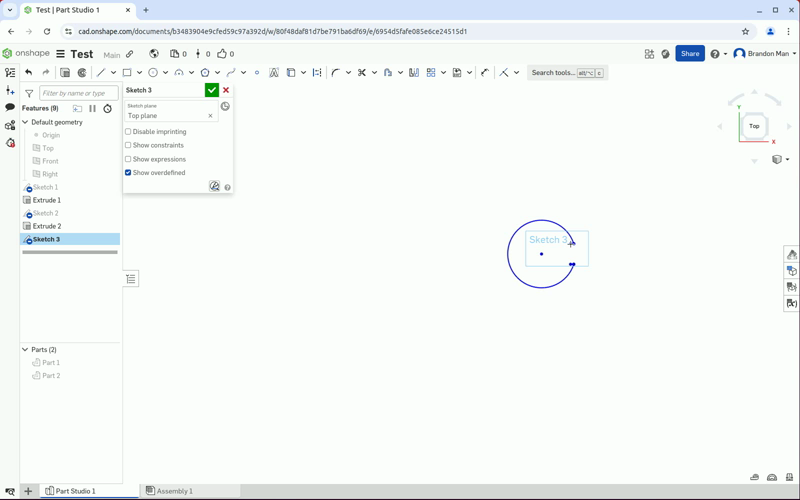
mouse_move(570, 243)
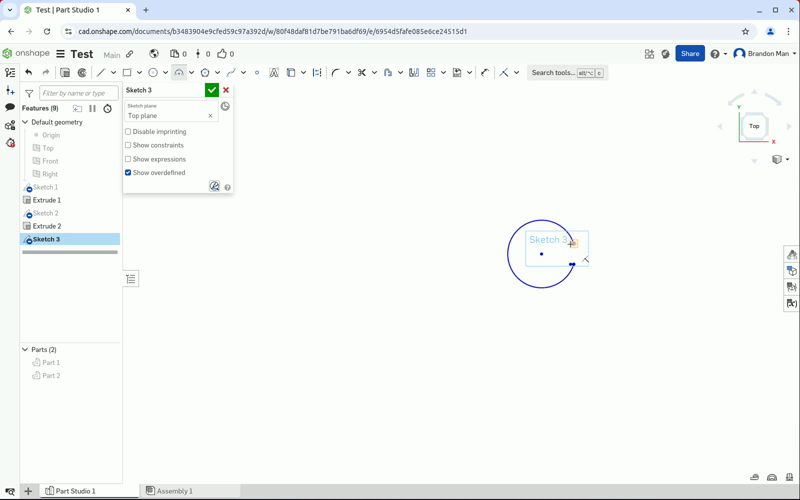
scroll(6)
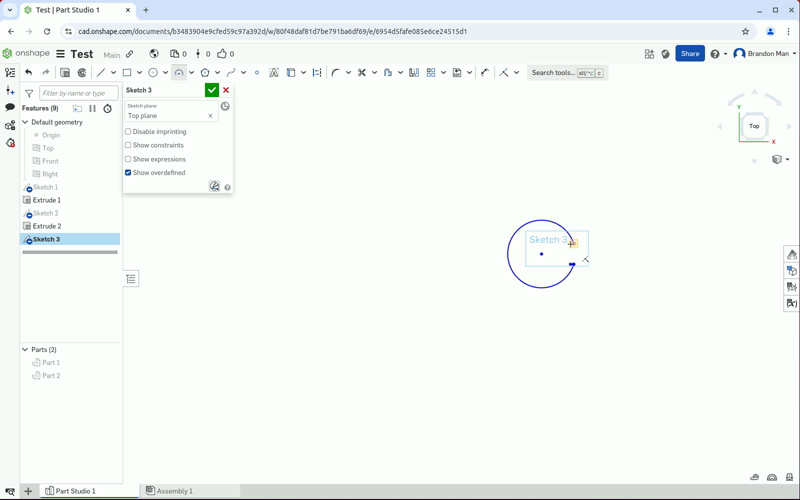
scroll(6)
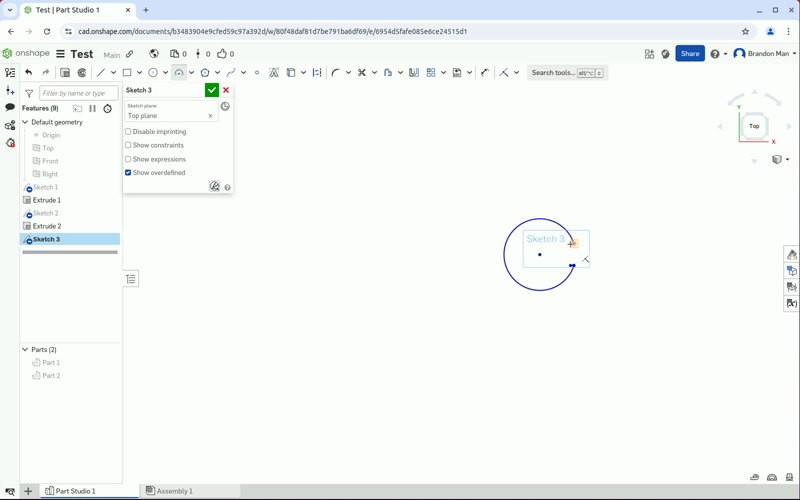
scroll(6)
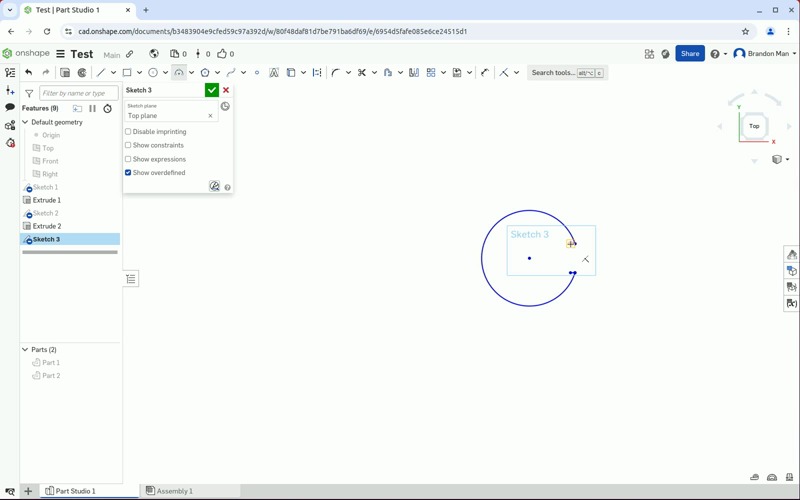
scroll(6)
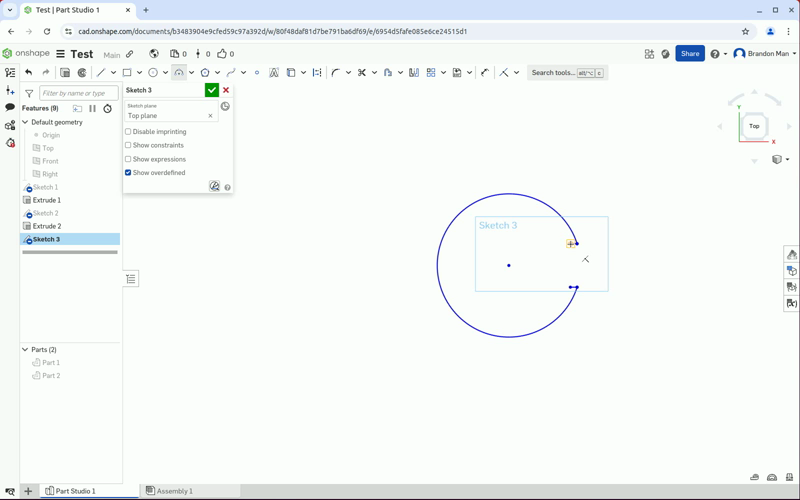
scroll(6)
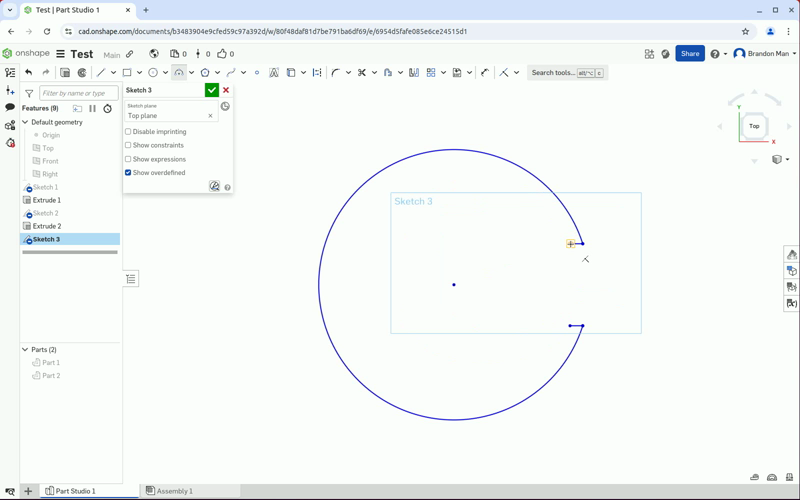
scroll(6)
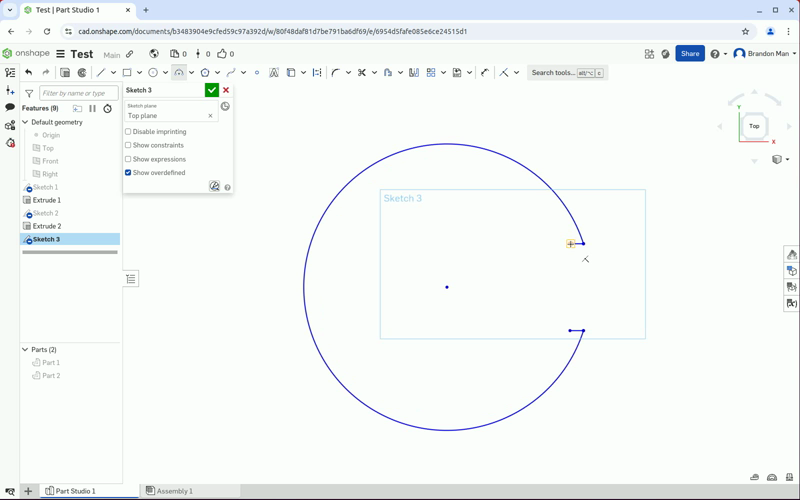
scroll(6)
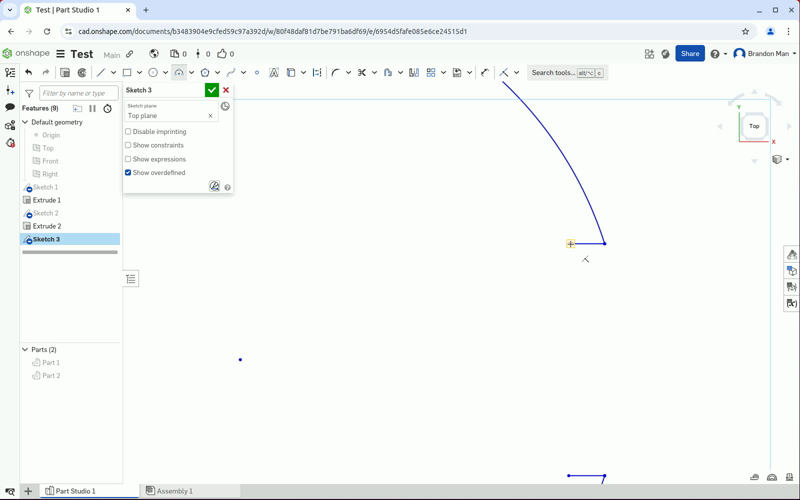
click(570, 243)
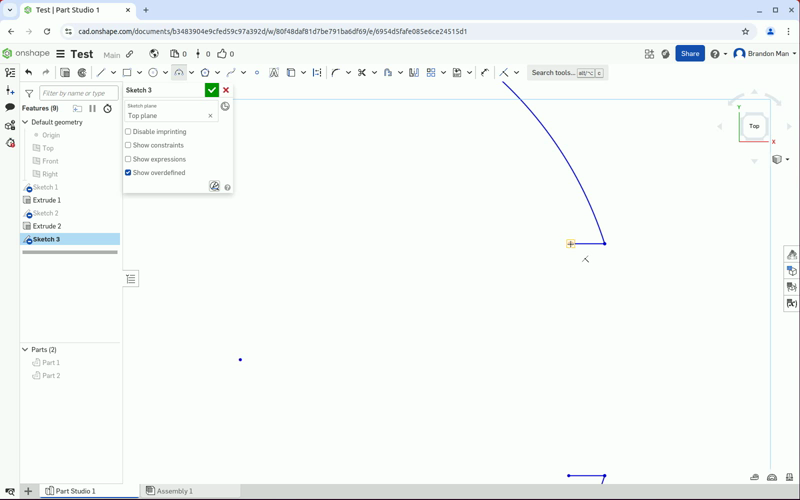
scroll(-6)
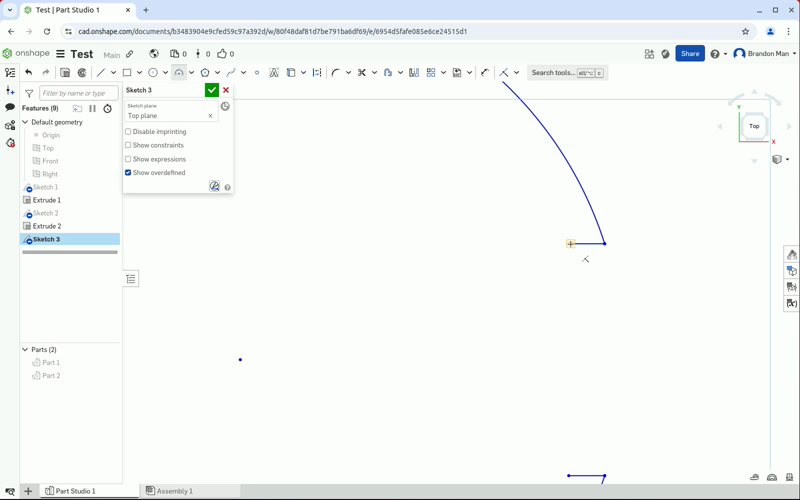
scroll(-6)
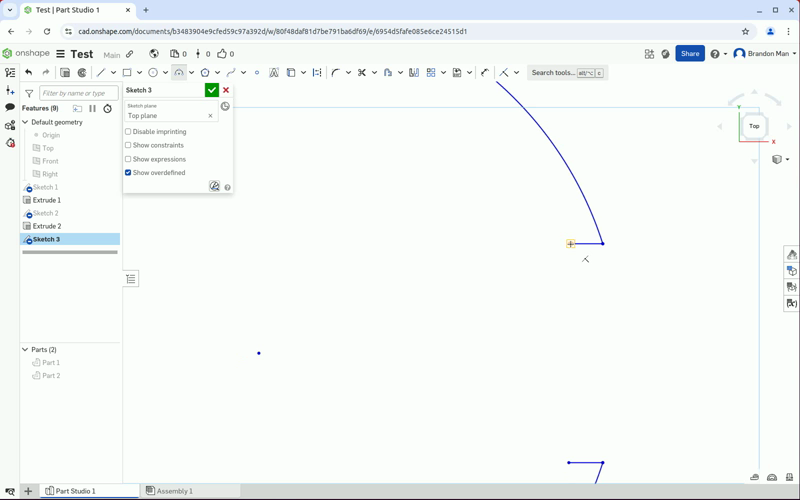
scroll(-6)
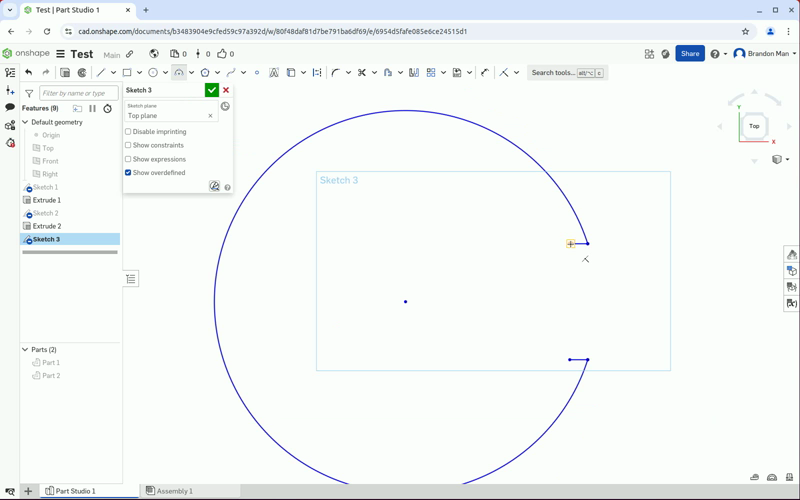
scroll(-6)
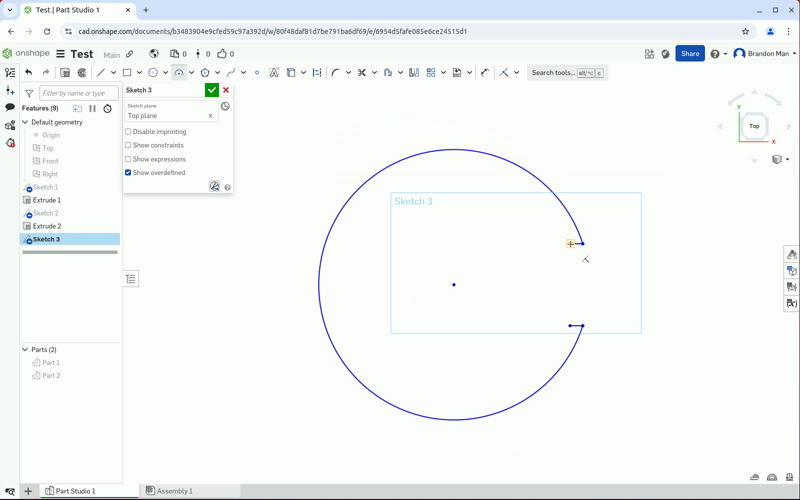
scroll(-6)
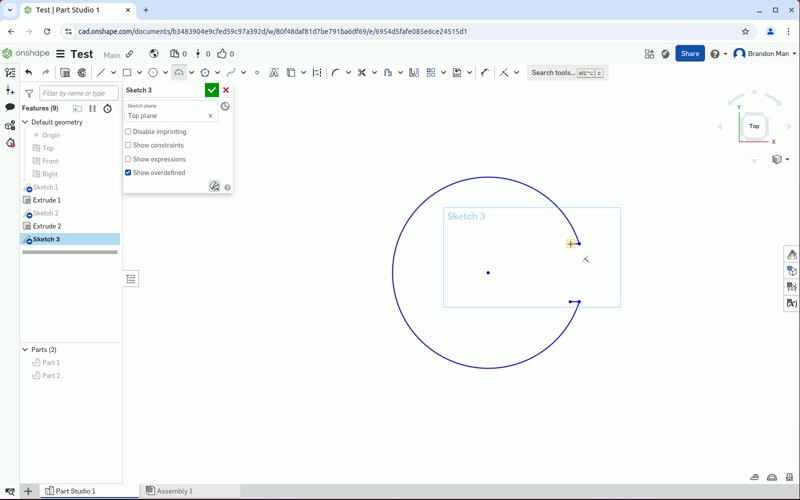
scroll(-6)
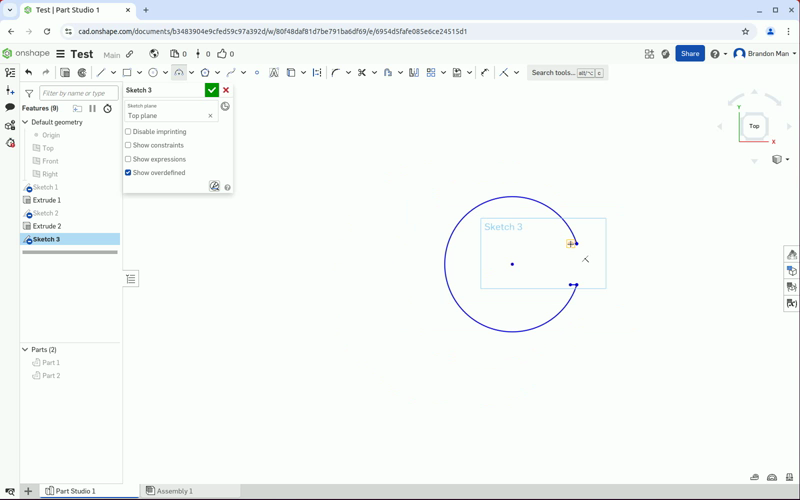
scroll(-6)
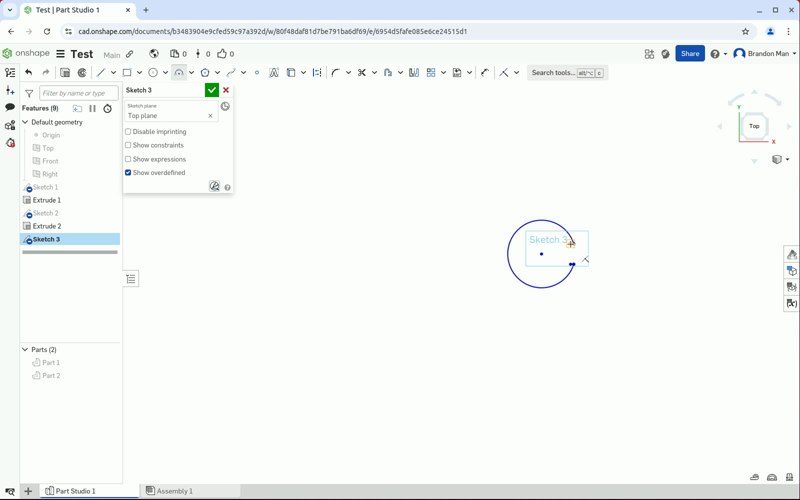
mouse_move(570, 264)
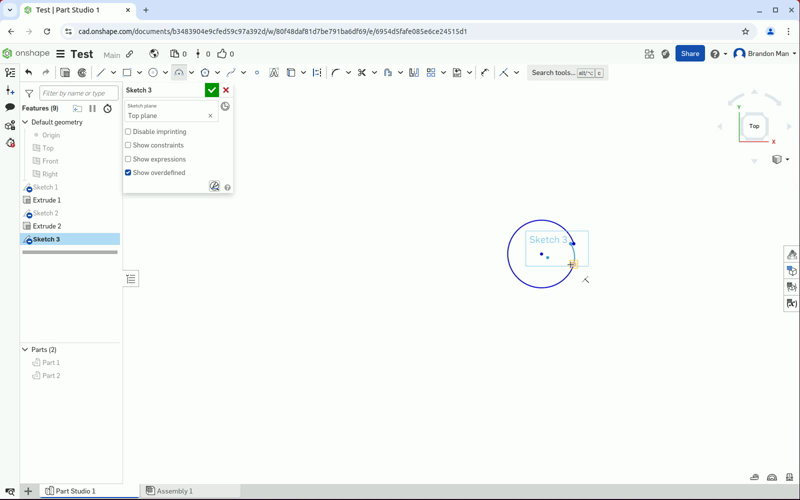
scroll(6)
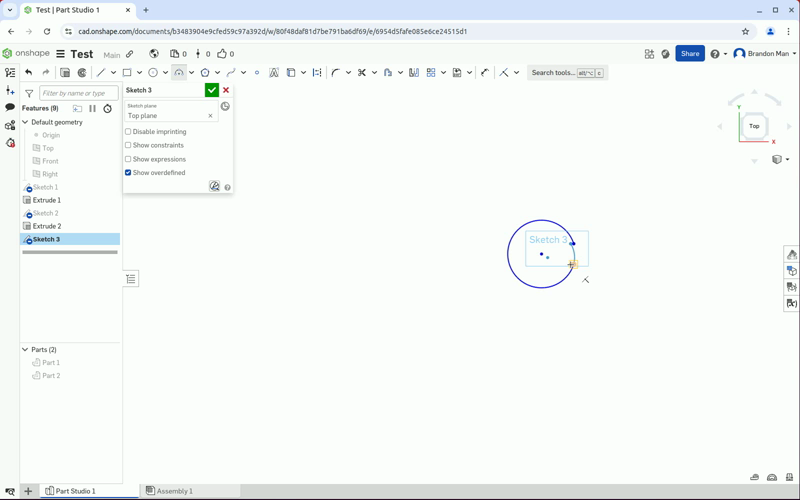
scroll(6)
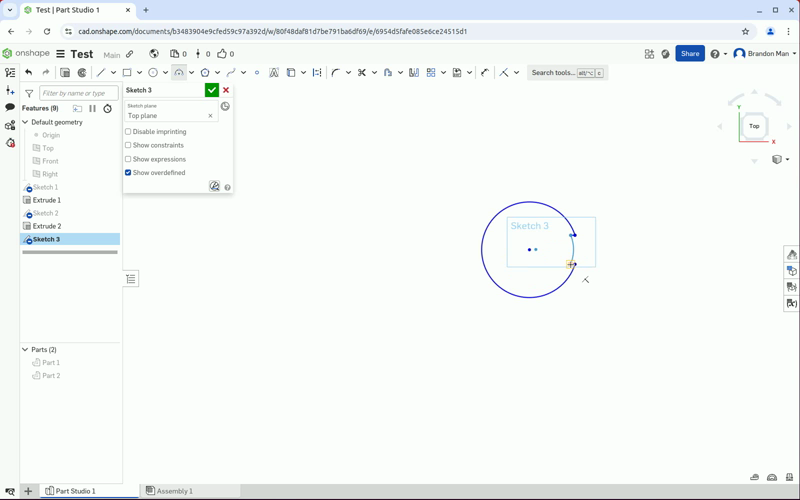
scroll(6)
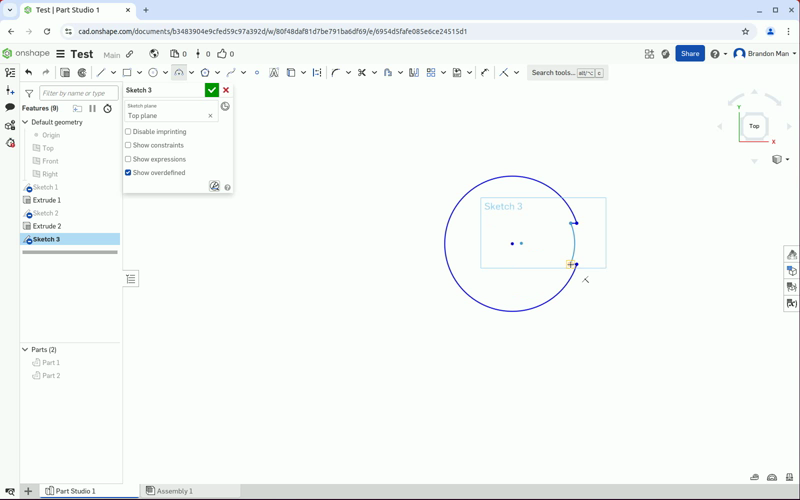
scroll(6)
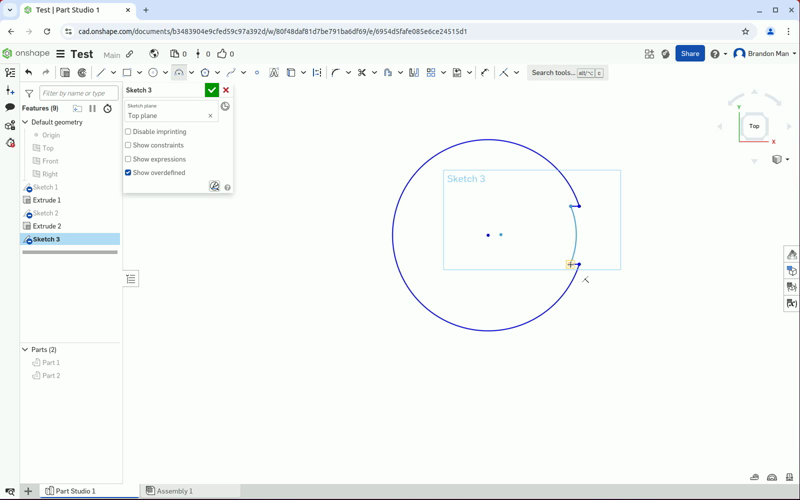
scroll(6)
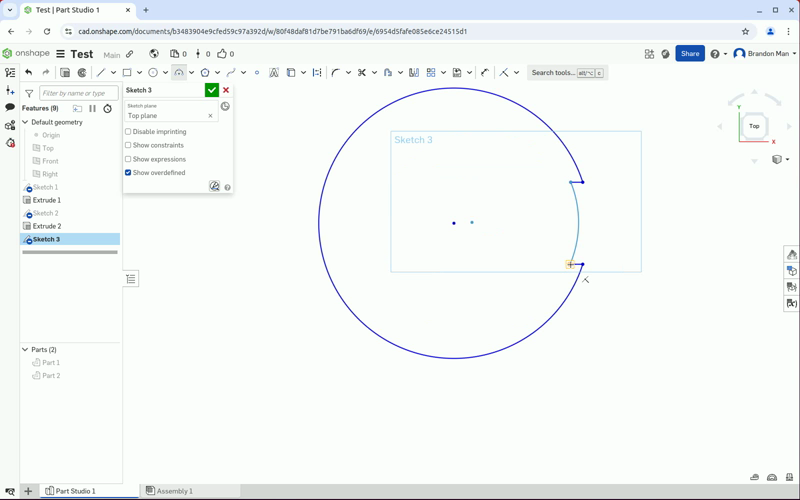
scroll(6)
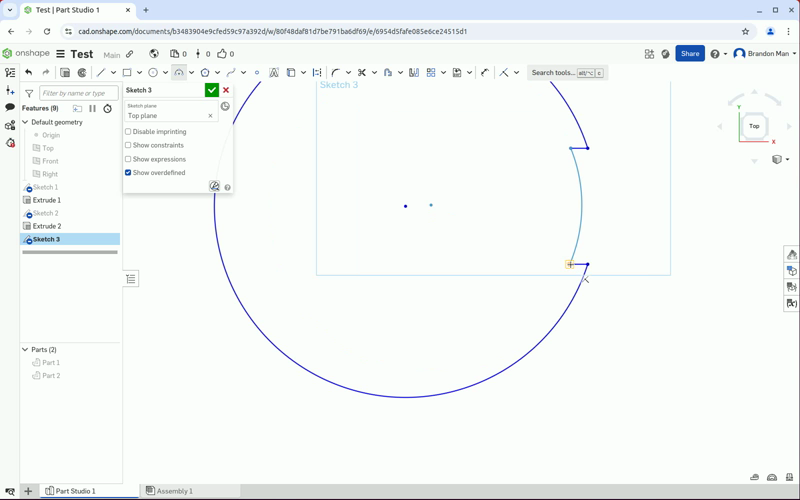
scroll(6)
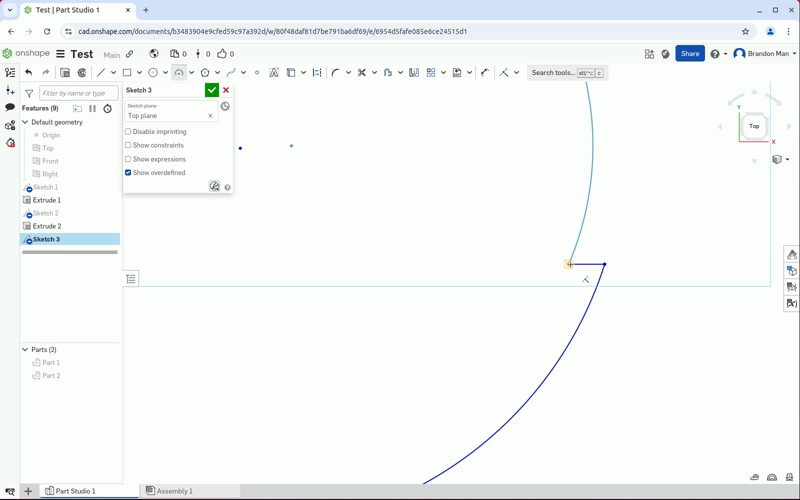
click(570, 264)
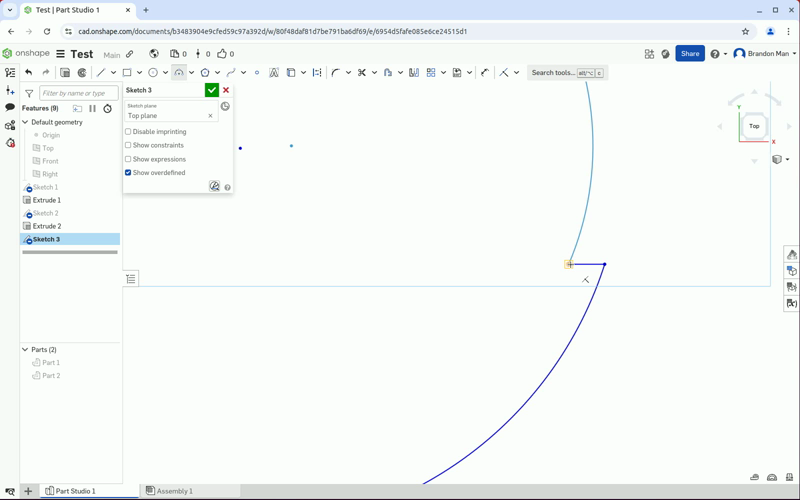
scroll(-6)
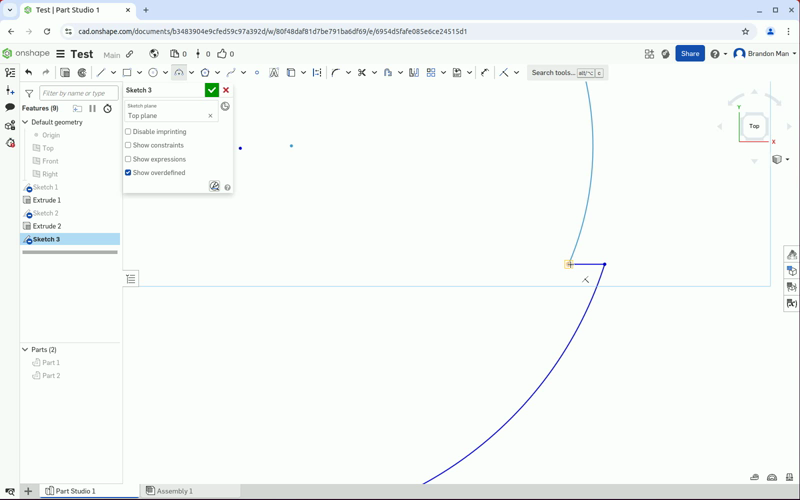
scroll(-6)
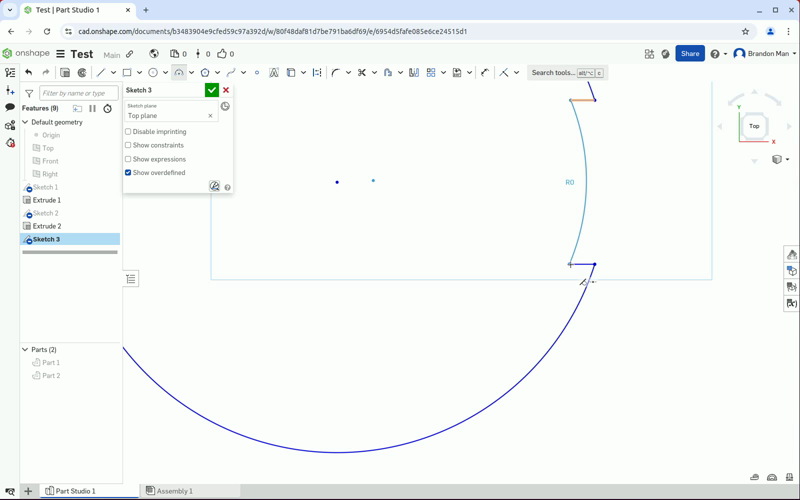
scroll(-6)
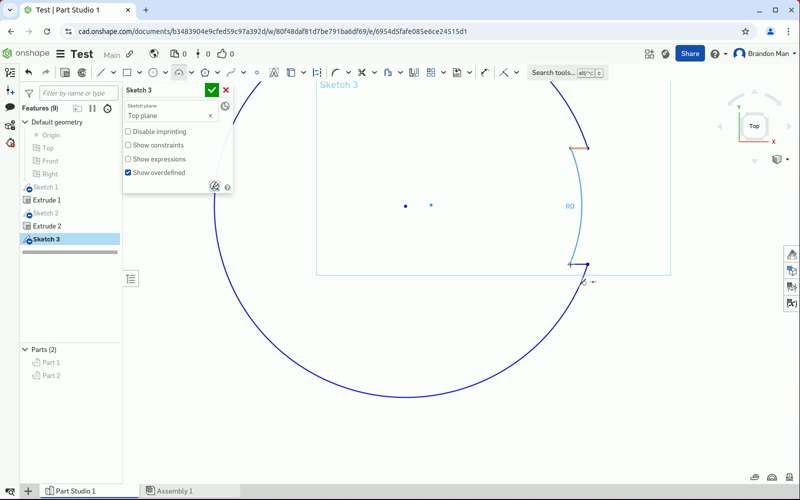
scroll(-6)
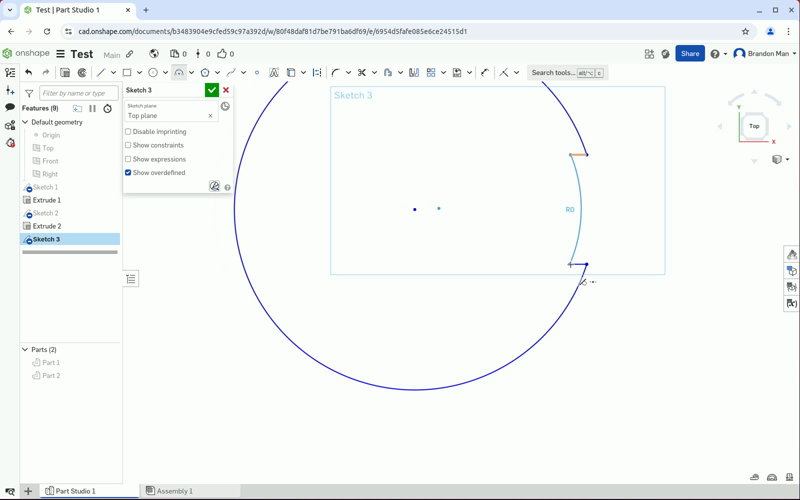
scroll(-6)
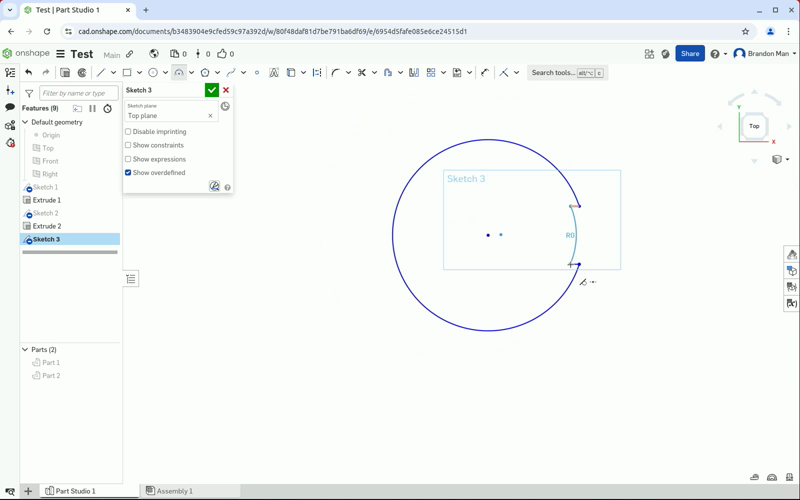
scroll(-6)
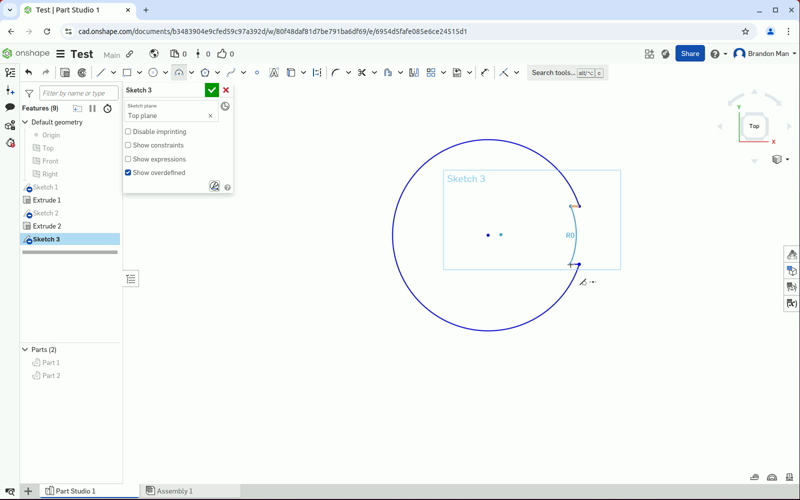
scroll(-6)
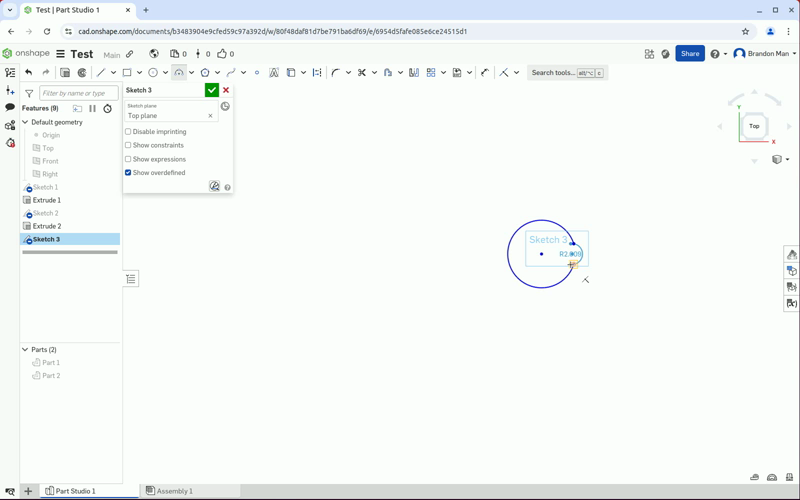
key_down(shift)
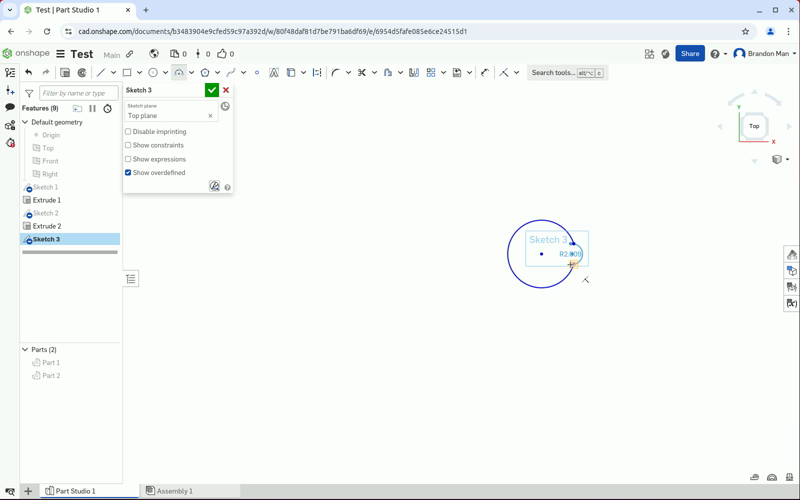
mouse_move(509, 253)
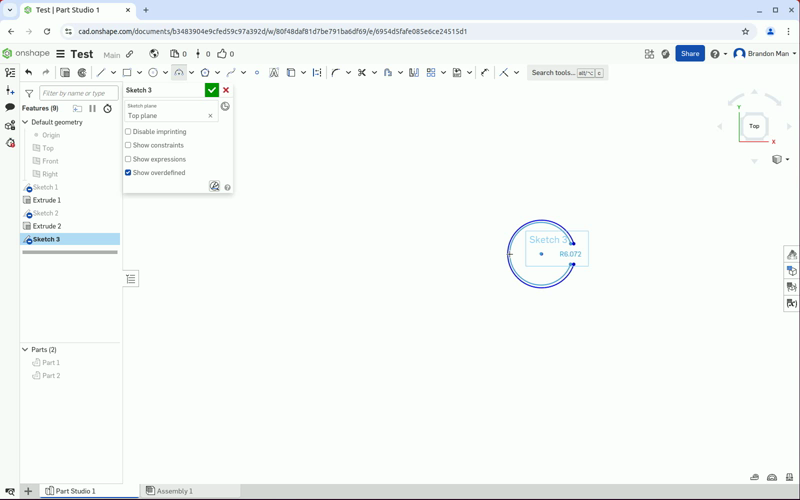
scroll(6)
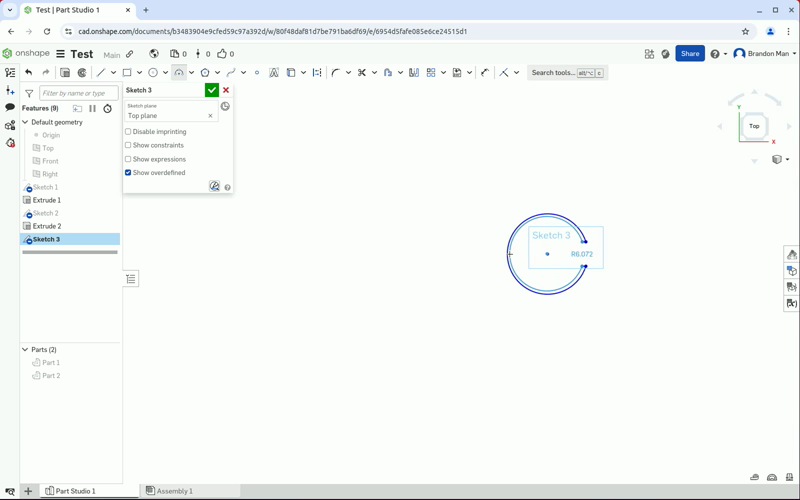
scroll(6)
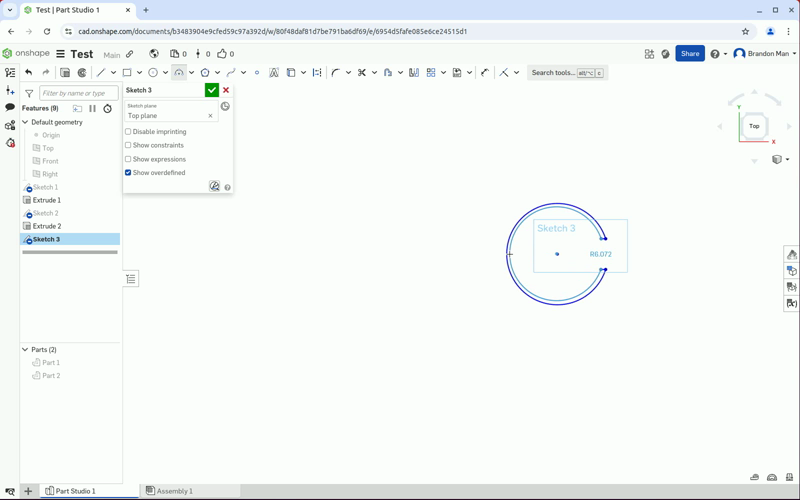
scroll(6)
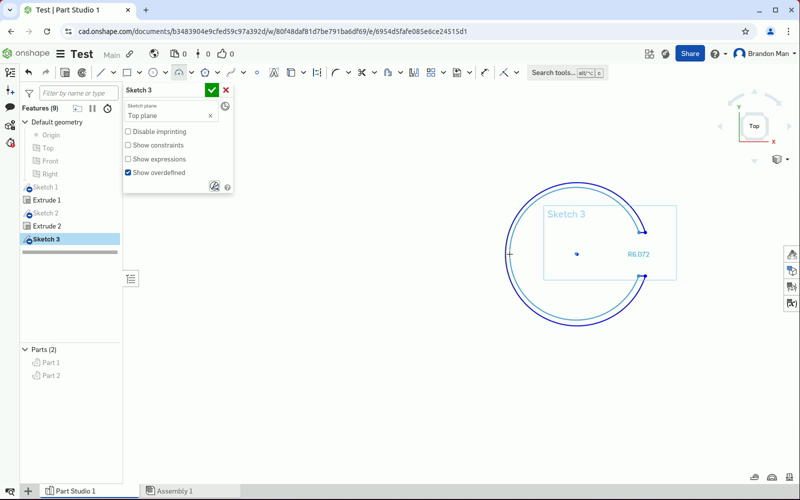
scroll(6)
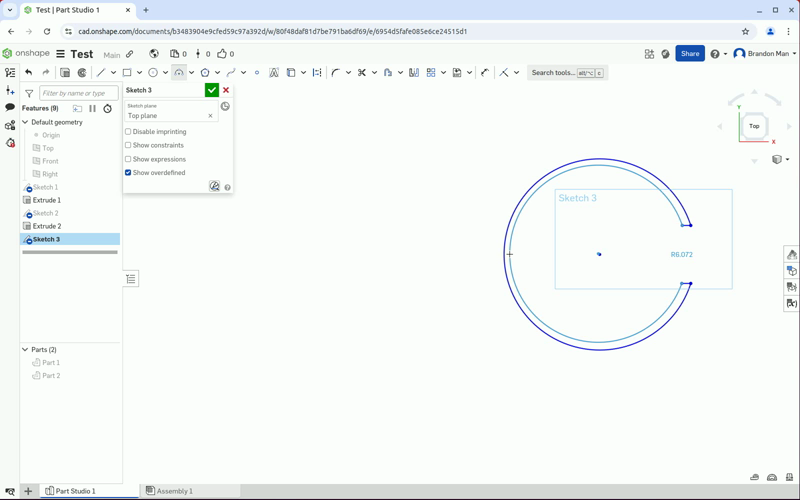
scroll(6)
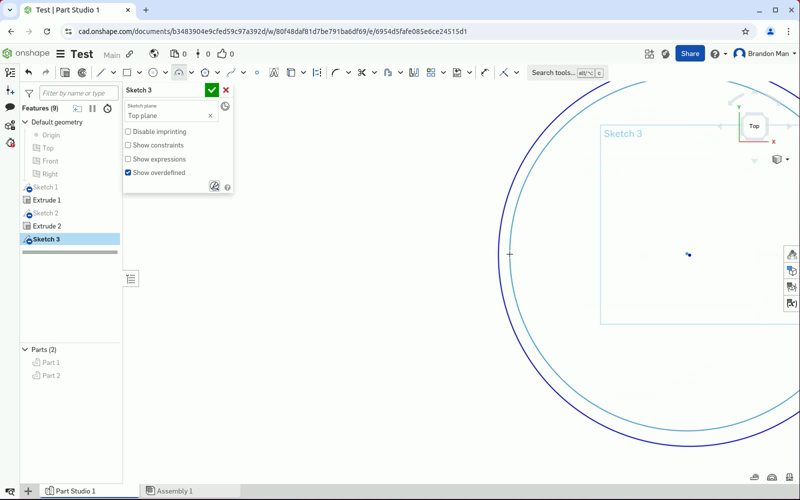
scroll(6)
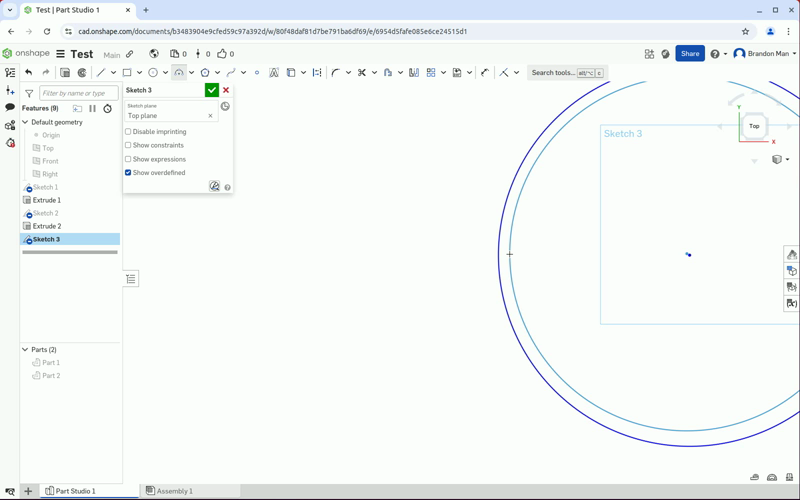
scroll(6)
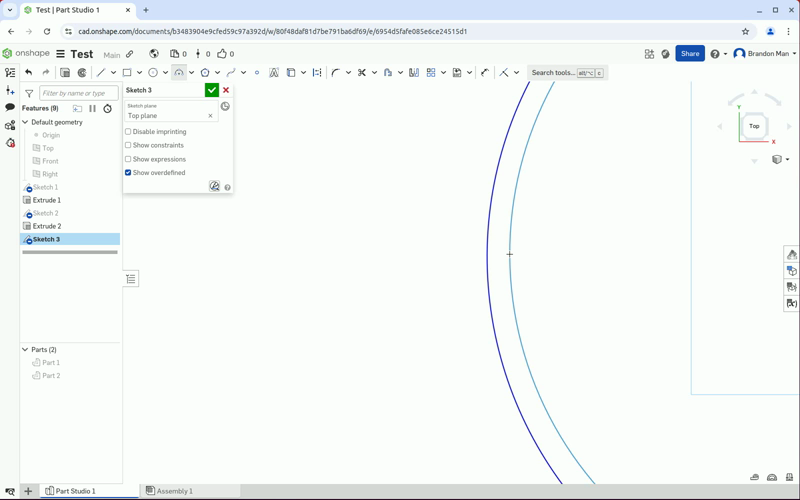
click(509, 253)
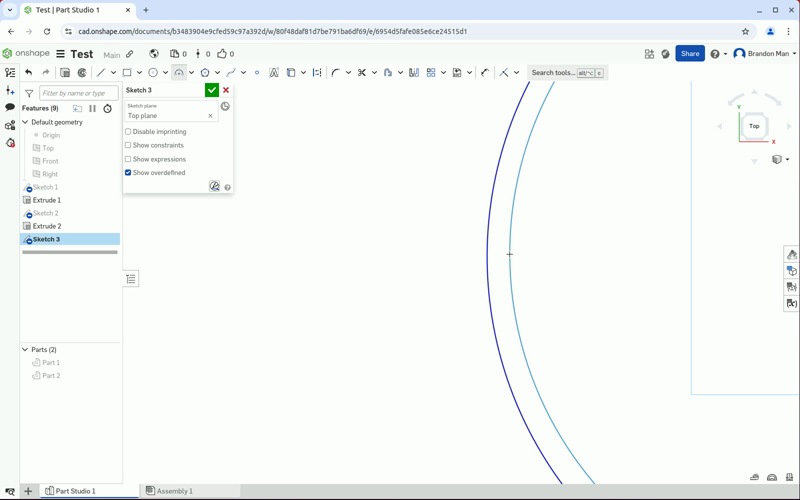
scroll(-6)
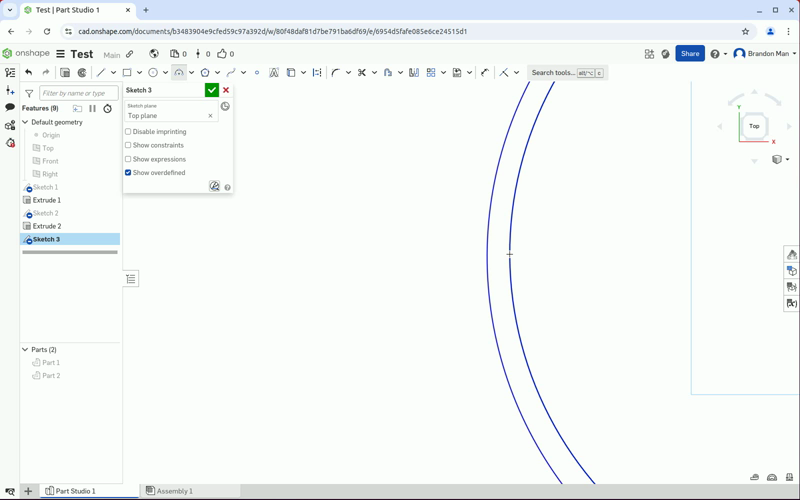
scroll(-6)
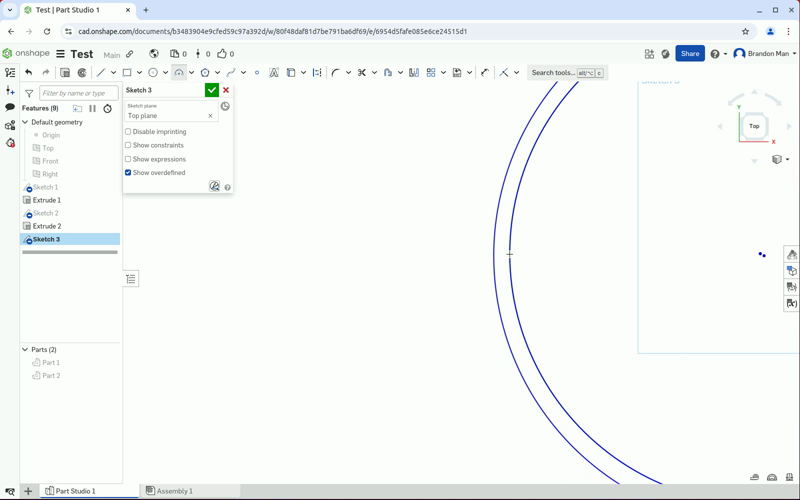
scroll(-6)
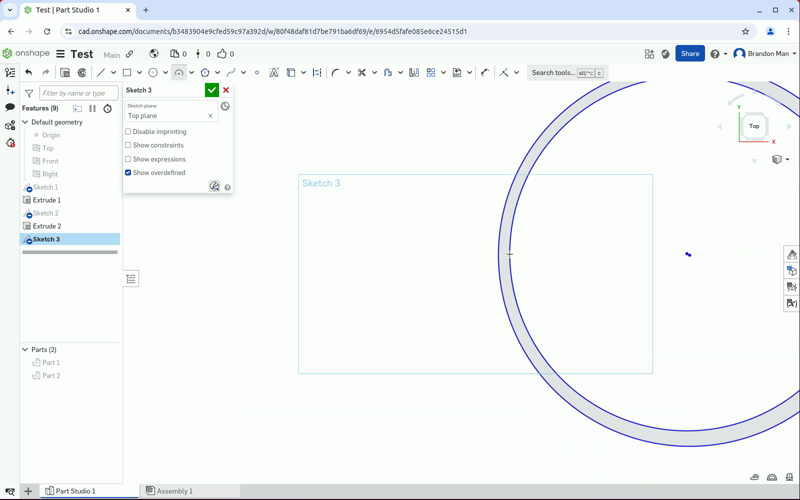
scroll(-6)
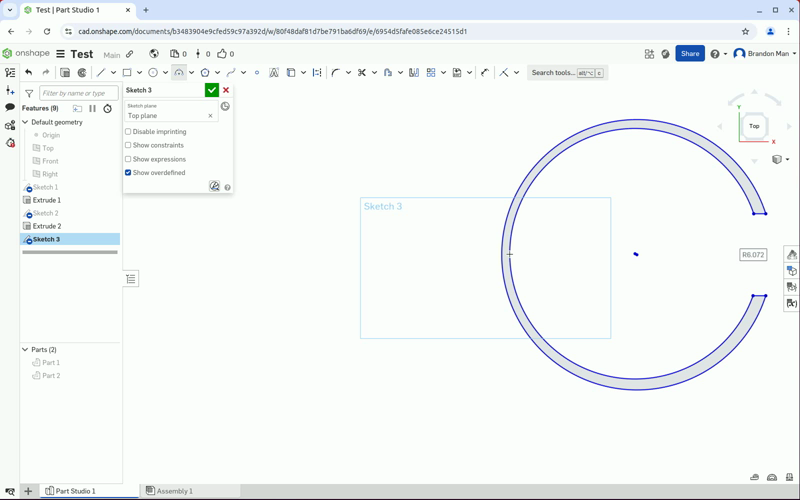
scroll(-6)
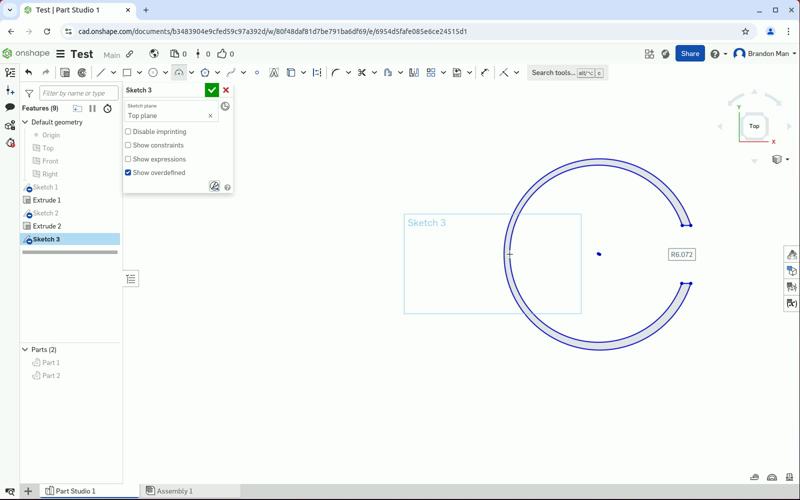
scroll(-6)
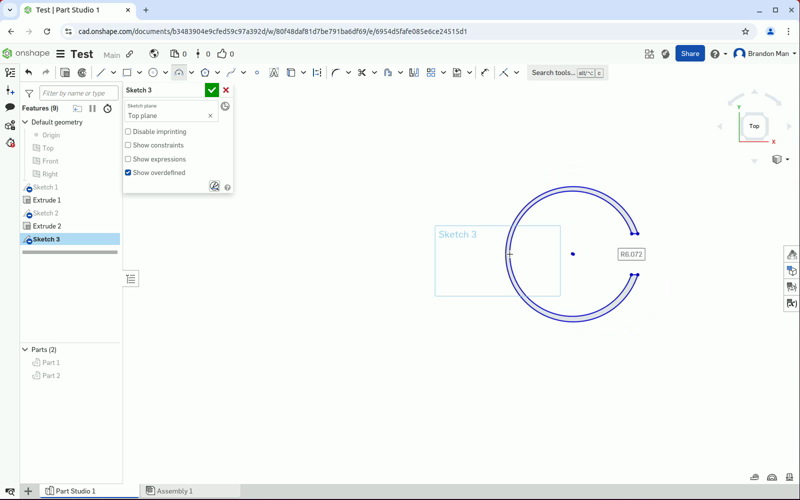
scroll(-6)
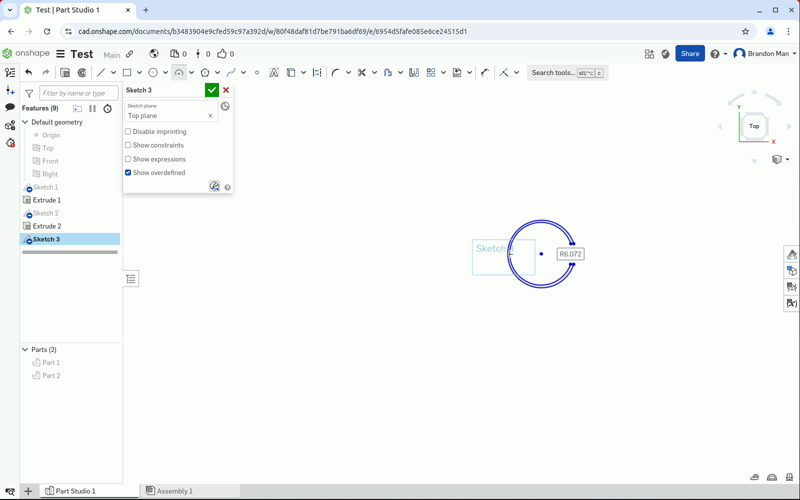
key_up(shift)
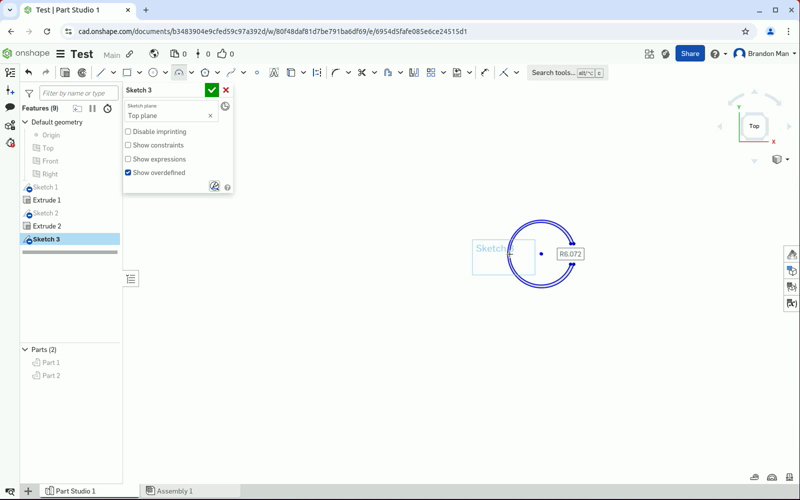
key(esc)
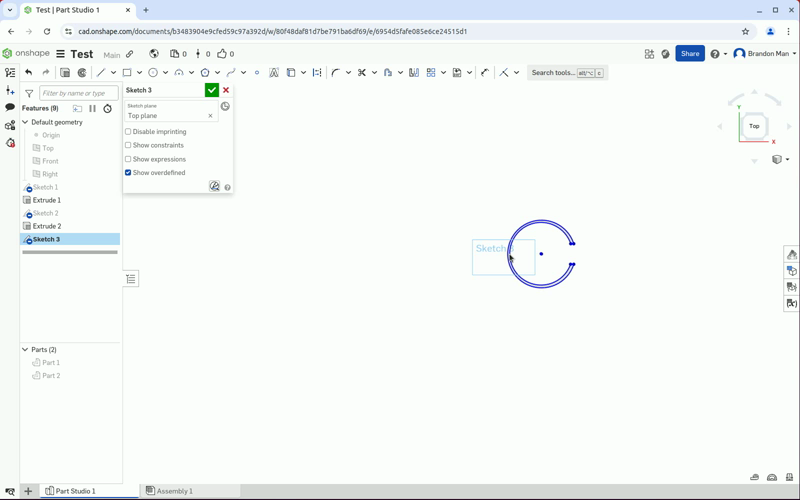
mouse_move(514, 273)
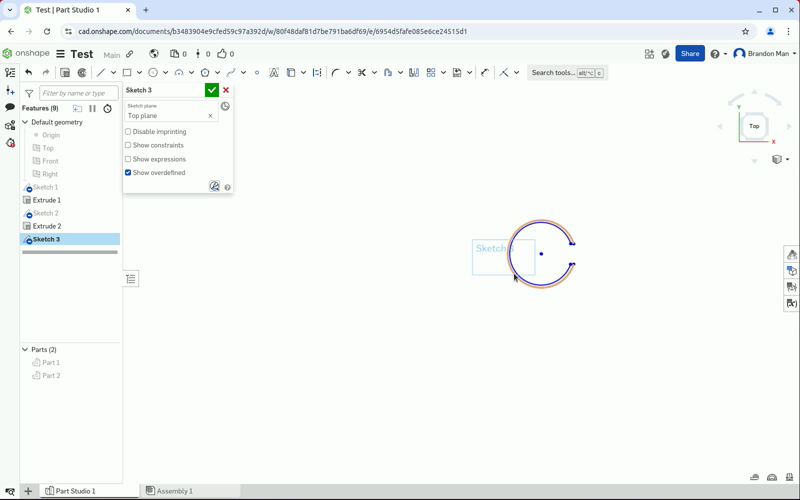
scroll(6)
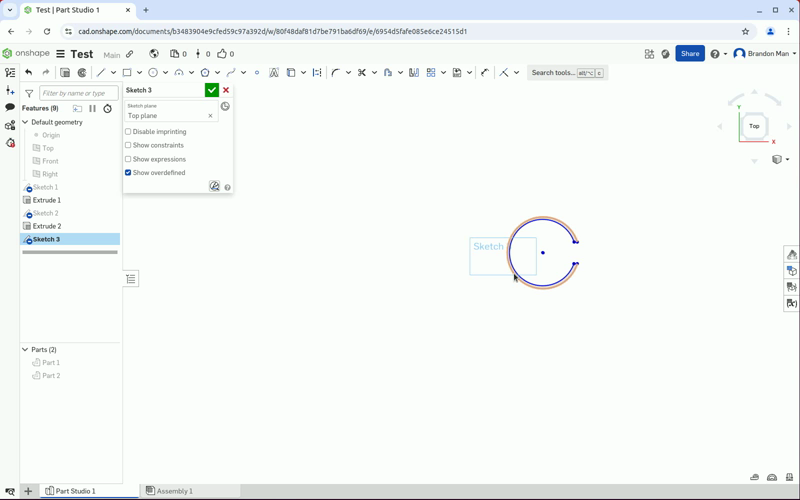
scroll(6)
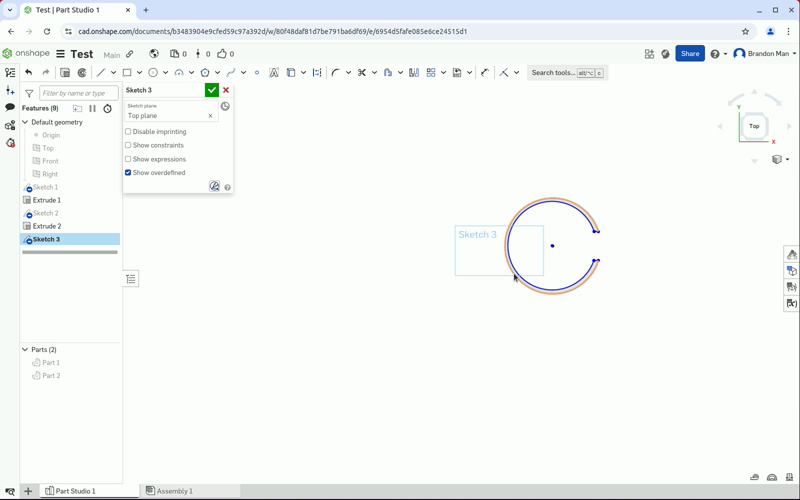
scroll(6)
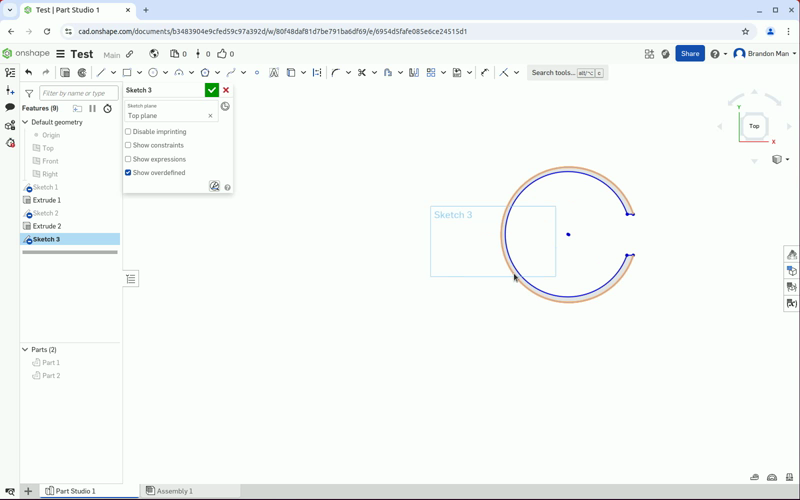
scroll(6)
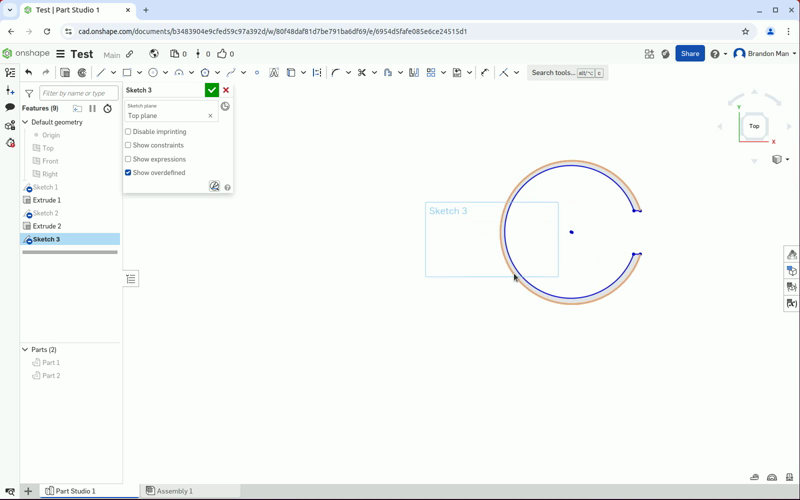
scroll(6)
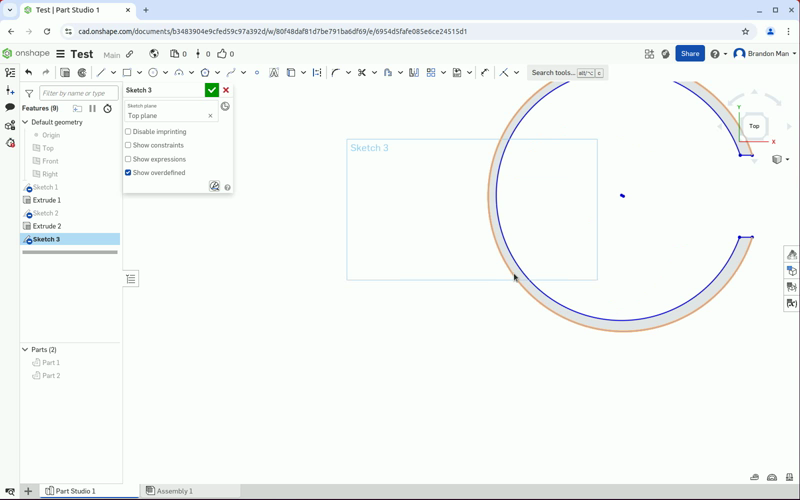
scroll(6)
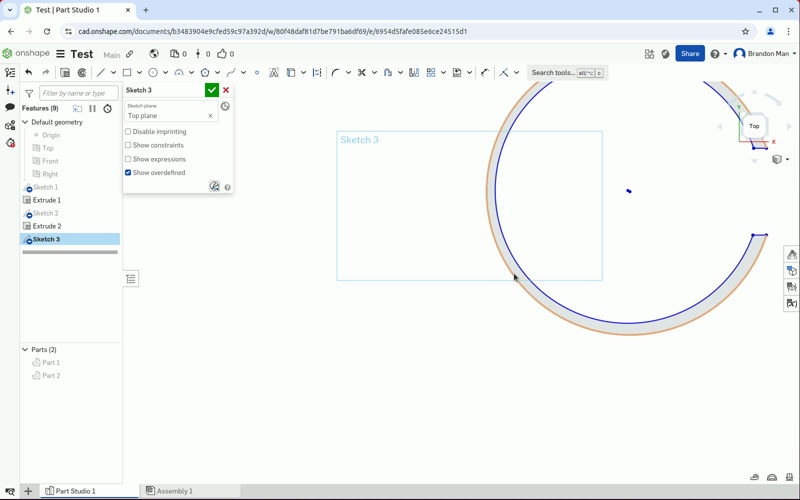
scroll(6)
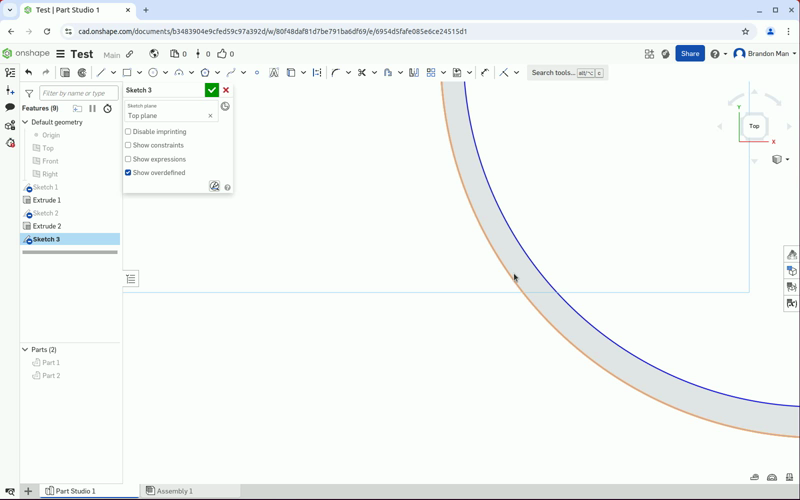
click(514, 273)
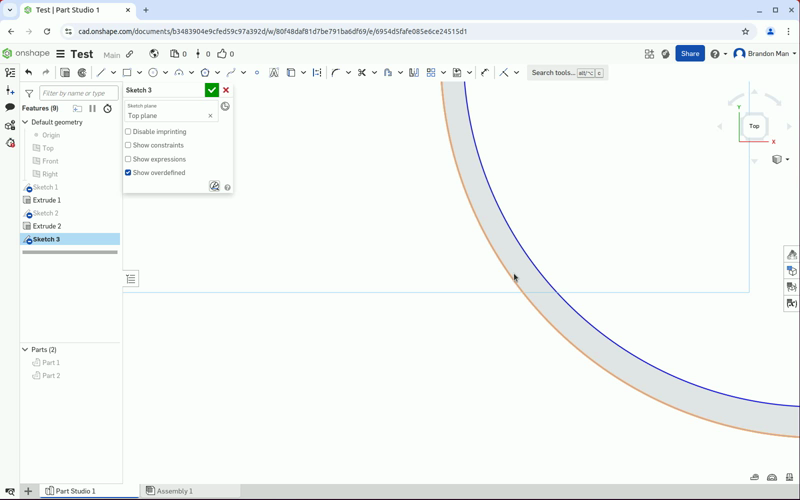
scroll(-6)
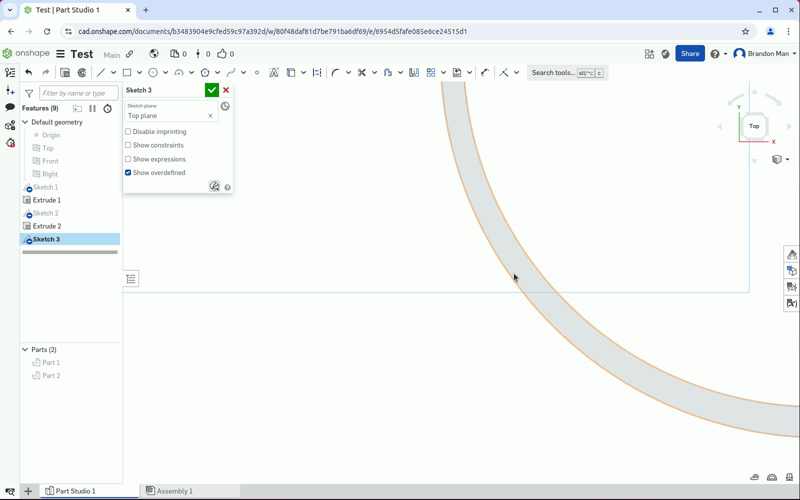
scroll(-6)
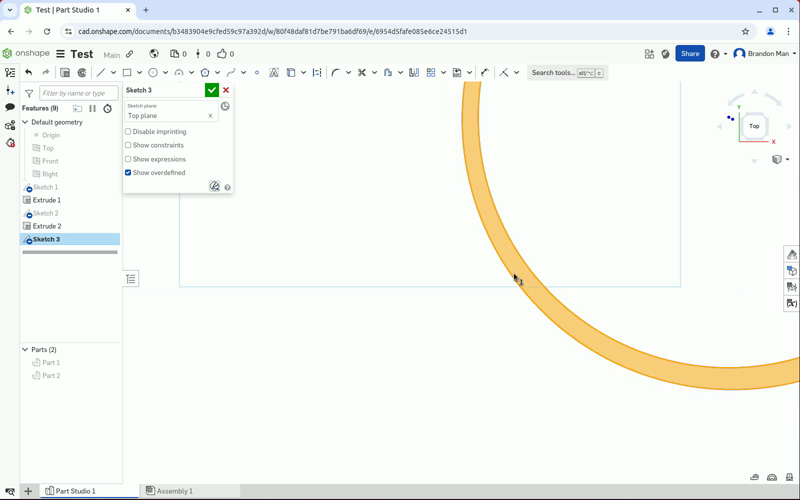
scroll(-6)
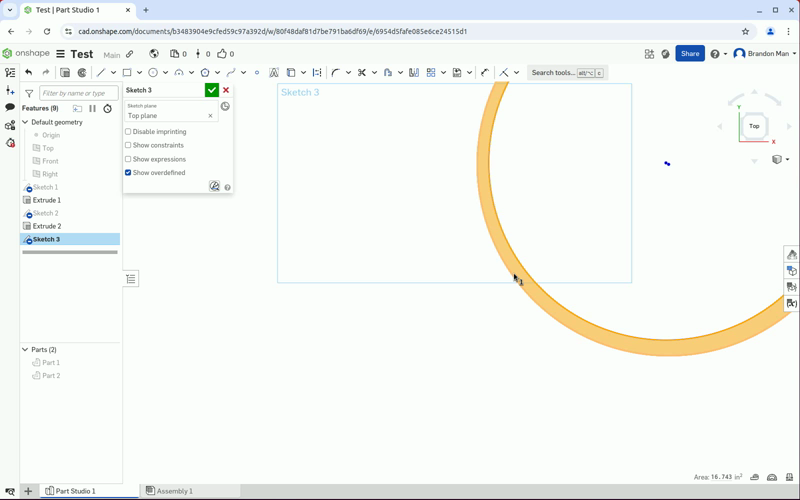
scroll(-6)
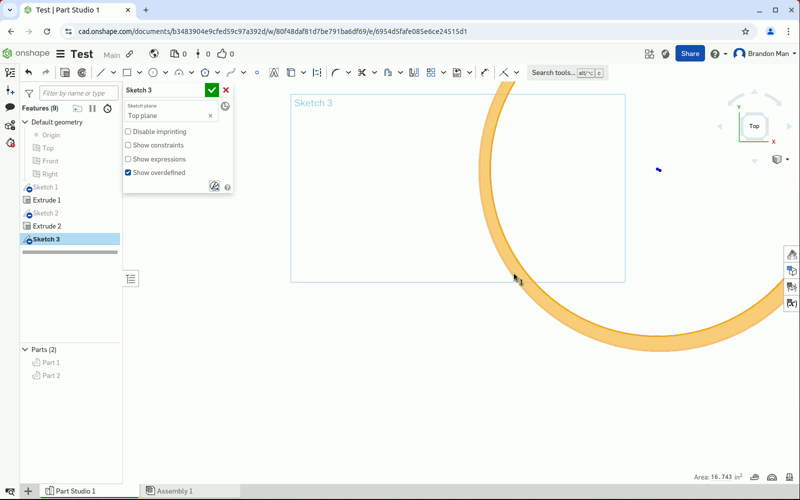
scroll(-6)
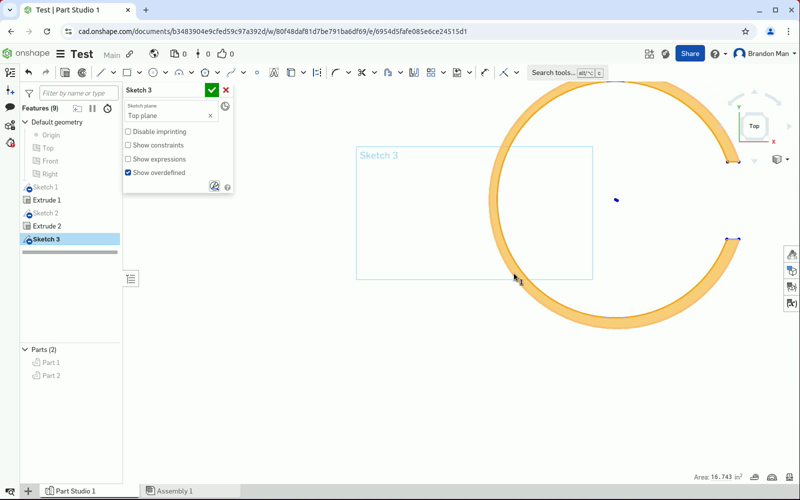
scroll(-6)
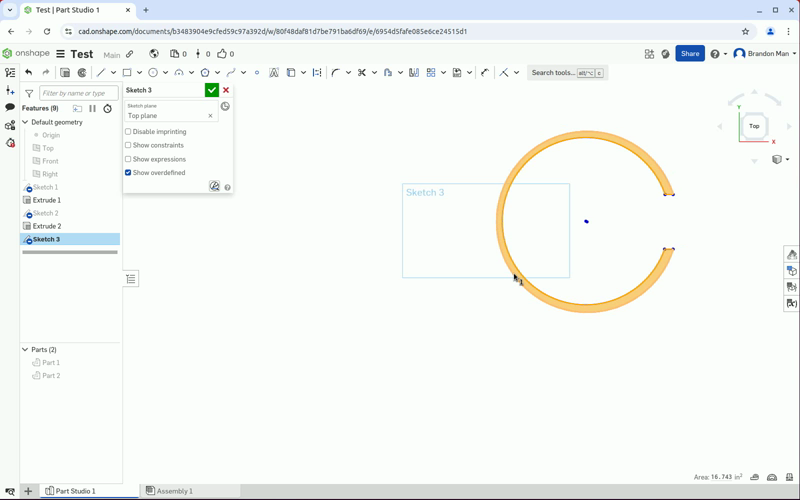
scroll(-6)
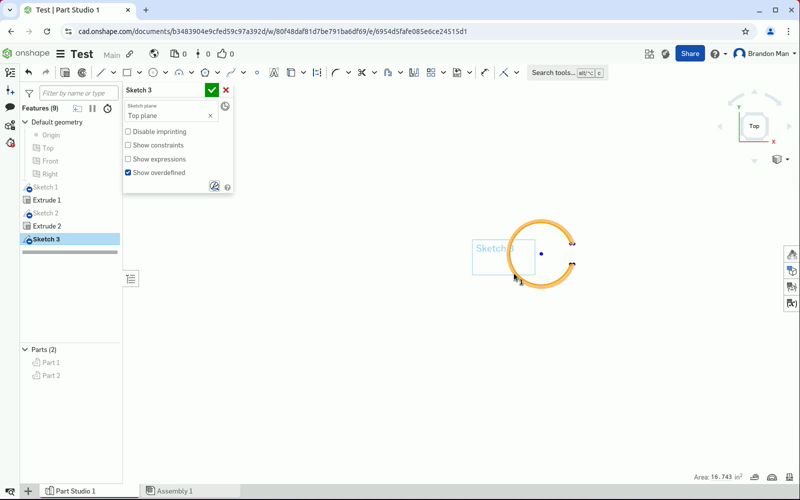
mouse_move(73, 352)
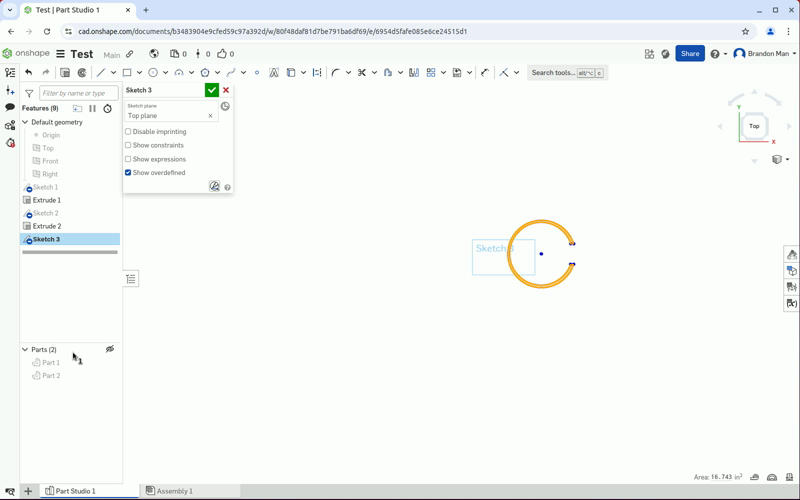
key(shift+y)
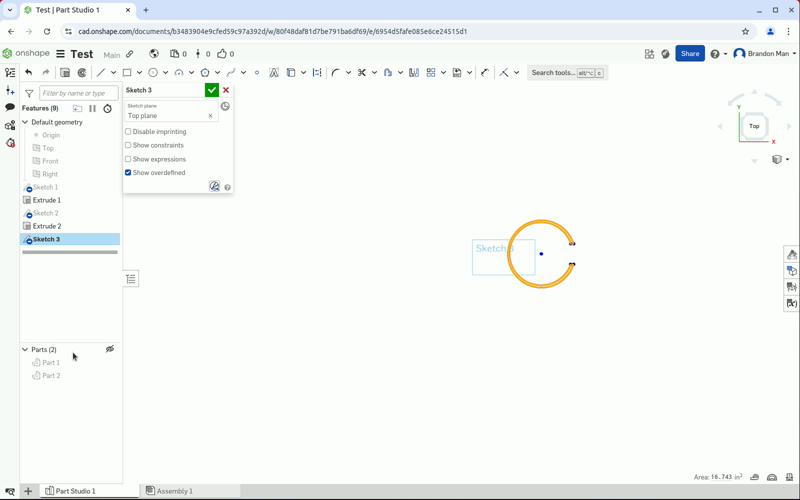
key(shift+e)
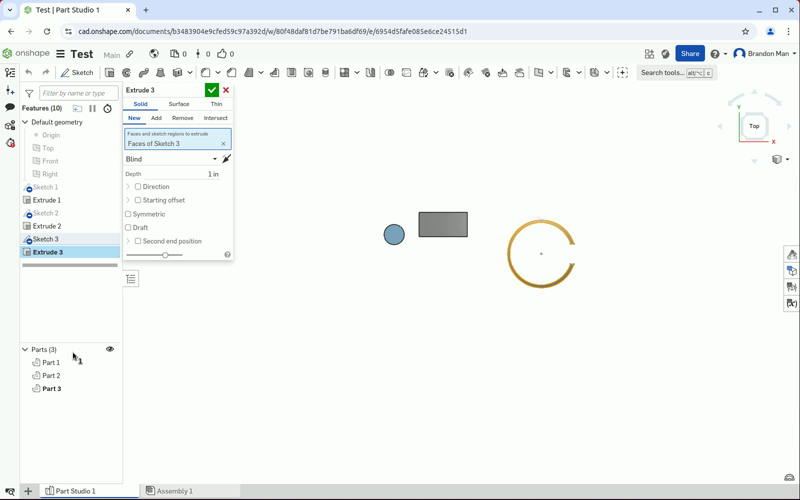
mouse_move(143, 106)
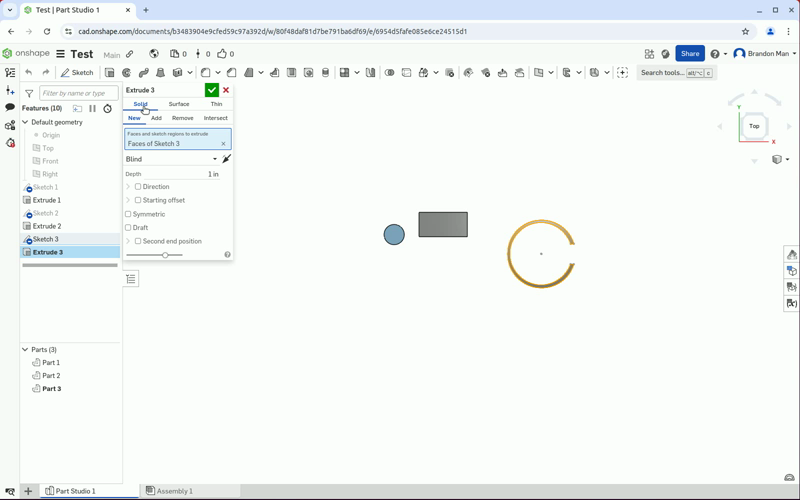
click(143, 106)
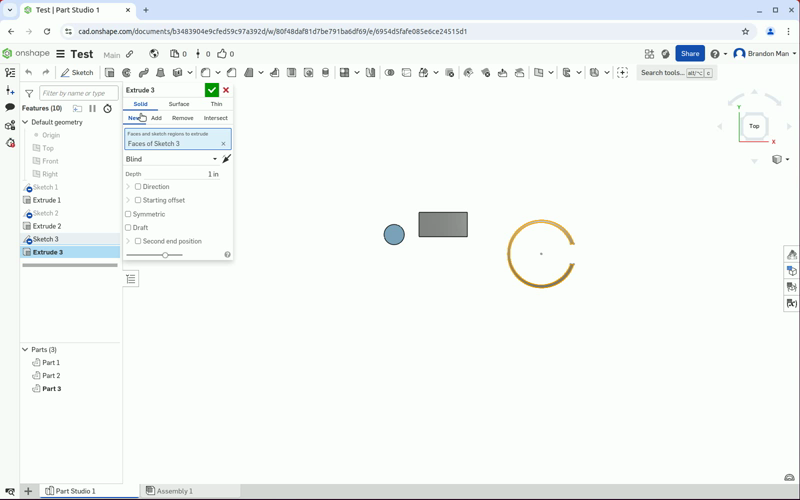
mouse_move(137, 120)
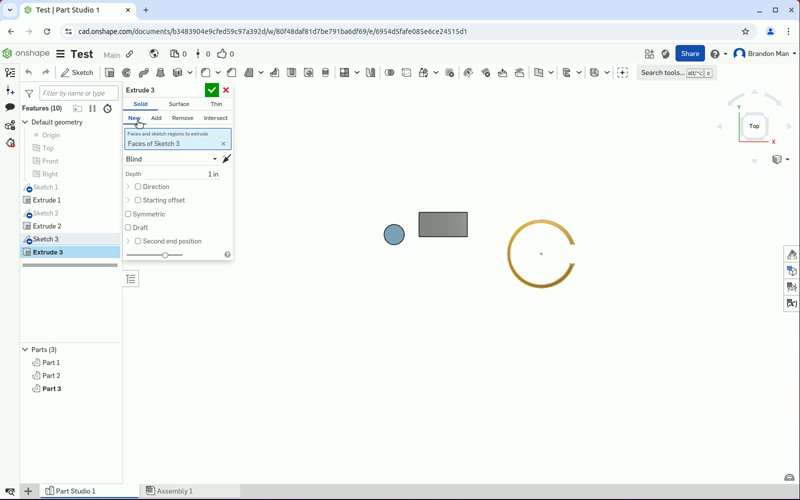
click(137, 120)
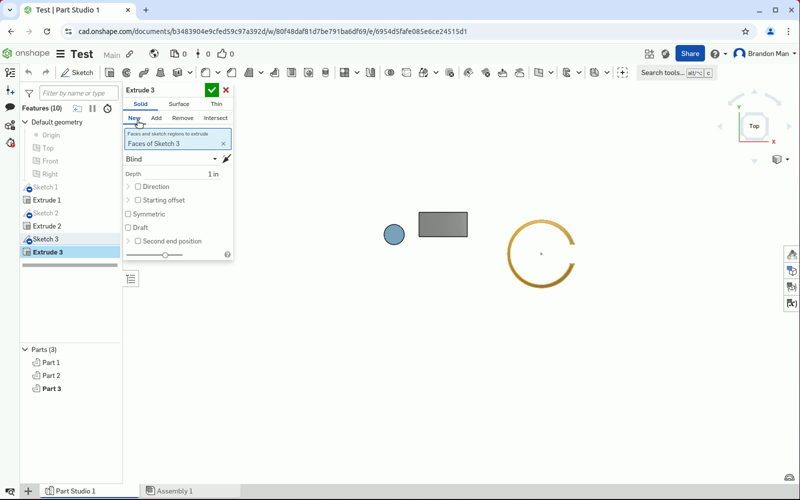
key(tab, 4)
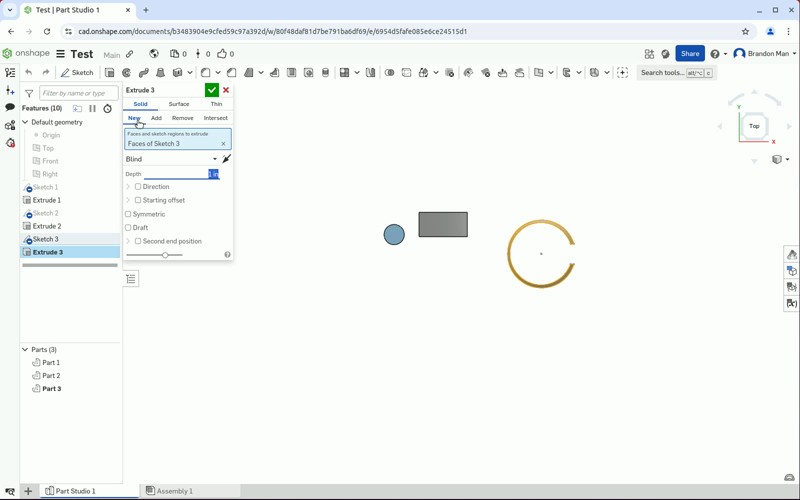
text(0.241)
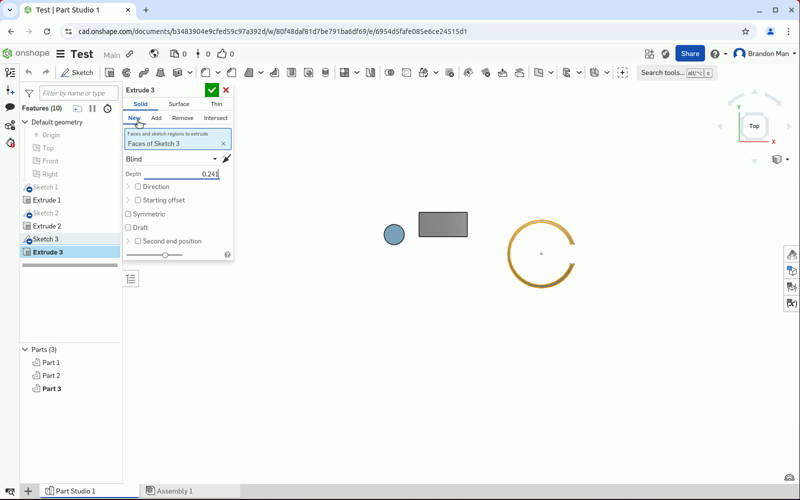
key(enter)
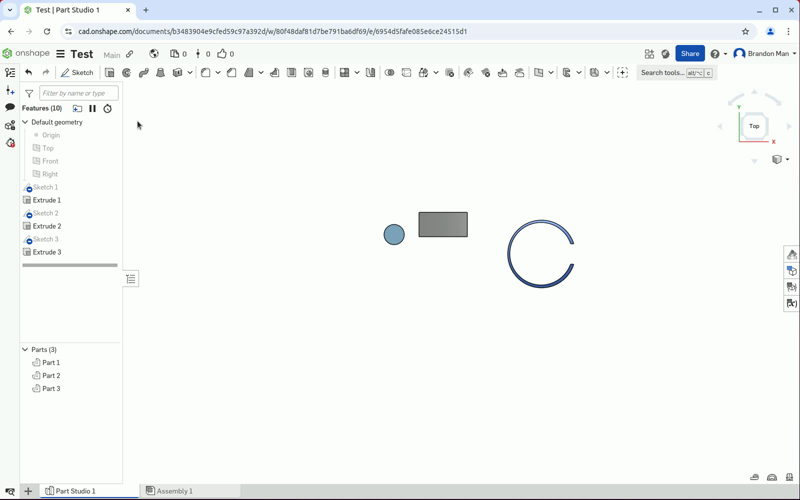
key(shift+h)
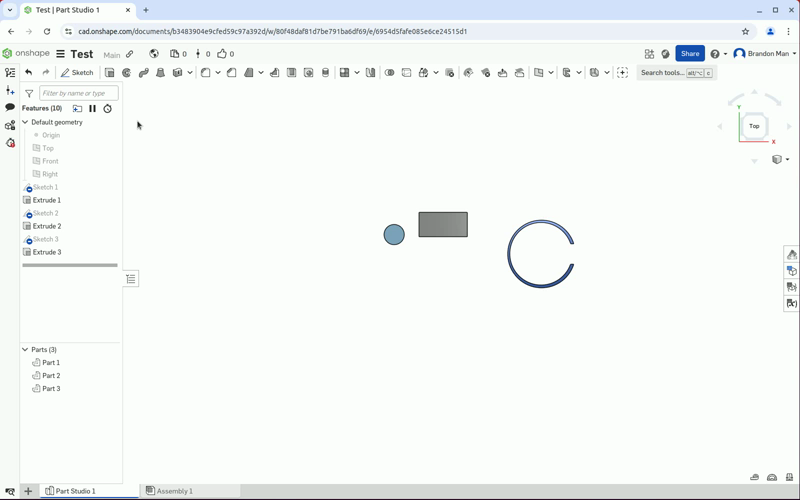
key(shift+h)
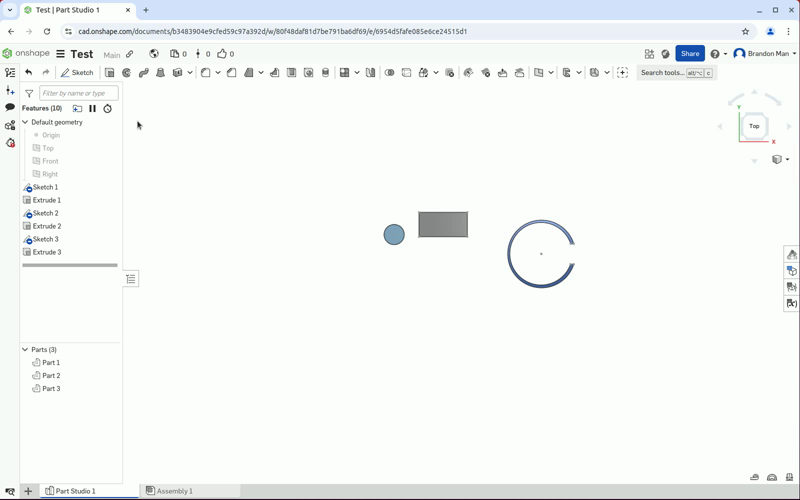
key(shift+7)
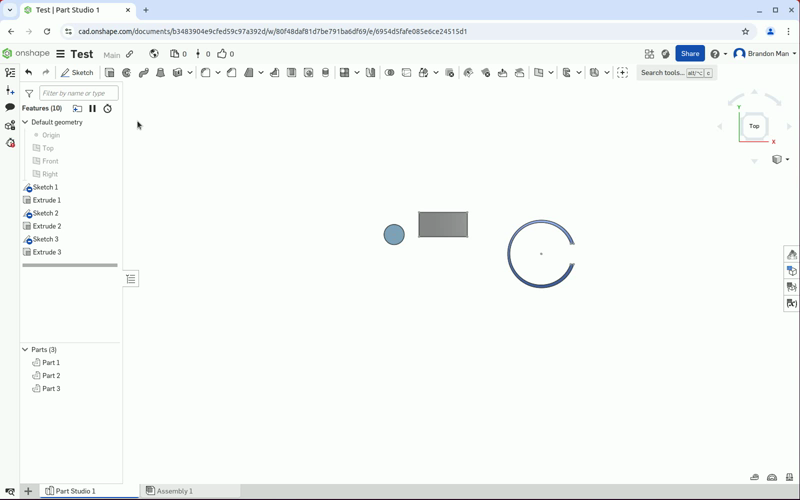
key(up, 3)
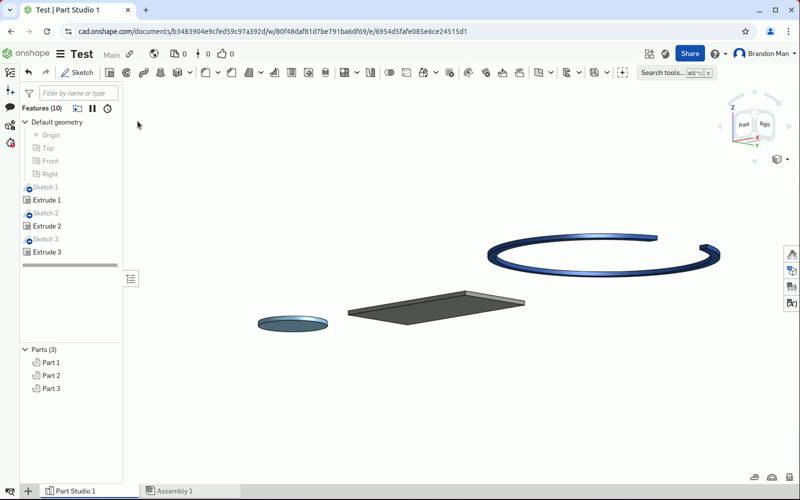
key(left, 3)
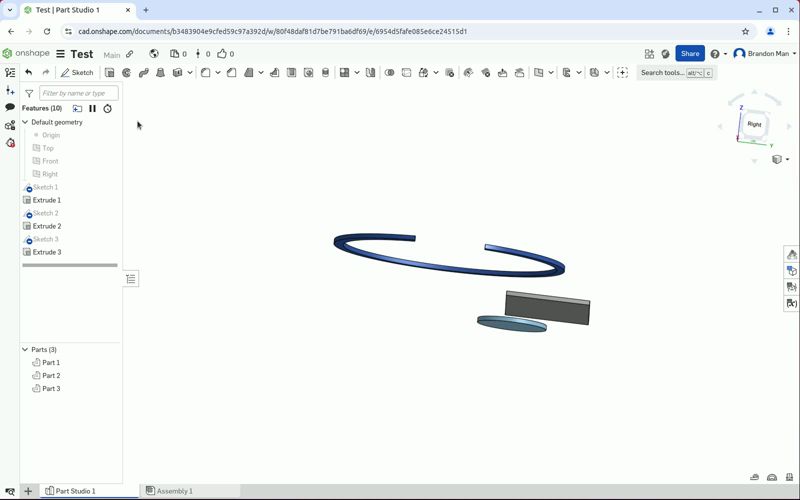
key(right, 3)
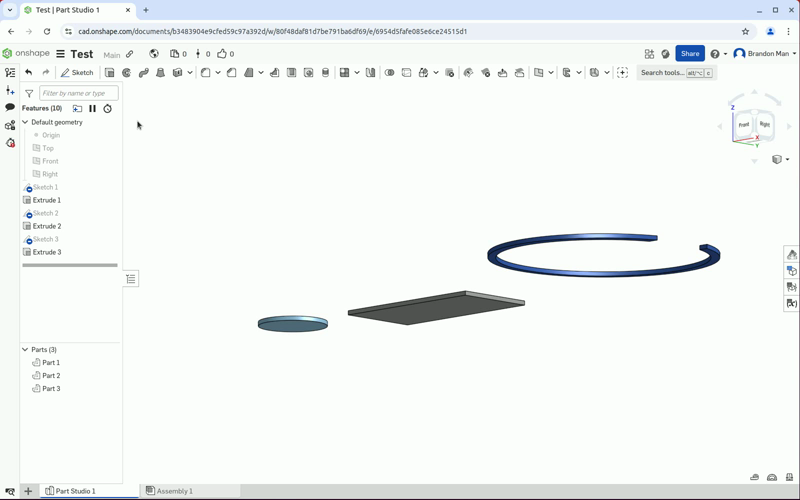
key(down, 3)
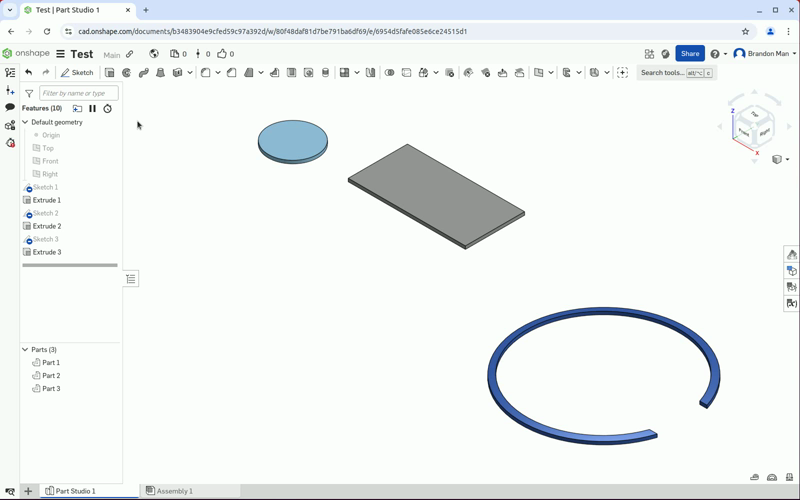
mouse_move(73, 189)
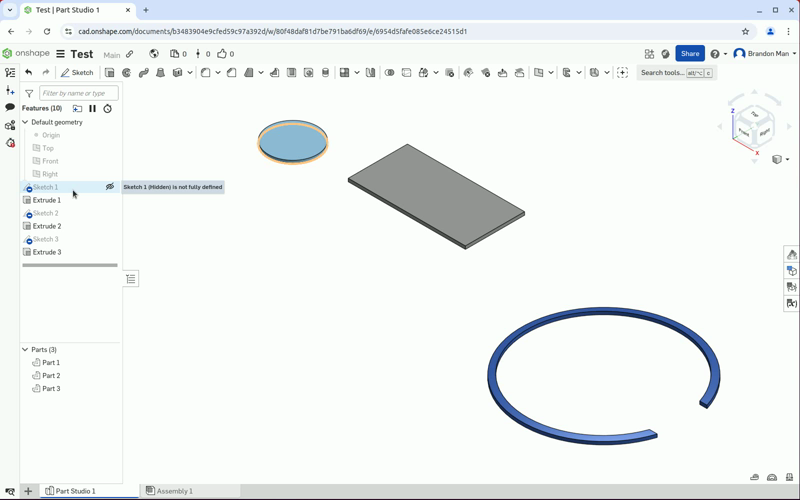
click(73, 189)